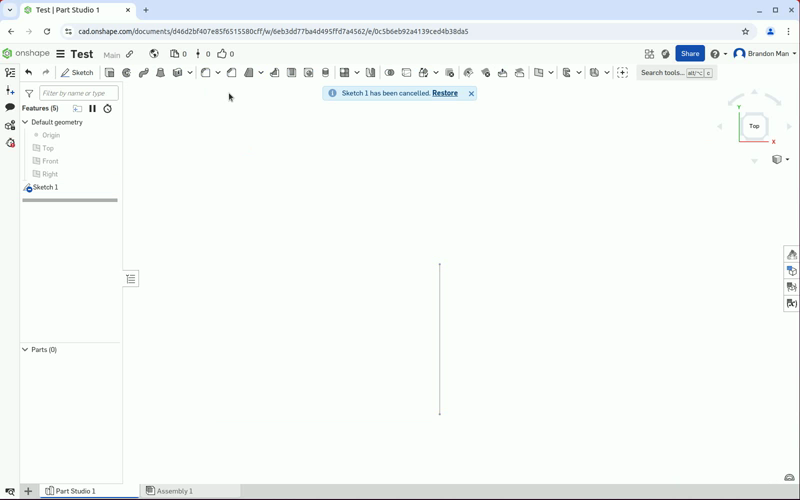
key(shift+h)
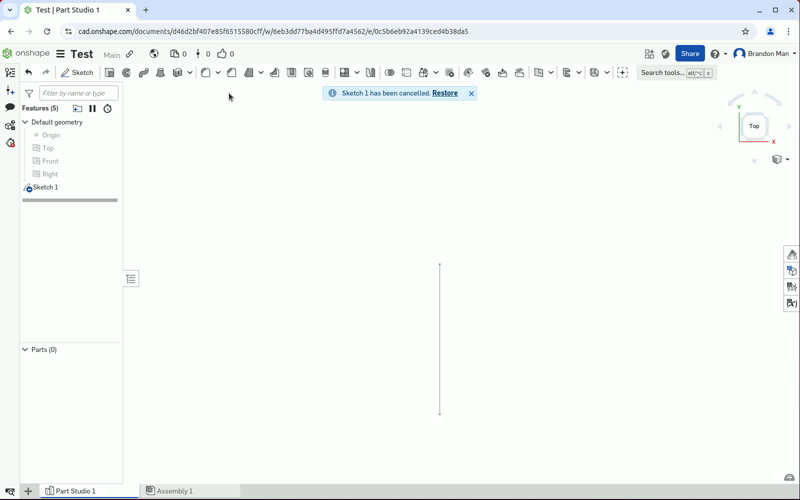
key(shift+s)
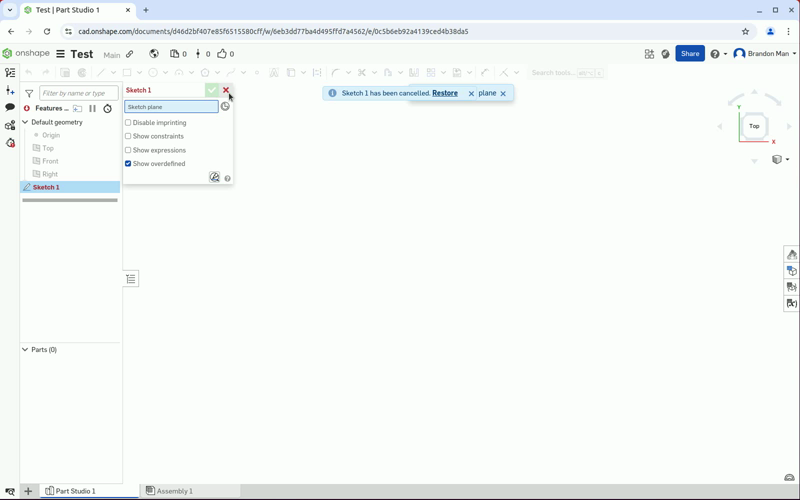
mouse_move(73, 150)
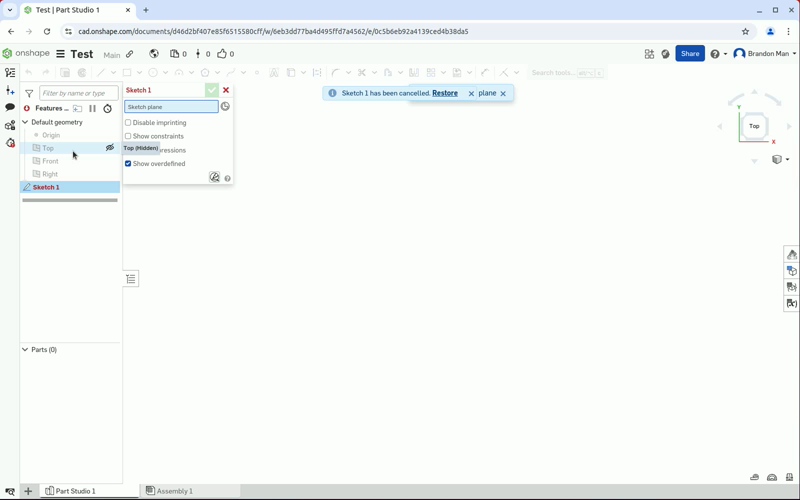
click(73, 150)
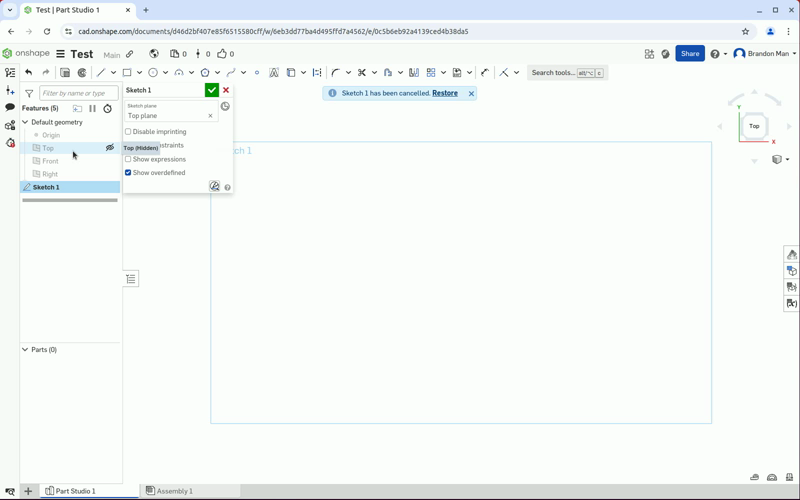
mouse_move(73, 352)
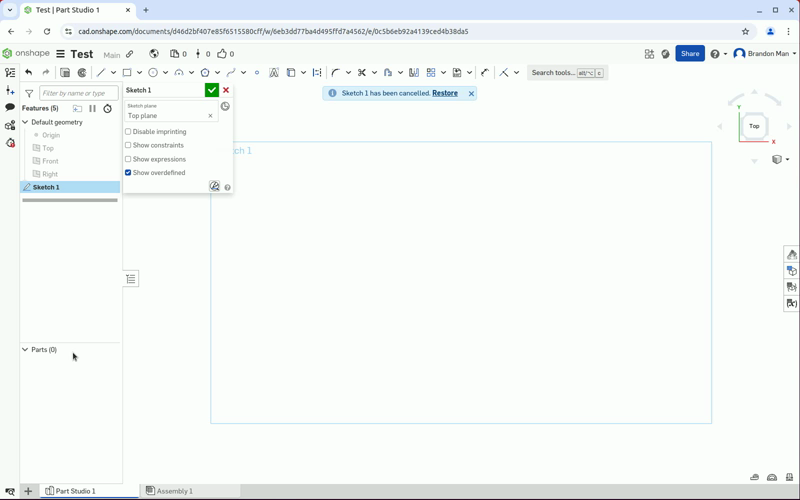
key(y)
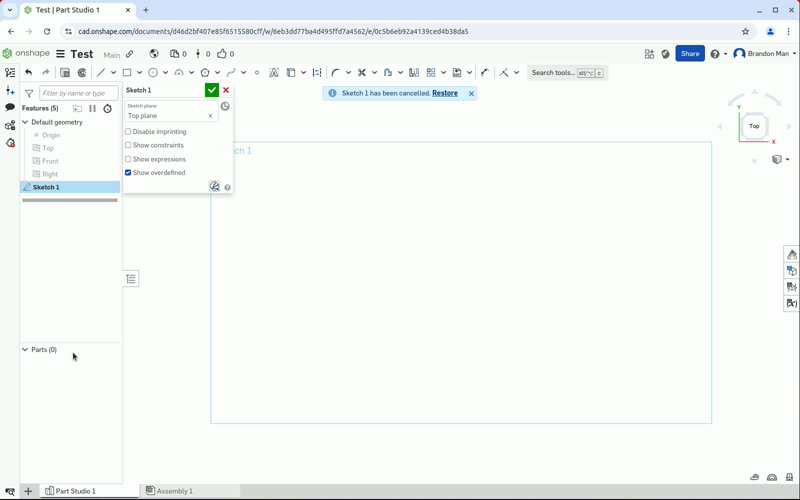
key(l)
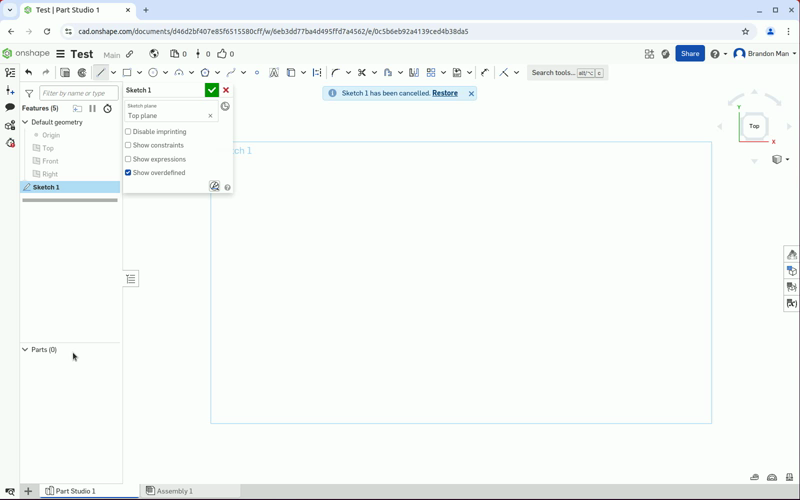
key_down(shift)
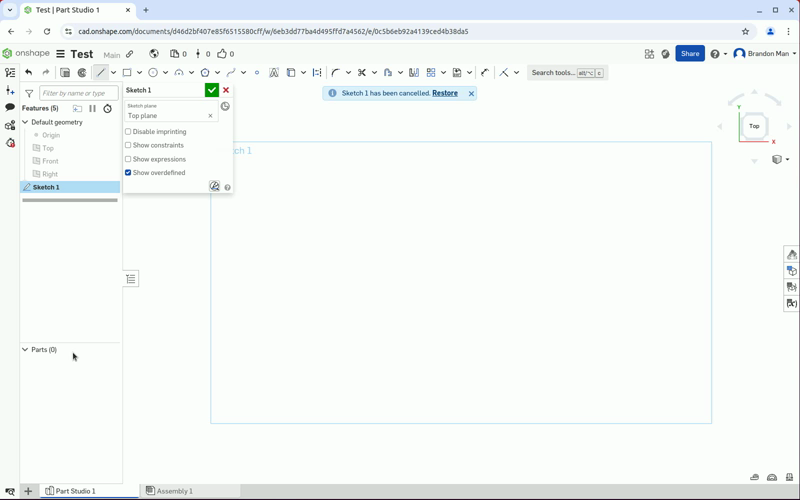
mouse_move(449, 351)
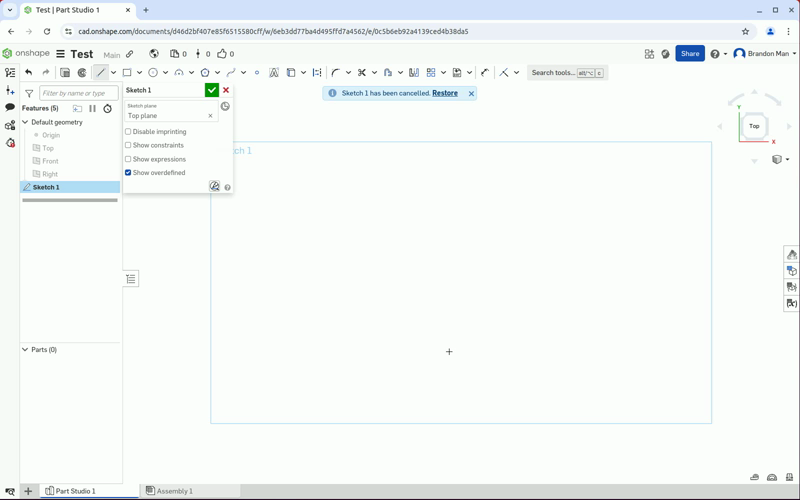
click(449, 351)
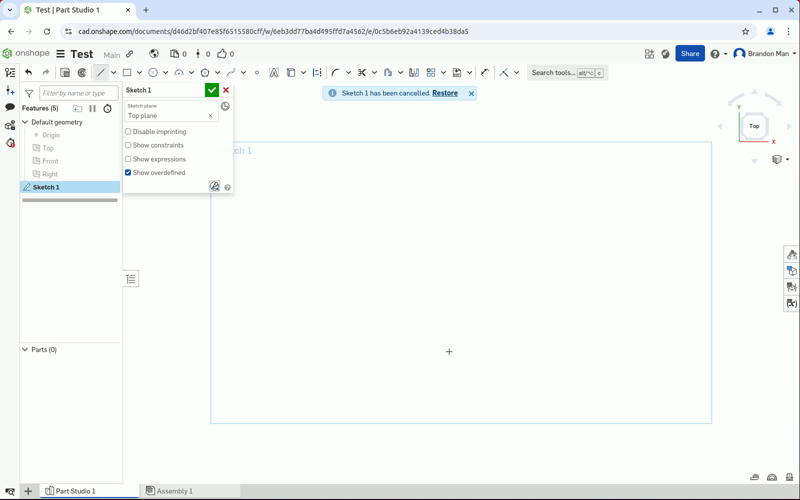
key_up(shift)
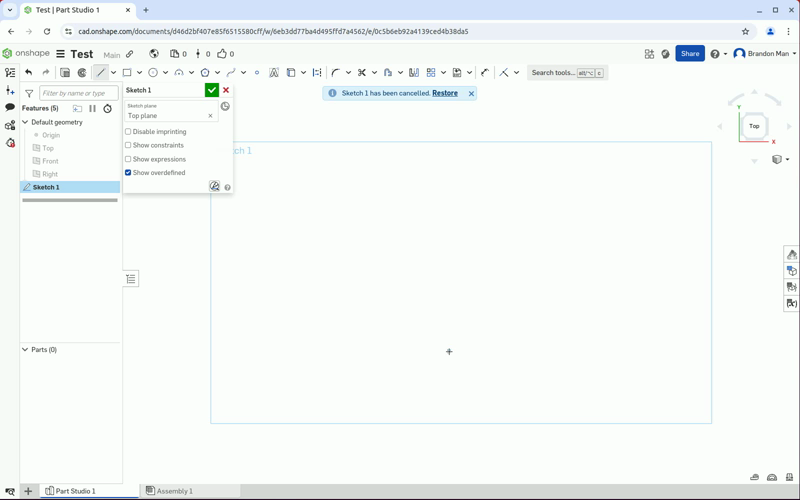
key_down(shift)
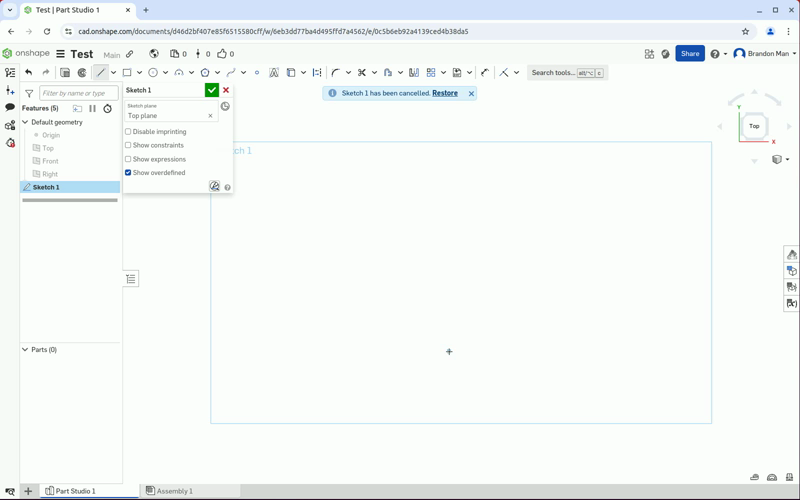
mouse_move(561, 351)
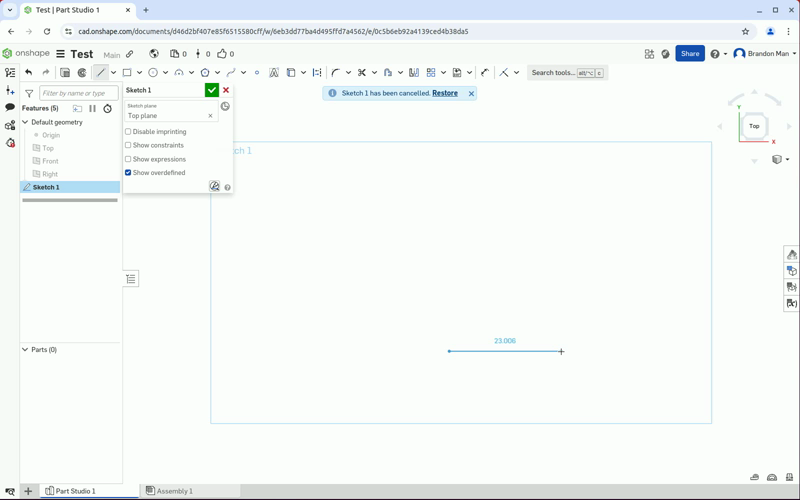
click(561, 351)
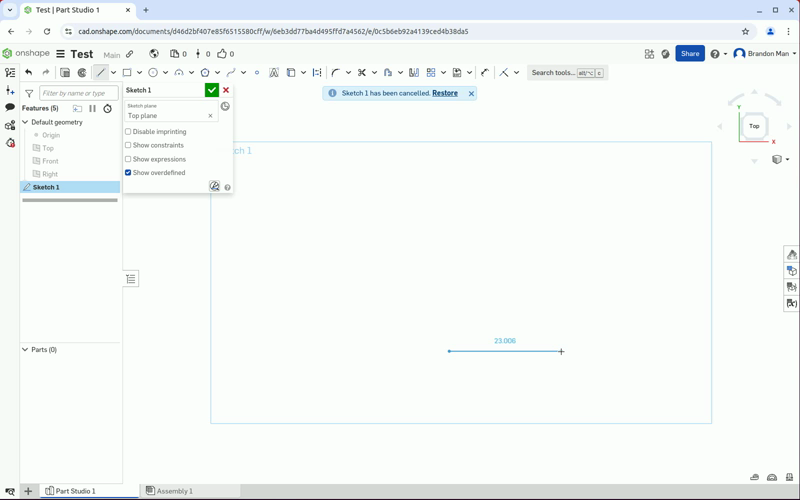
key_up(shift)
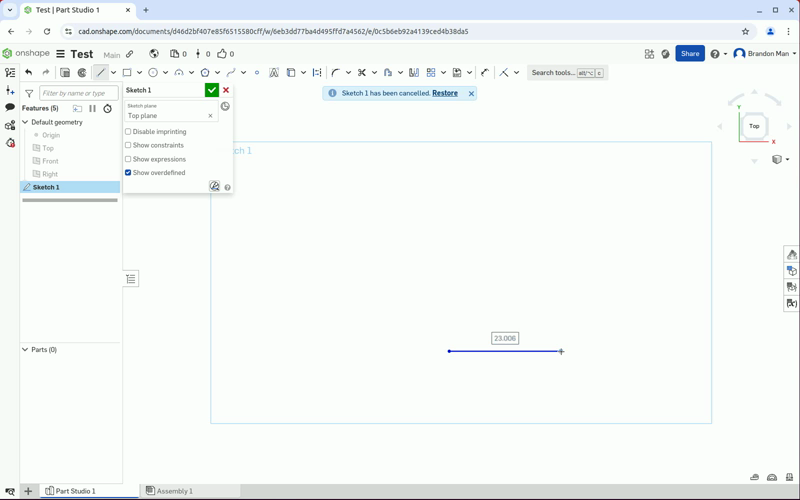
key_down(shift)
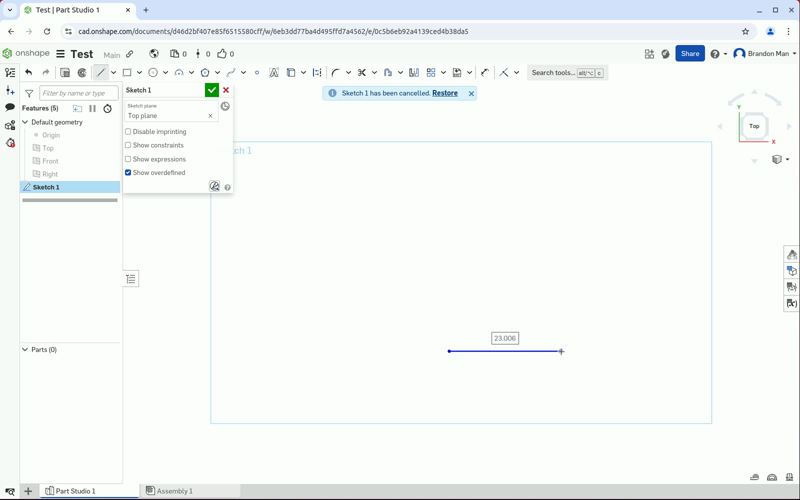
mouse_move(589, 351)
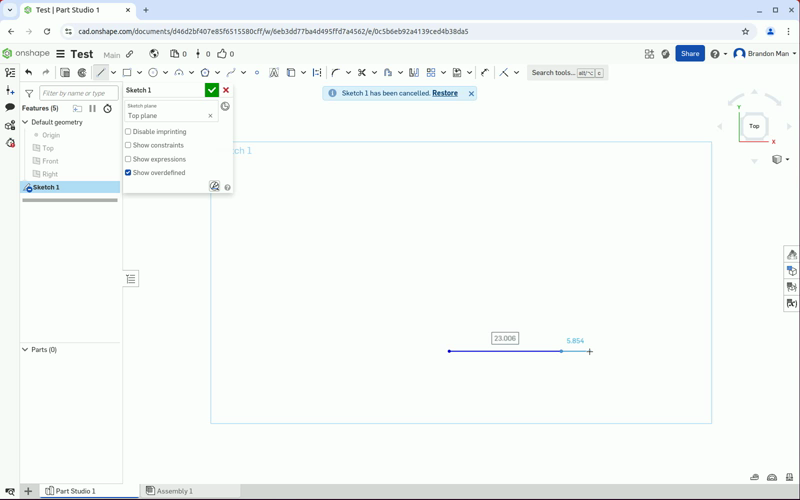
mouse_move(573, 339)
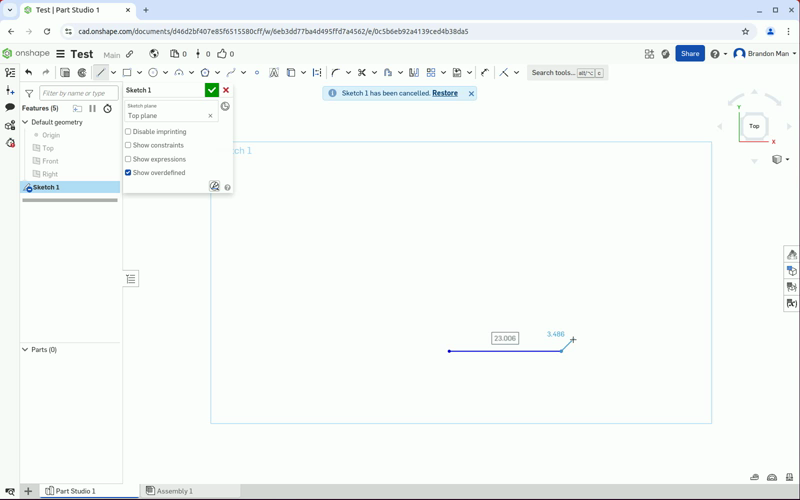
click(573, 339)
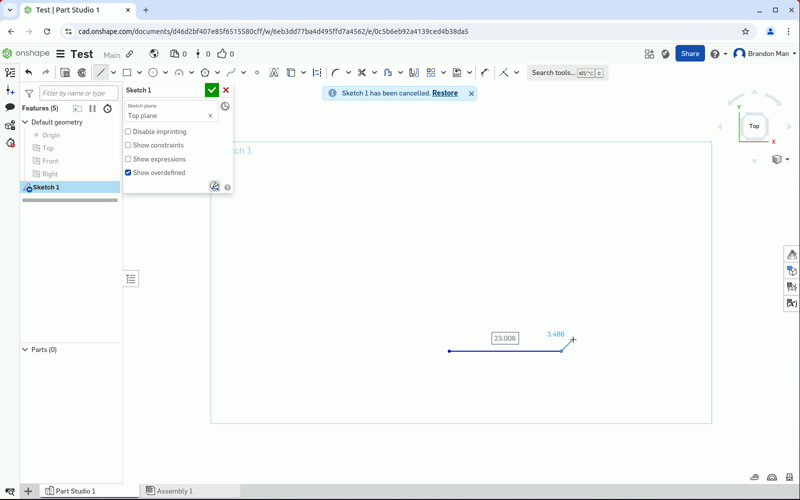
key_up(shift)
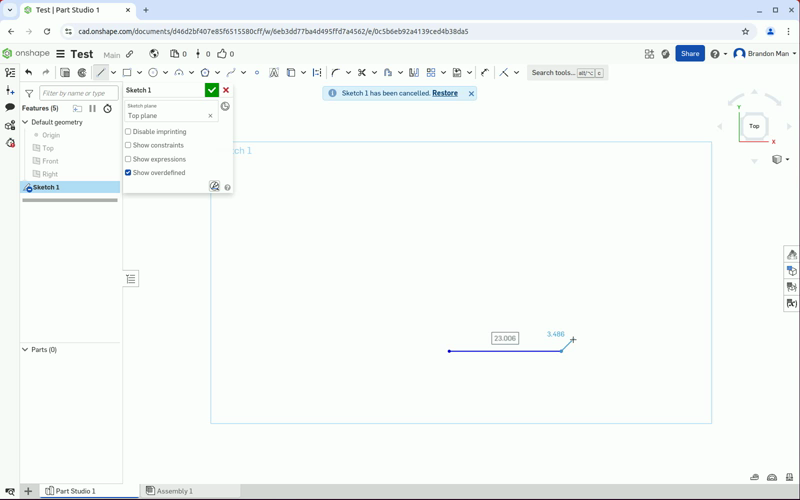
key_down(shift)
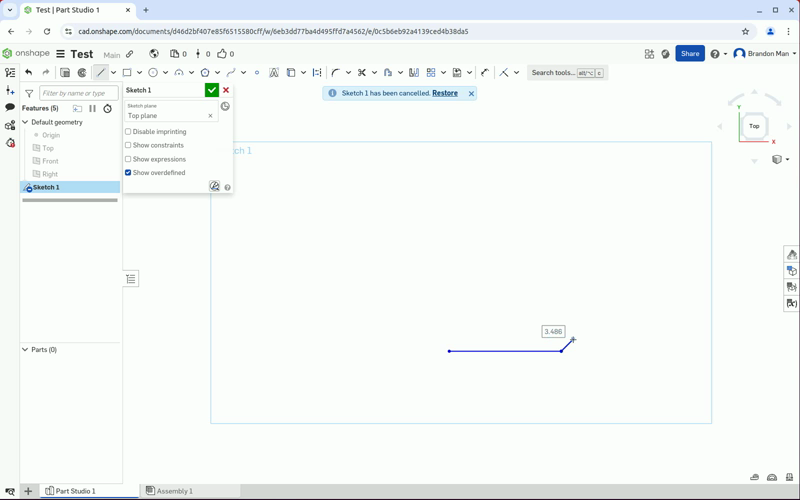
mouse_move(573, 226)
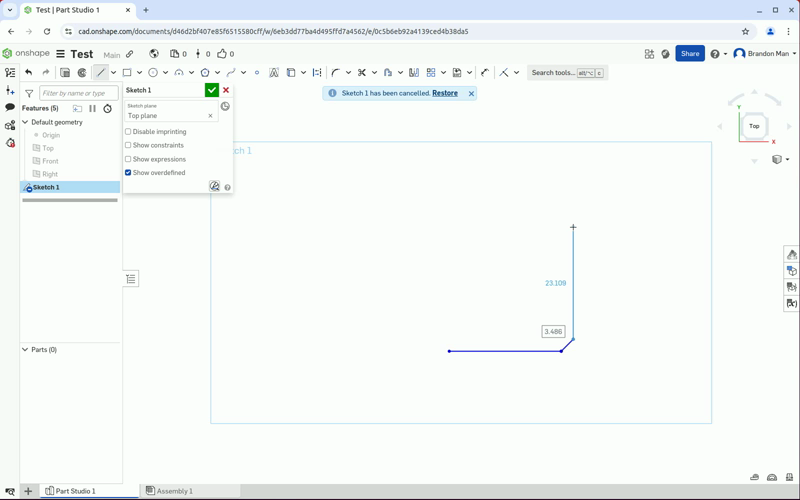
click(573, 226)
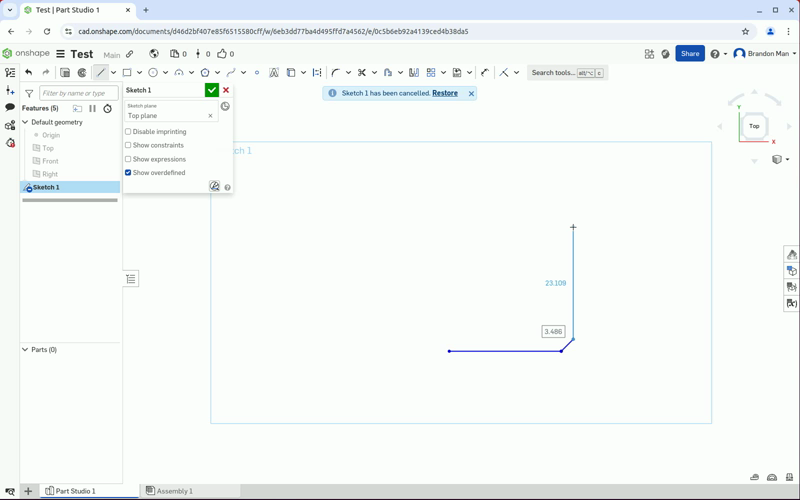
key_up(shift)
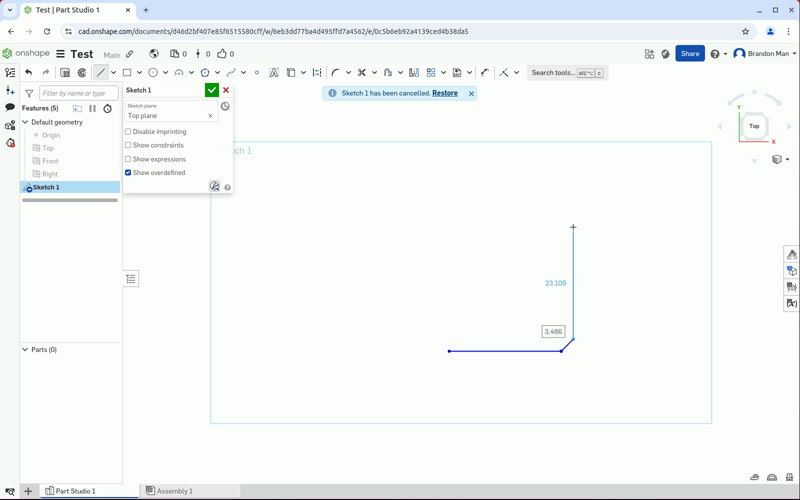
key_down(shift)
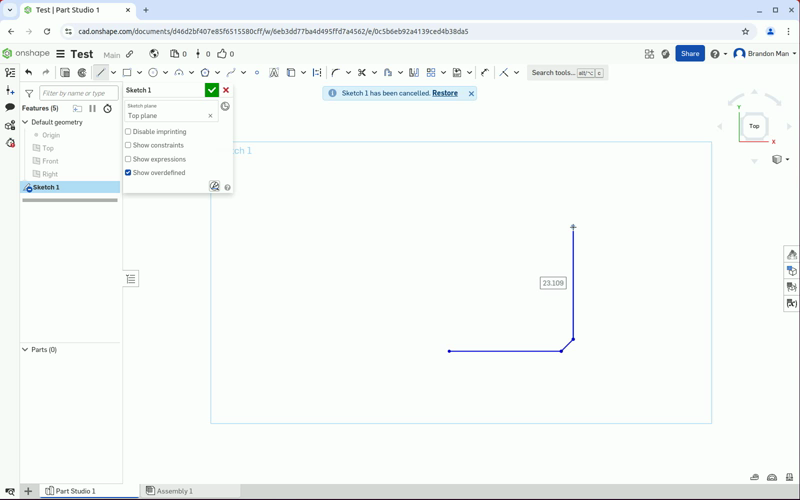
mouse_move(460, 226)
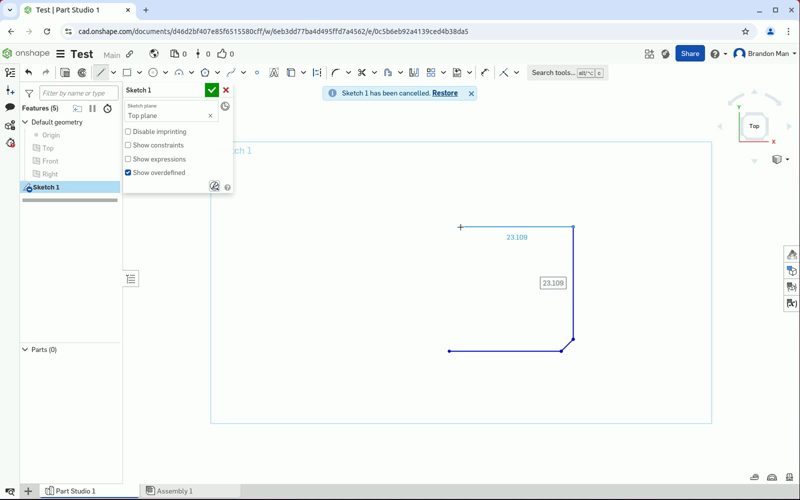
click(460, 226)
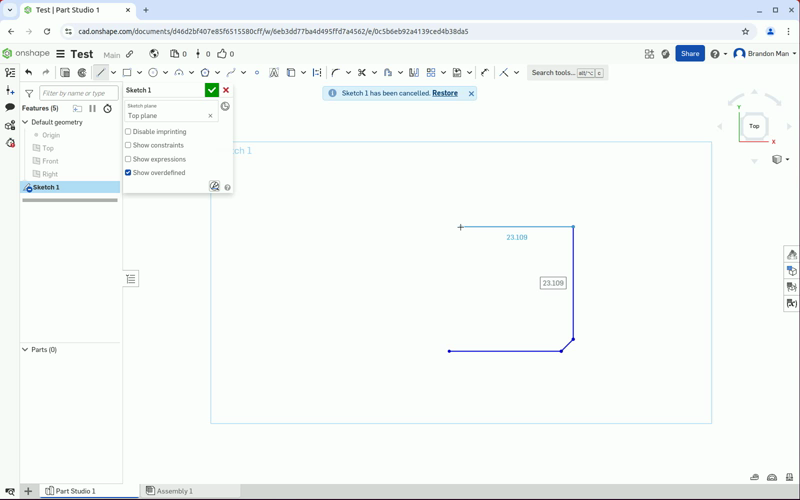
key_up(shift)
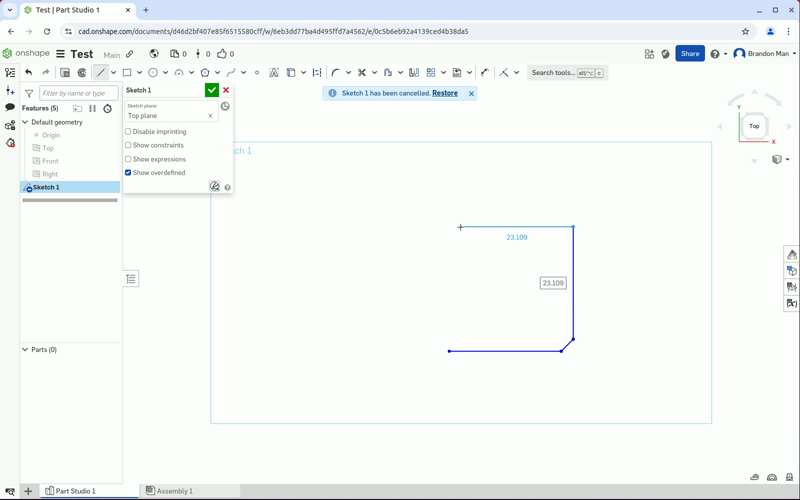
key_down(shift)
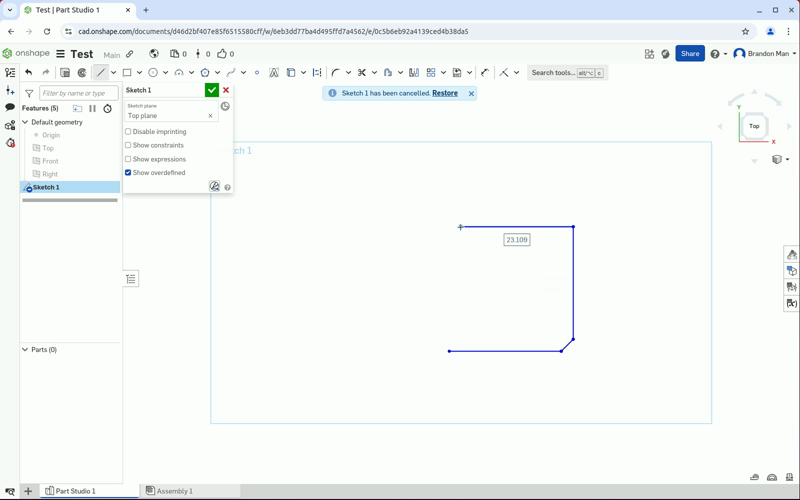
mouse_move(490, 226)
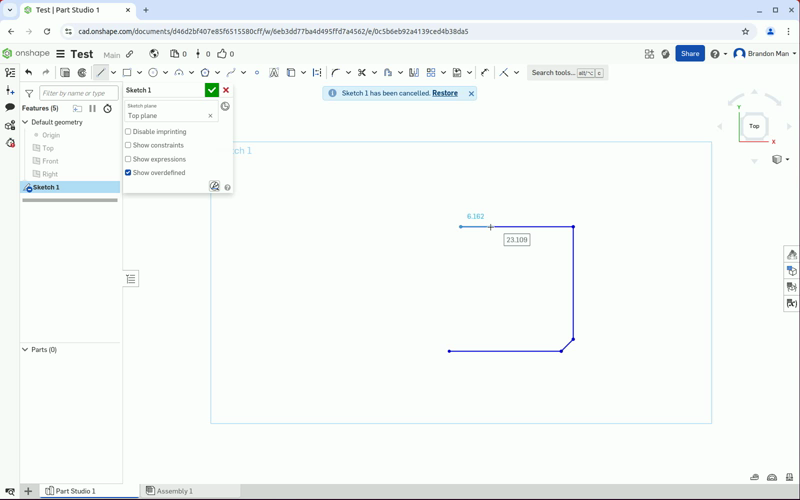
mouse_move(449, 238)
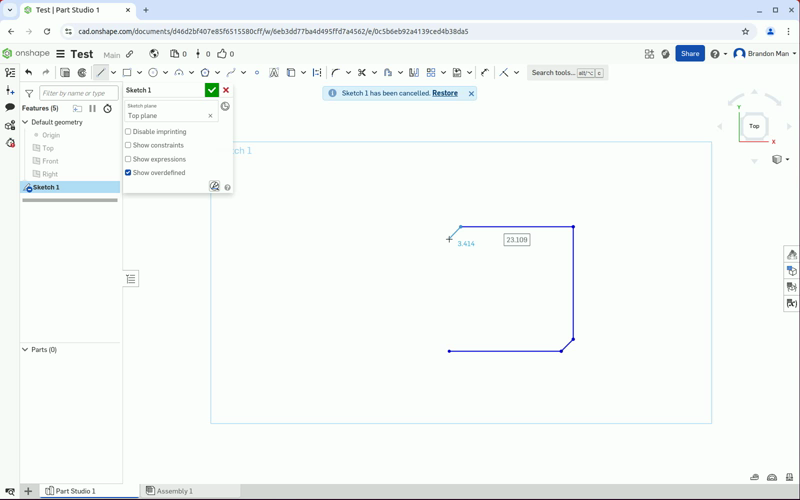
click(449, 238)
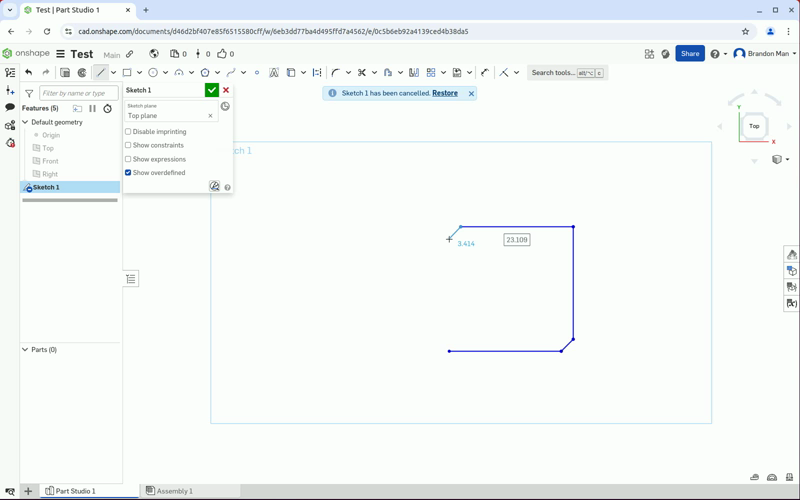
key_up(shift)
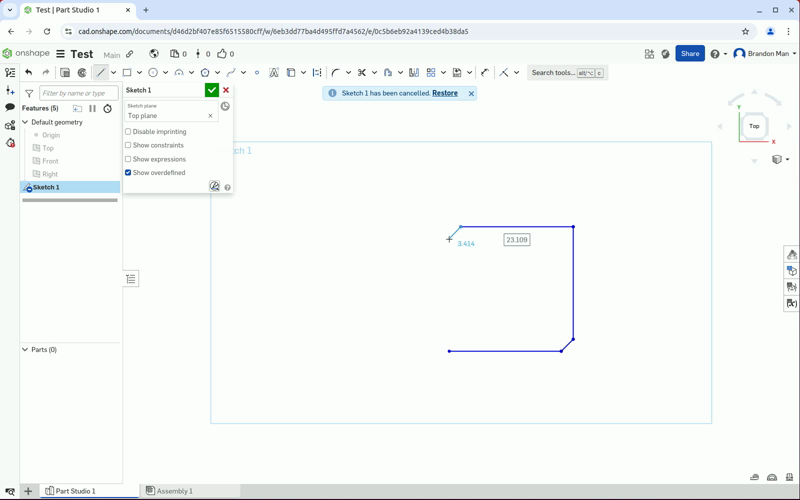
key_down(shift)
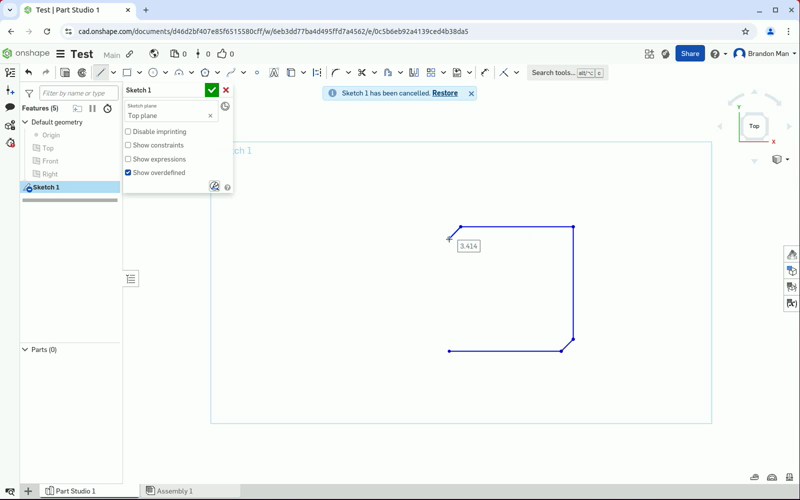
mouse_move(449, 351)
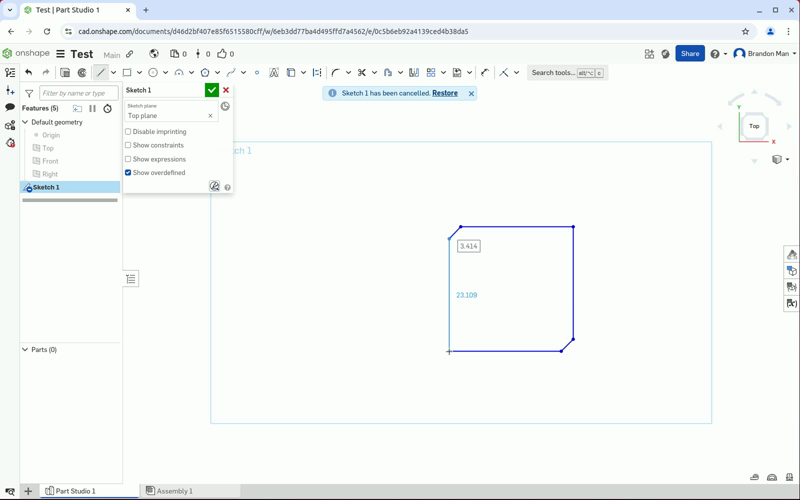
key_up(shift)
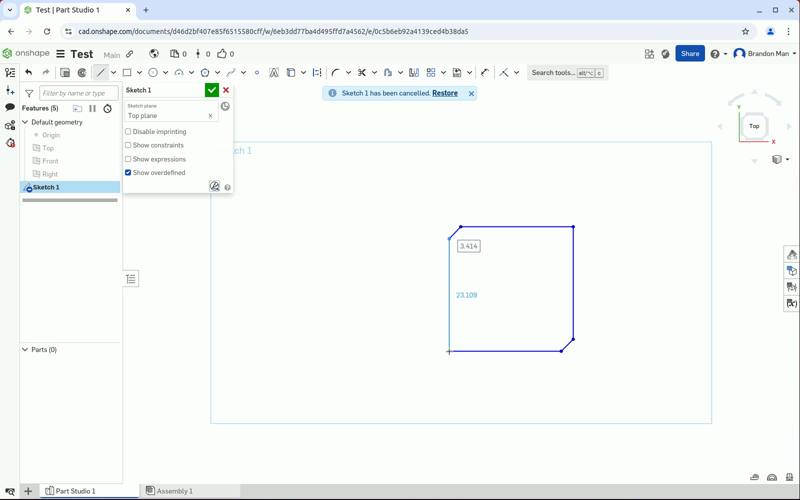
click(449, 351)
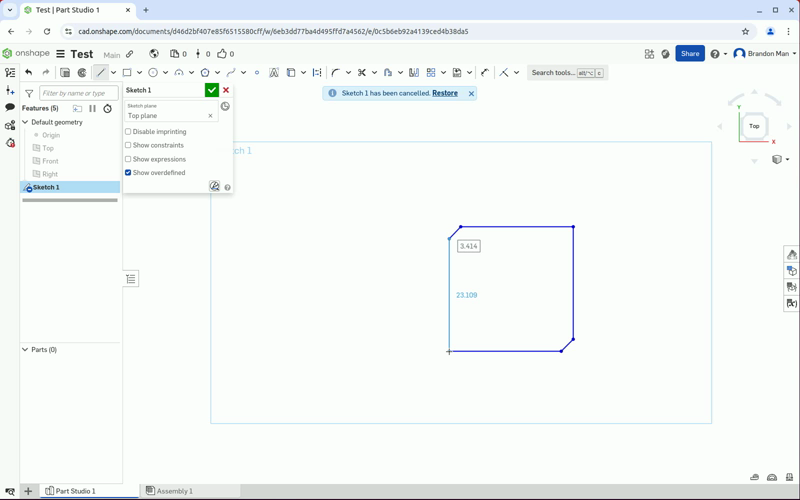
key(esc)
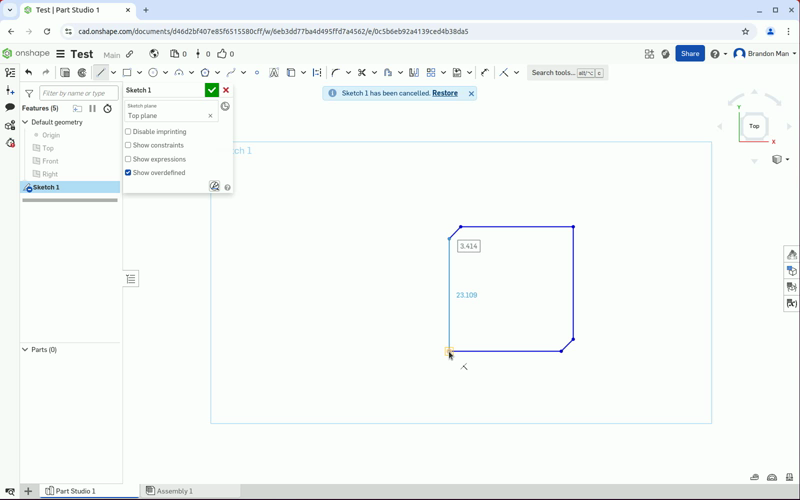
mouse_move(498, 237)
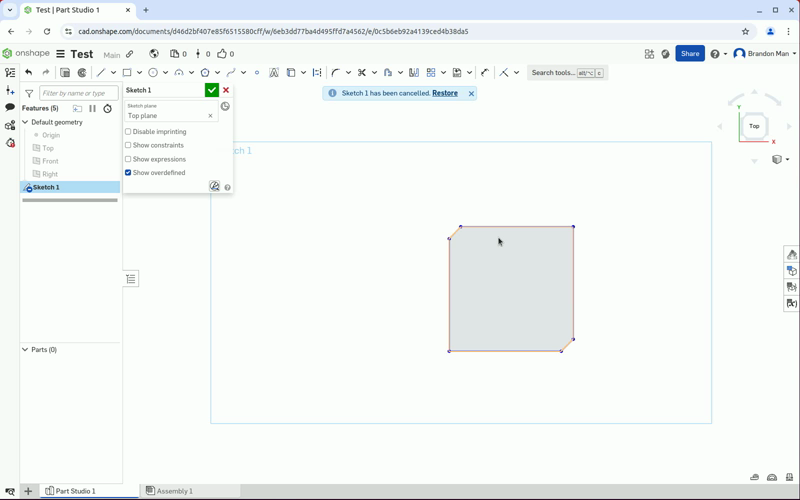
click(498, 237)
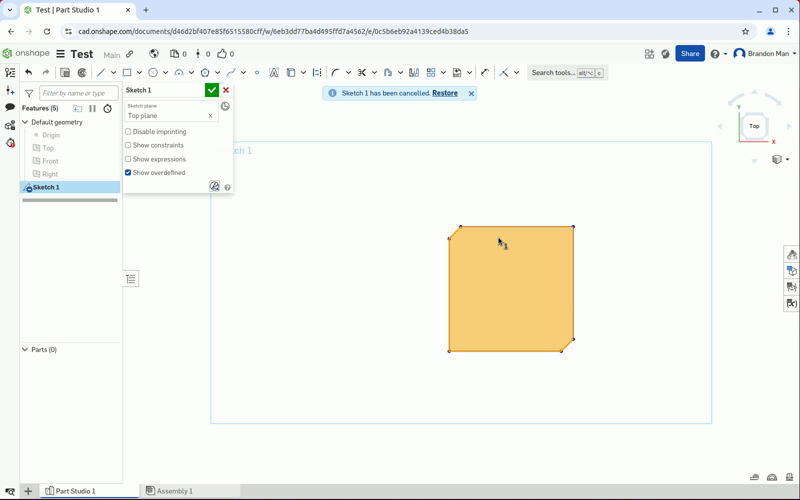
mouse_move(73, 352)
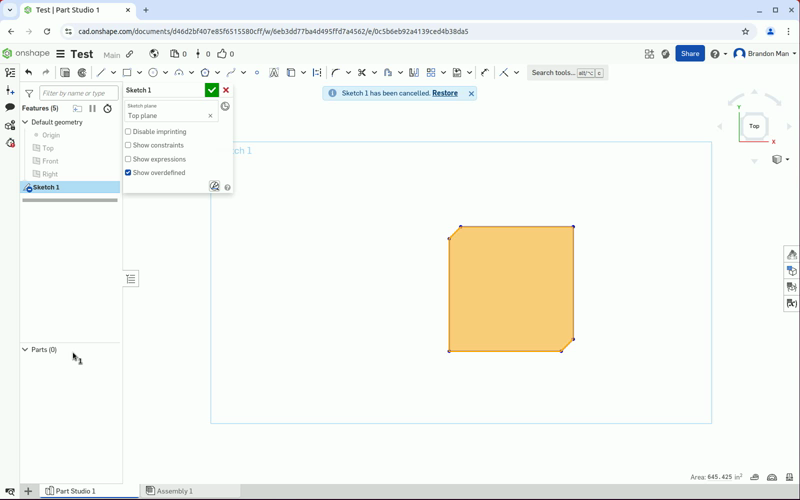
key(shift+y)
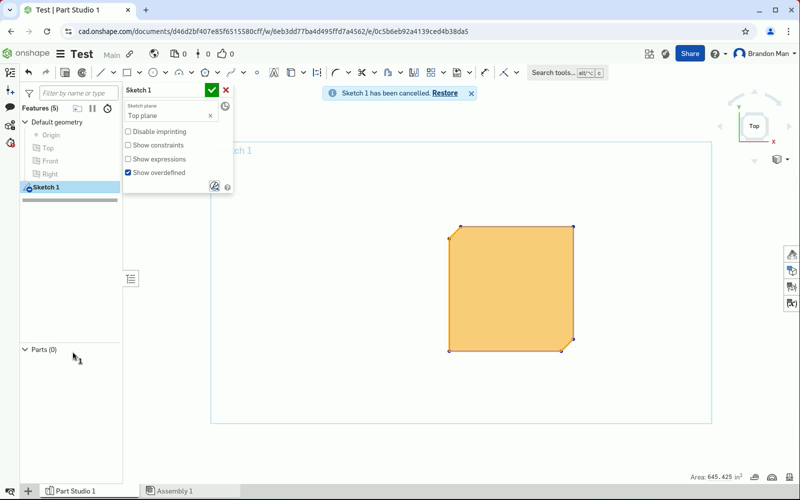
key(shift+e)
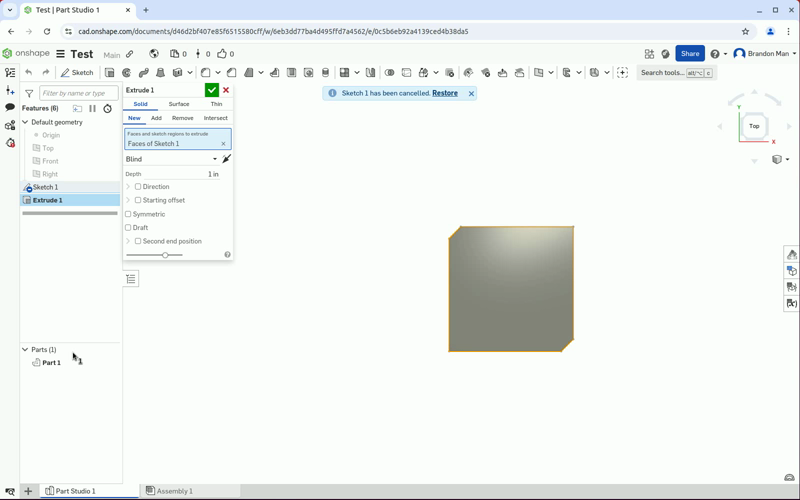
mouse_move(143, 106)
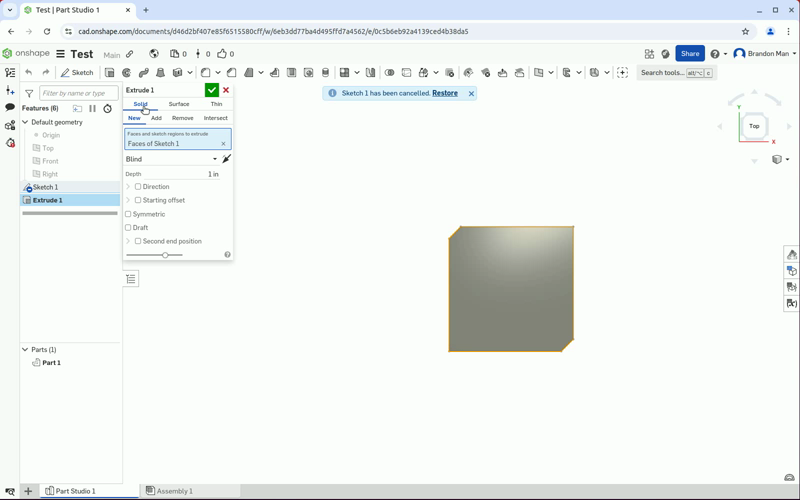
click(143, 106)
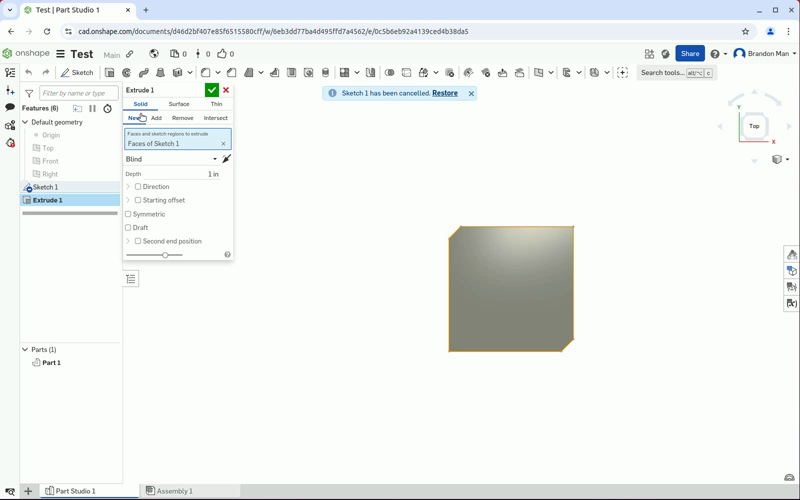
mouse_move(137, 120)
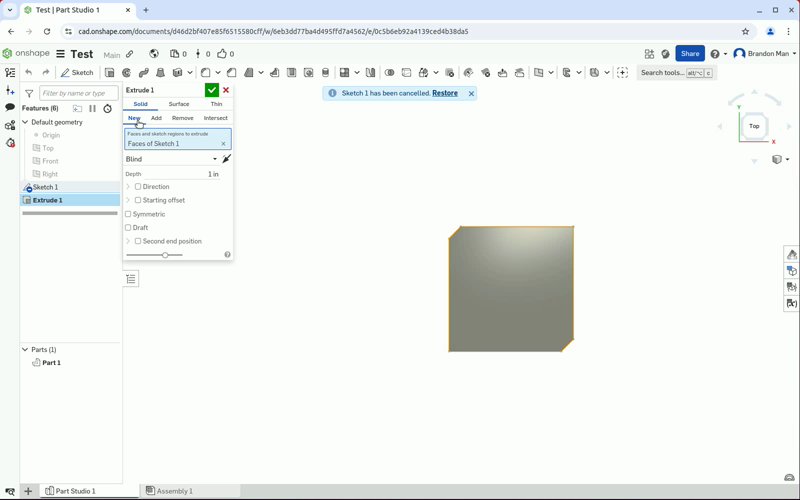
click(137, 120)
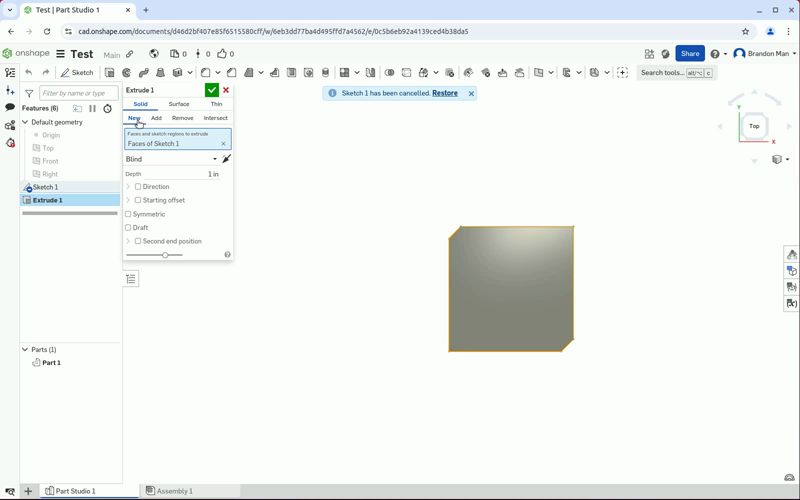
key(tab, 4)
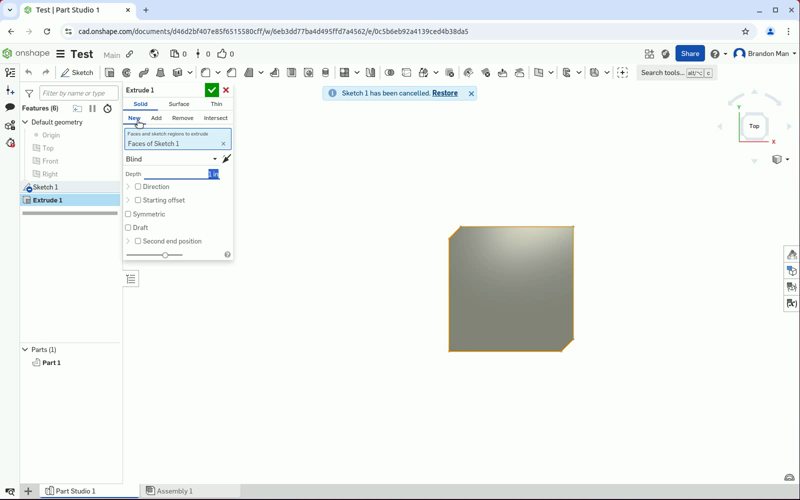
text(23.108)
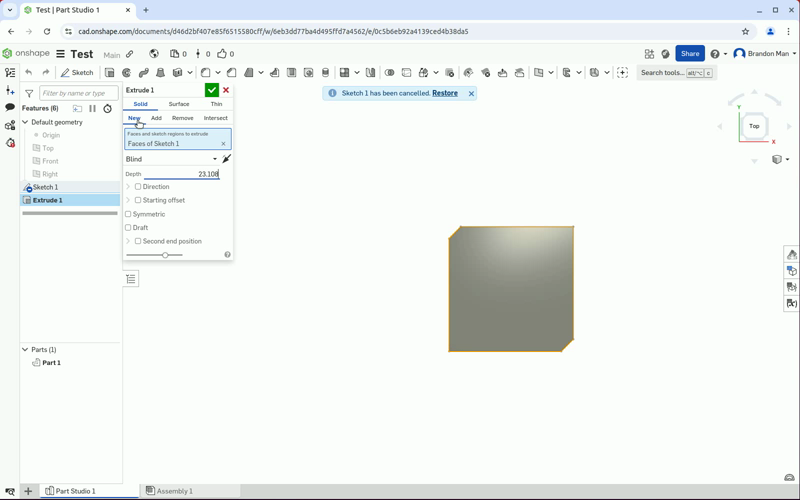
key(enter)
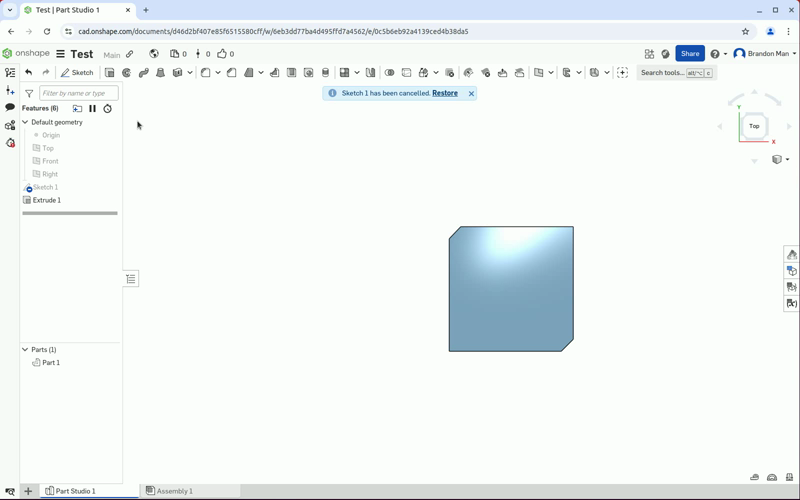
key(shift+h)
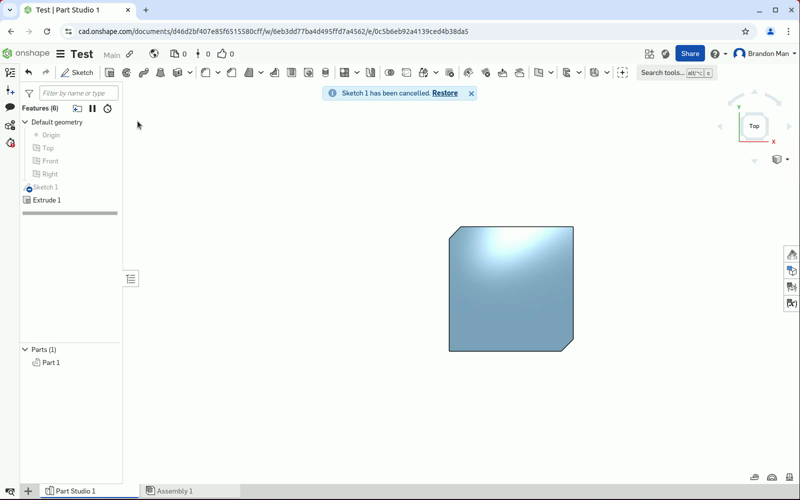
key(shift+h)
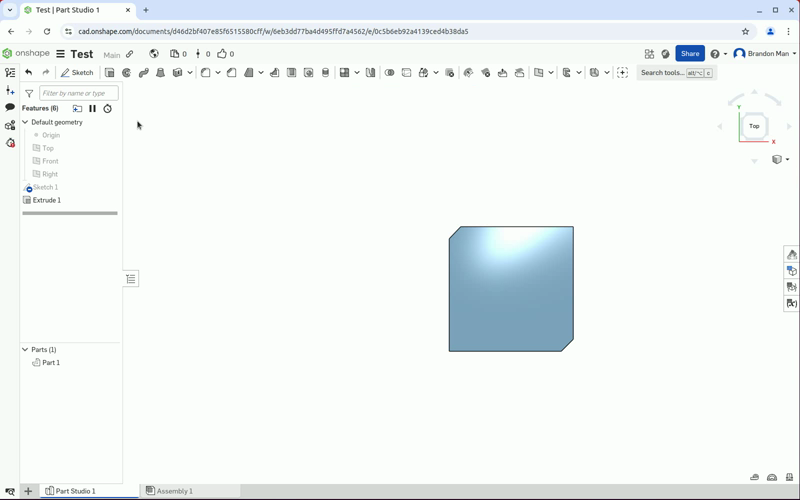
mouse_move(73, 189)
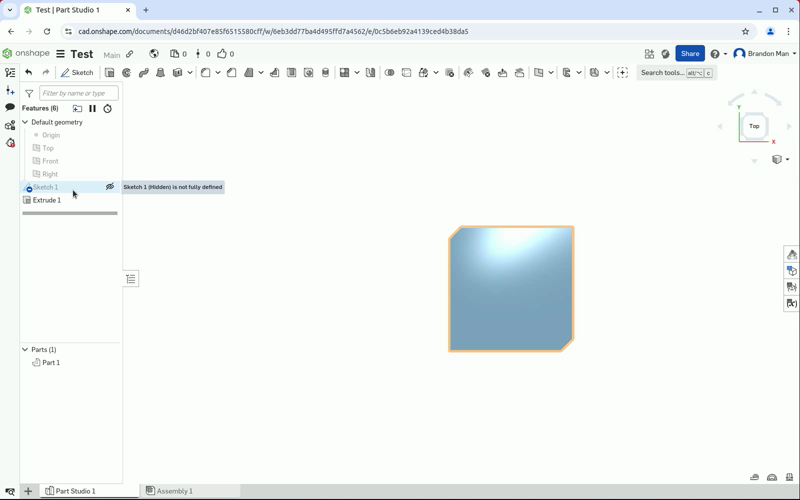
click(73, 189)
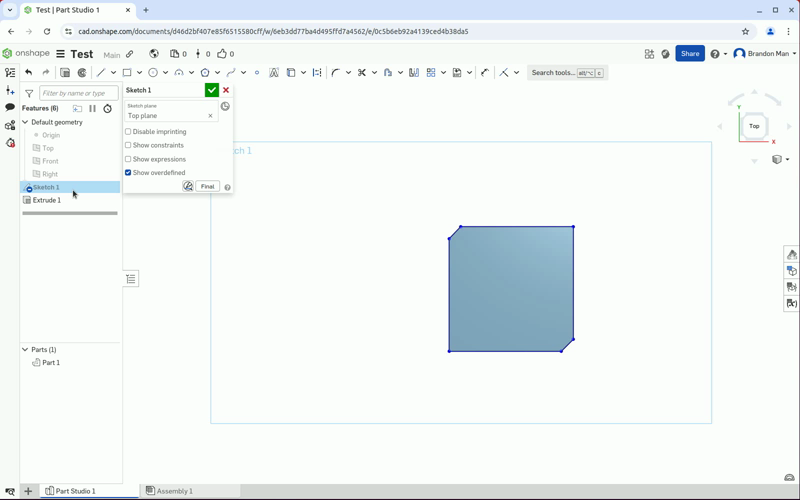
mouse_move(229, 92)
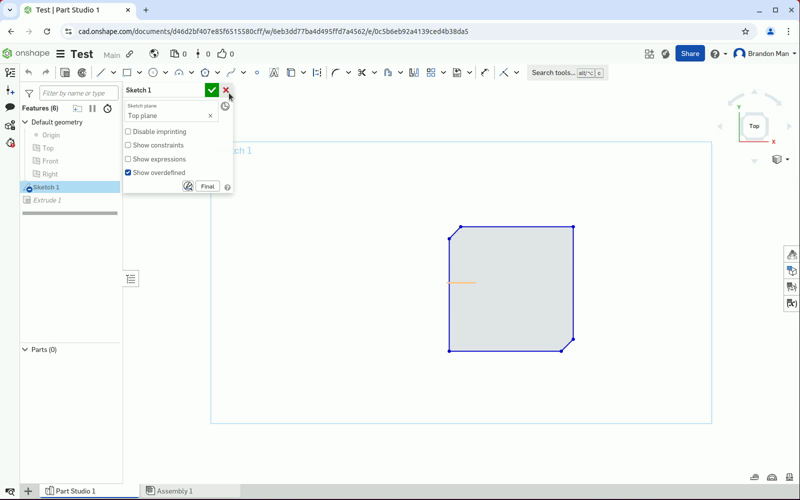
click(229, 92)
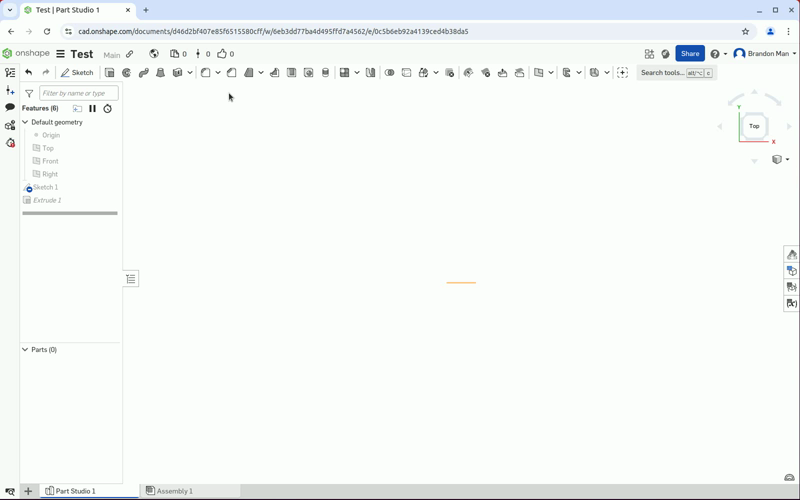
mouse_move(541, 75)
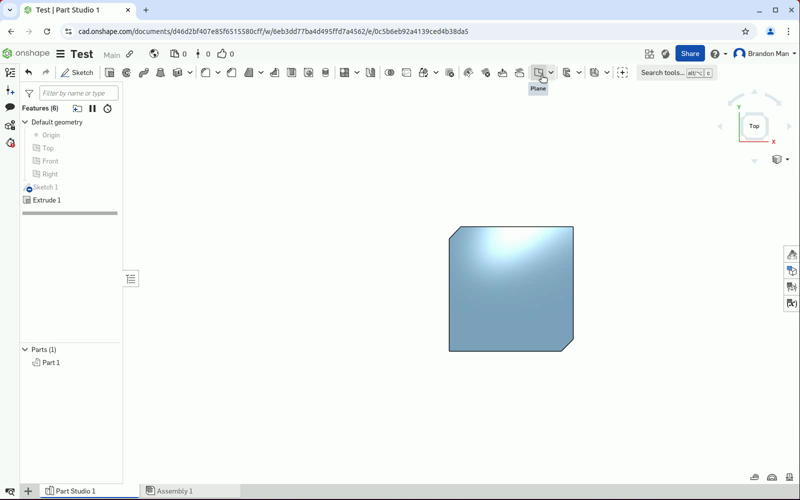
click(541, 75)
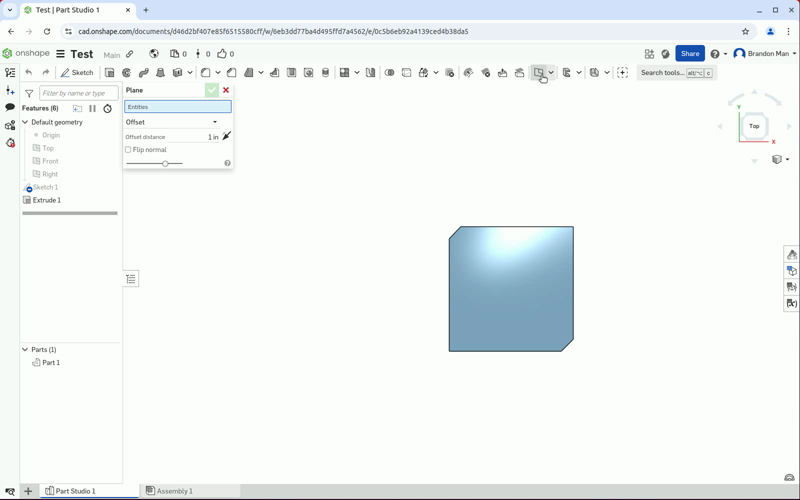
mouse_move(73, 150)
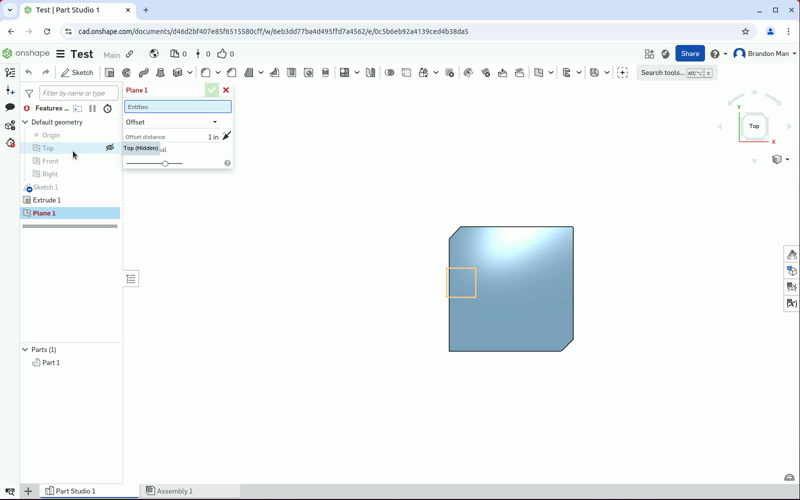
click(73, 150)
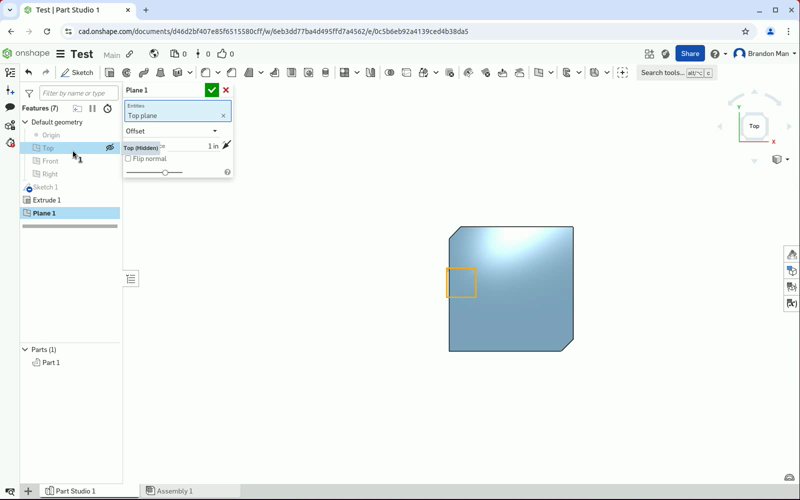
key(tab, 2)
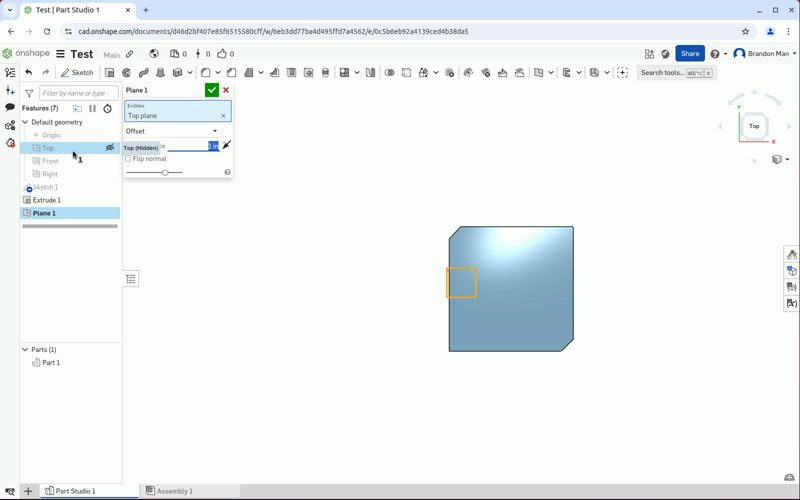
text(23.108)
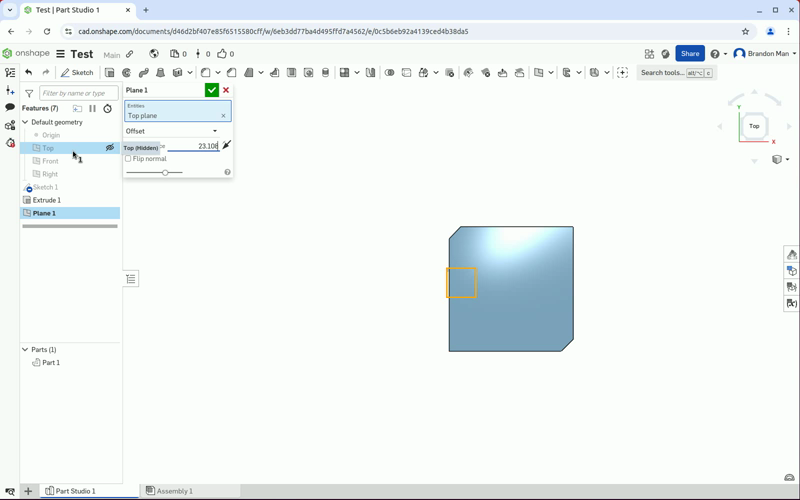
key(enter, 2)
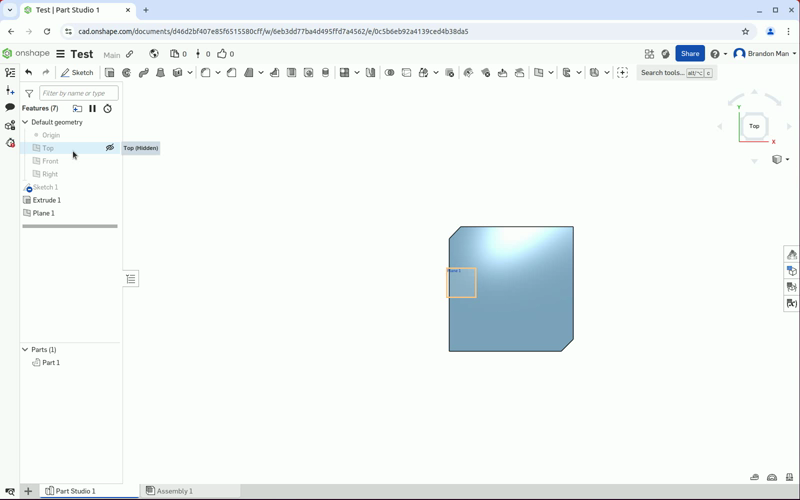
key(shift+s)
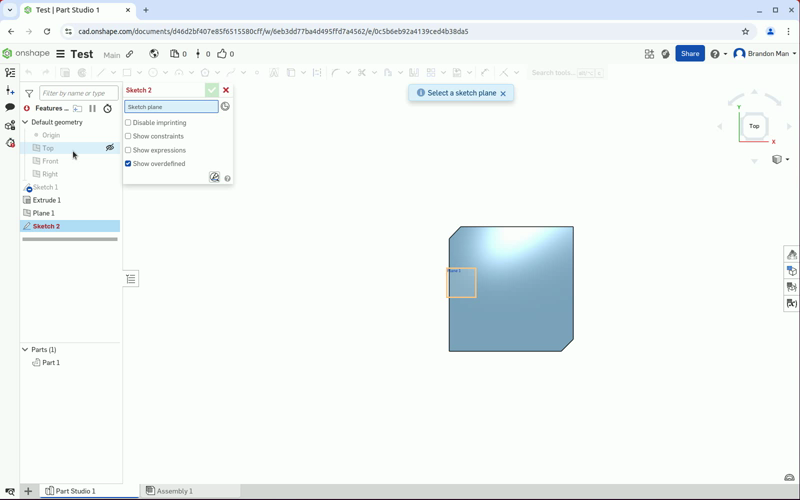
mouse_move(73, 215)
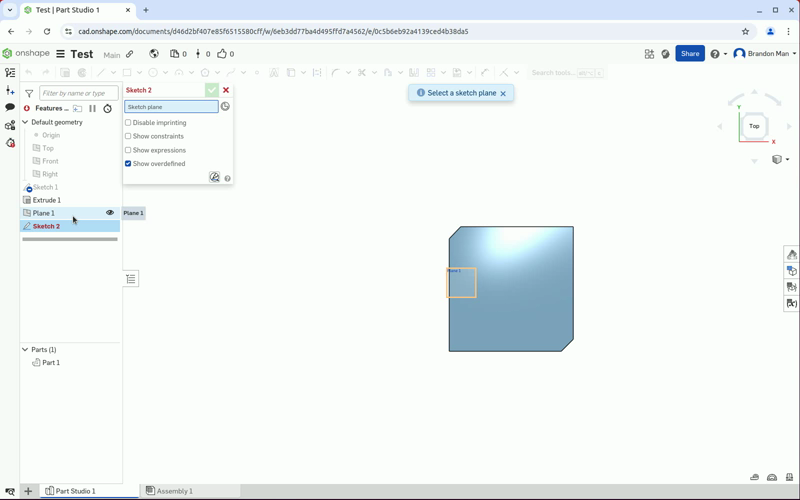
click(73, 215)
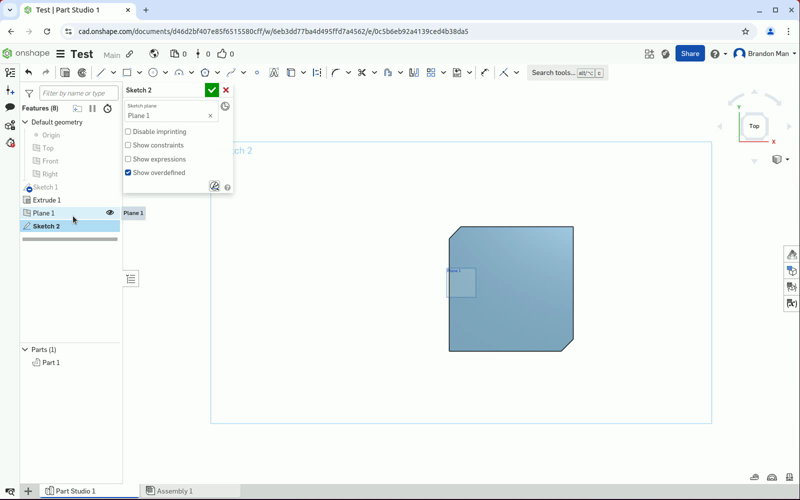
mouse_move(73, 352)
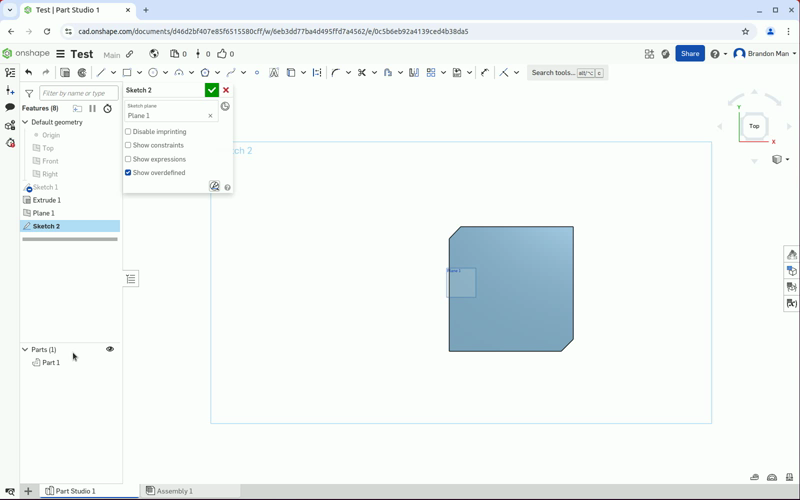
key(y)
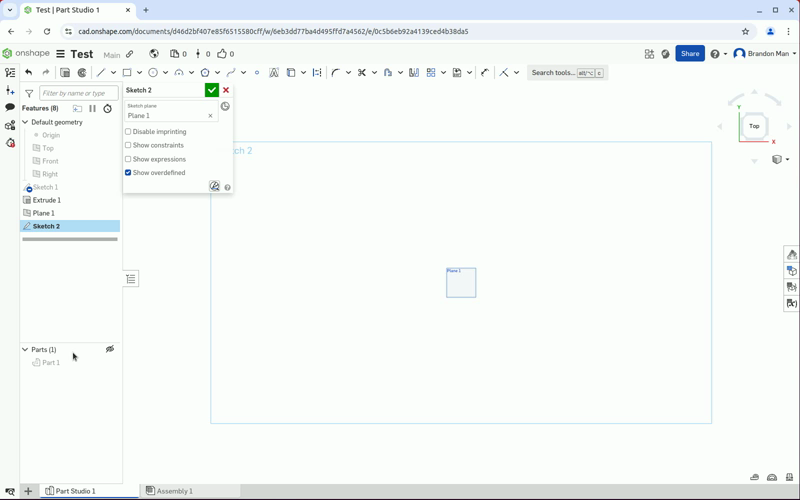
key(l)
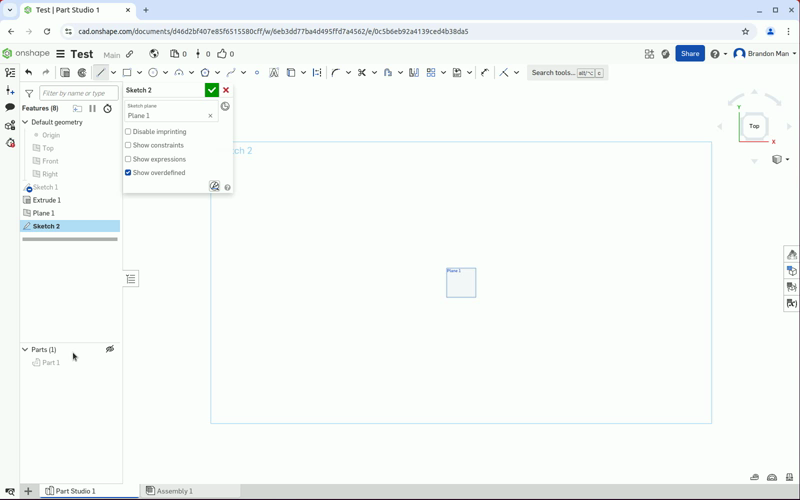
key_down(shift)
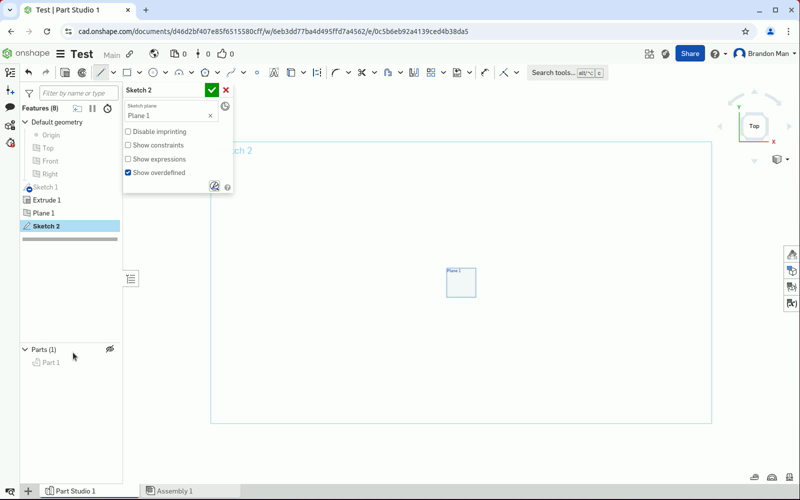
mouse_move(464, 254)
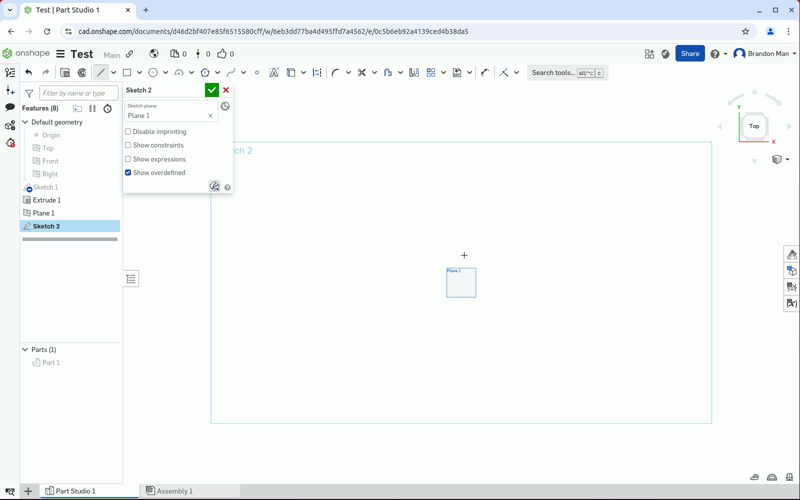
click(464, 254)
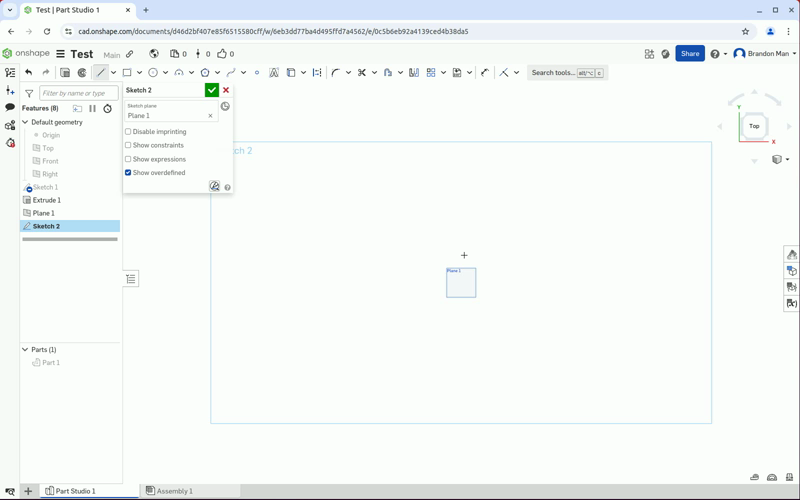
key_up(shift)
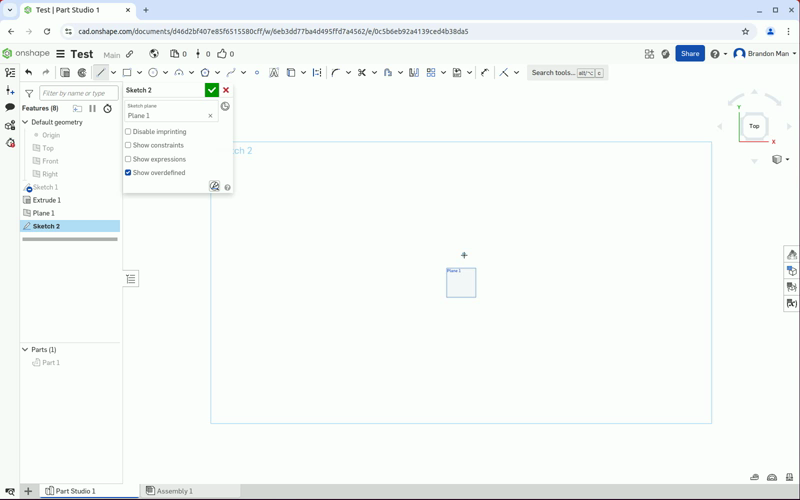
key_down(shift)
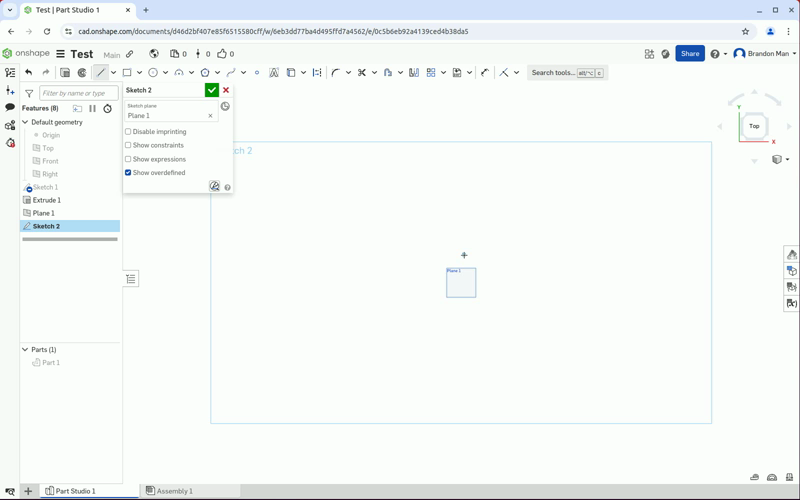
mouse_move(546, 336)
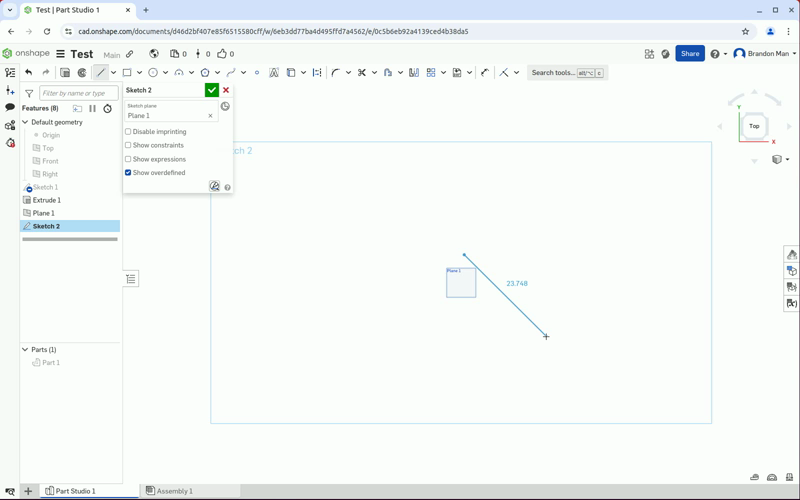
click(546, 336)
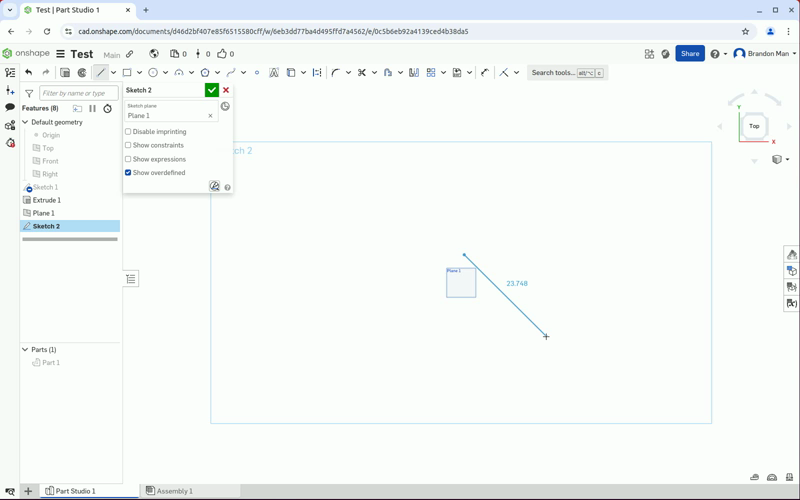
key_up(shift)
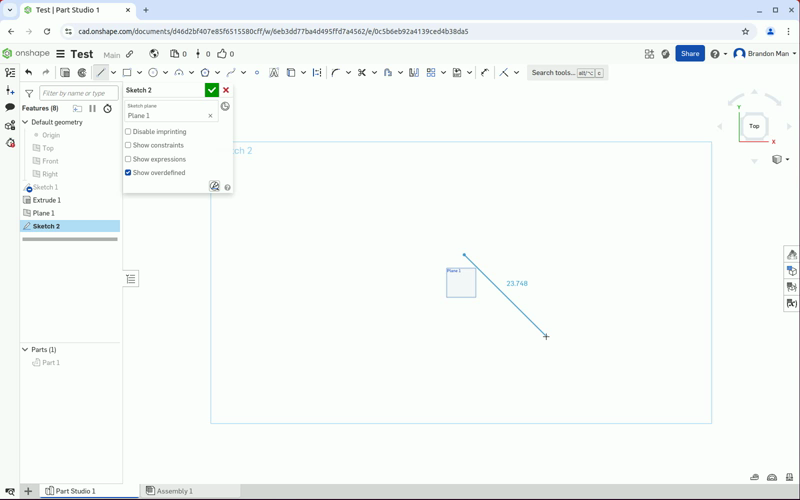
key_down(shift)
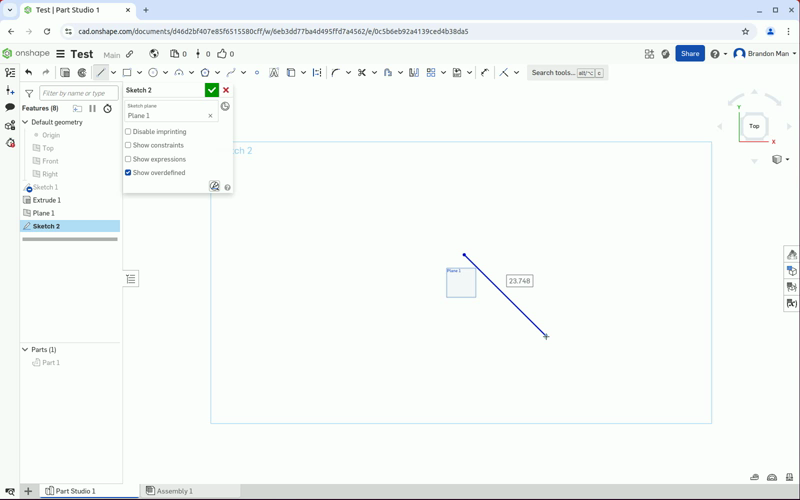
mouse_move(576, 336)
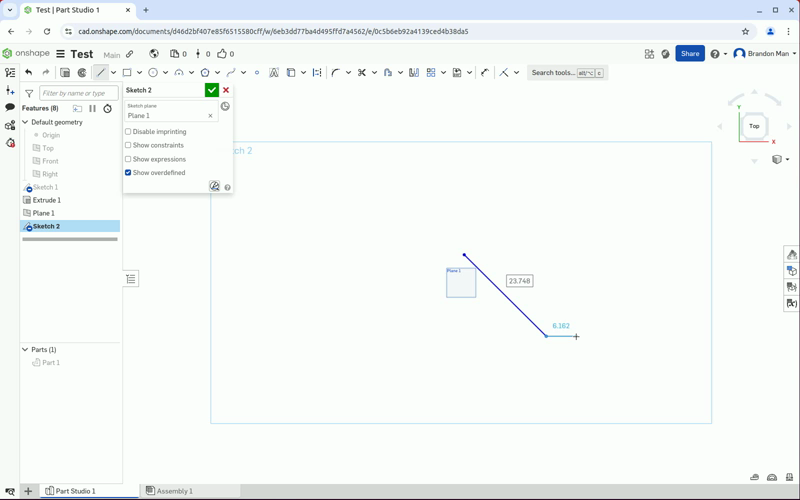
mouse_move(552, 329)
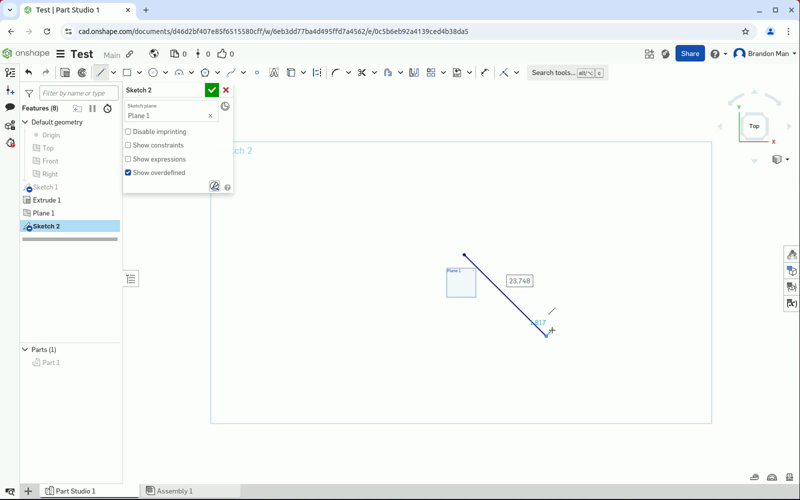
click(552, 329)
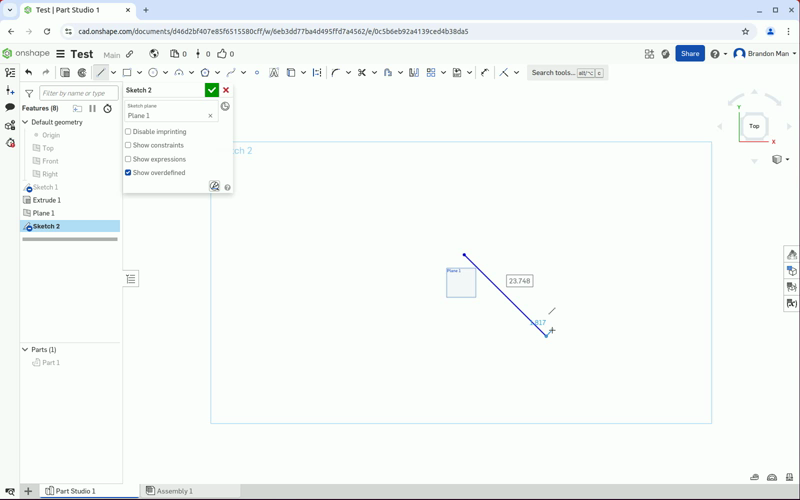
key_up(shift)
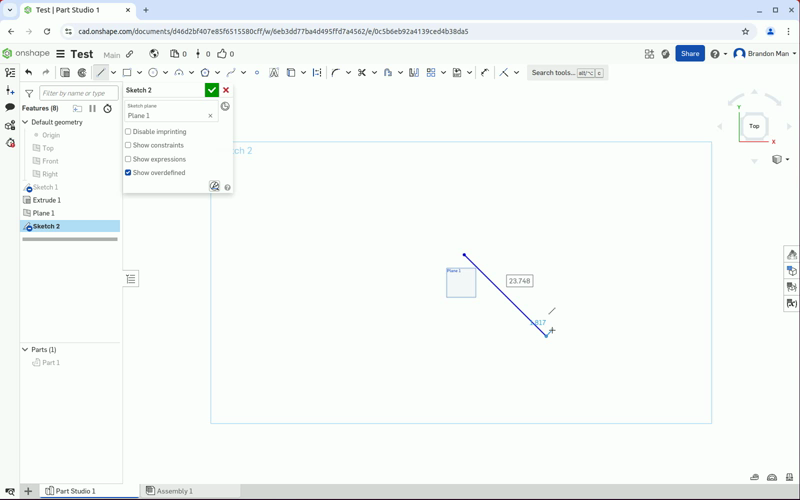
key_down(shift)
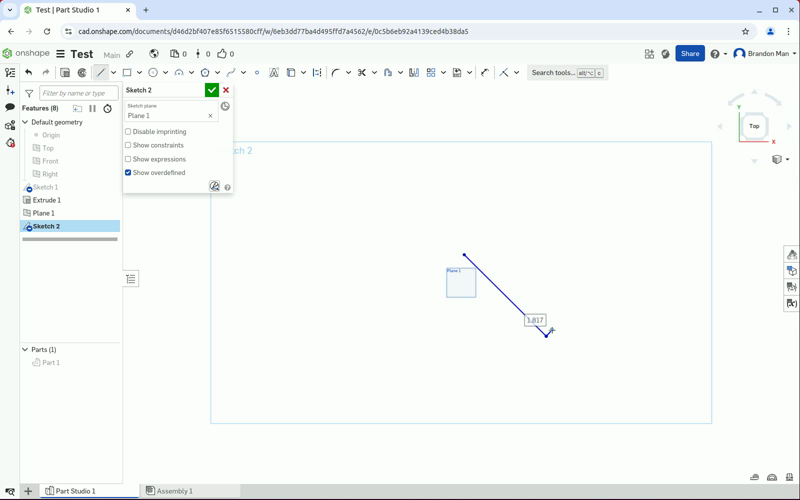
mouse_move(582, 329)
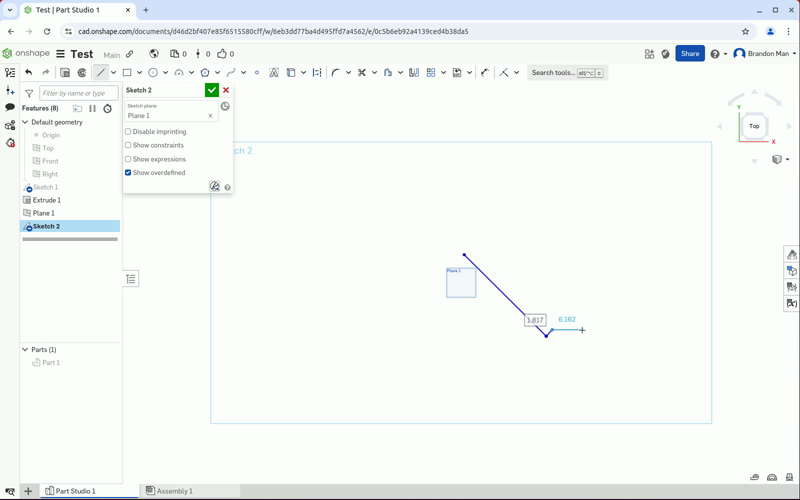
mouse_move(511, 288)
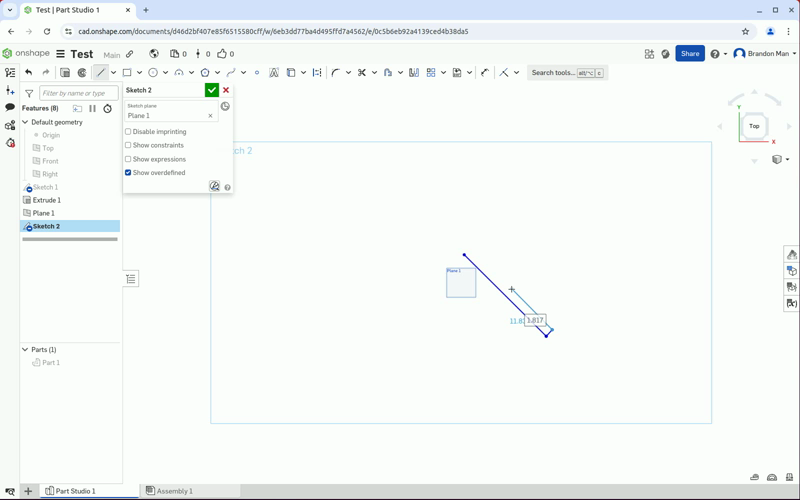
click(511, 288)
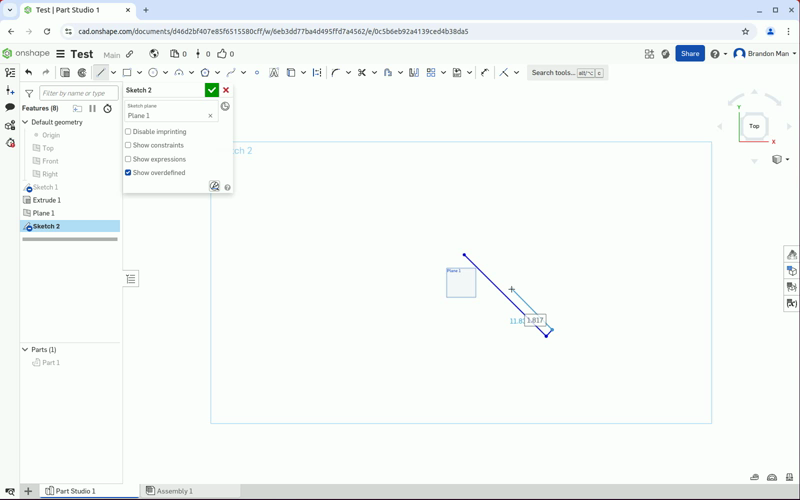
key_up(shift)
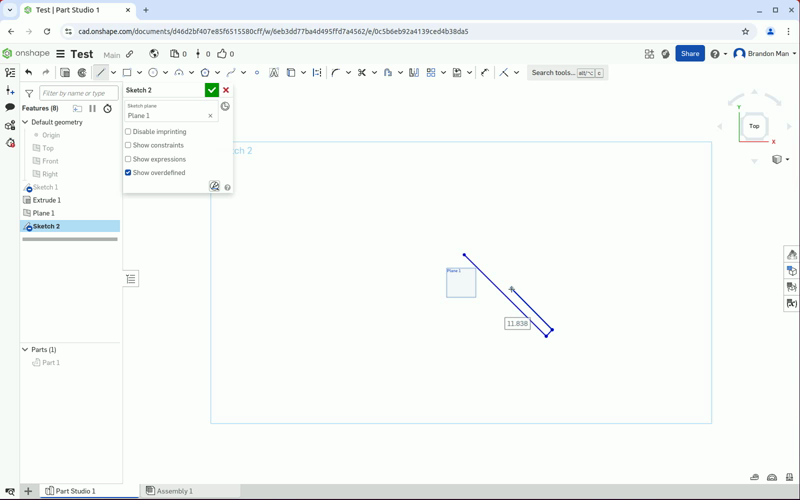
key_down(shift)
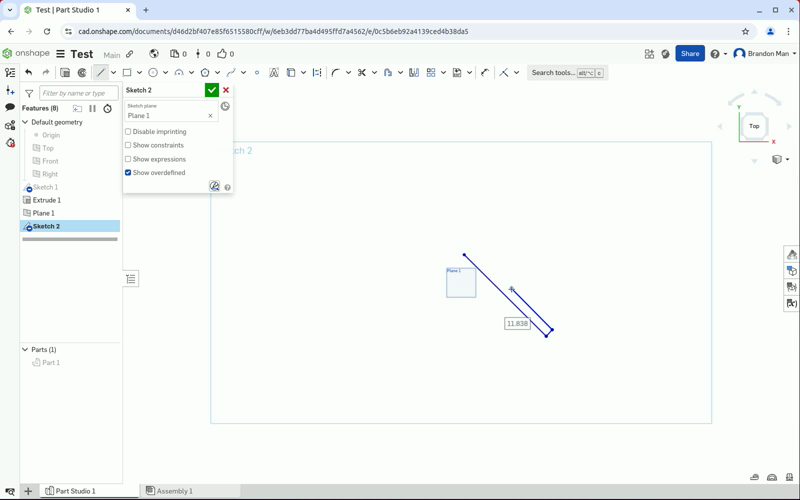
mouse_move(541, 288)
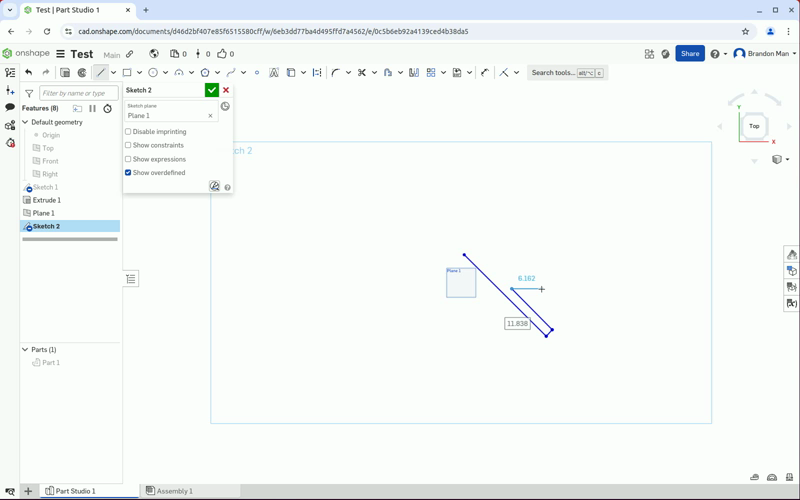
mouse_move(470, 248)
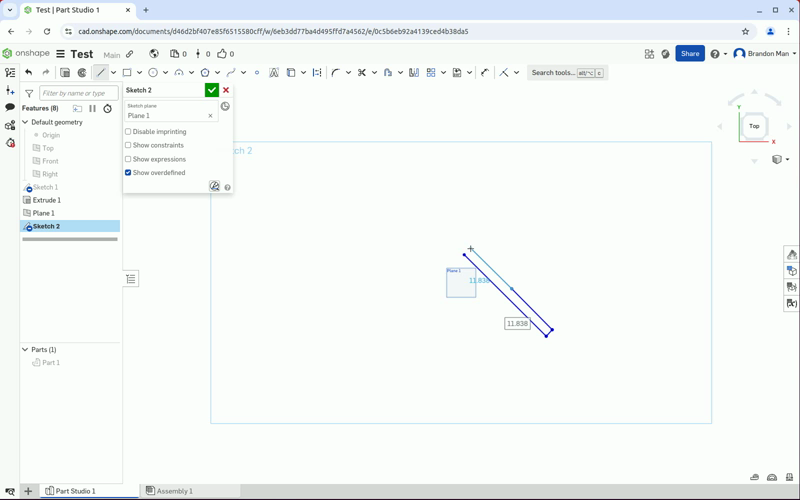
click(470, 248)
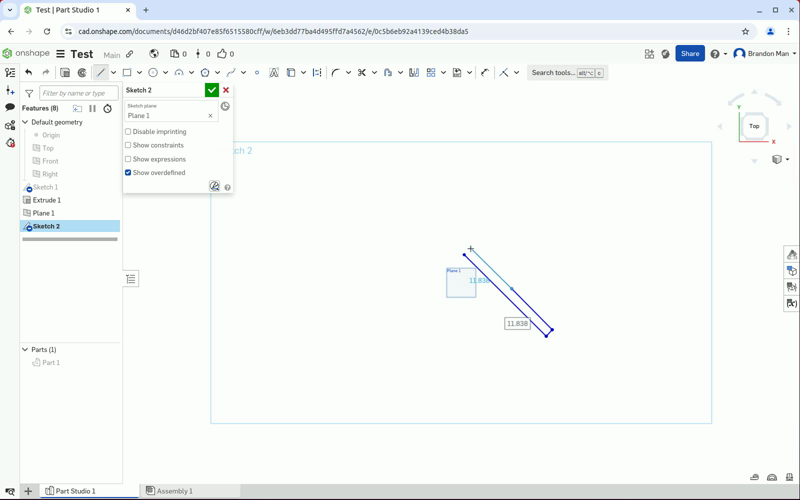
key_up(shift)
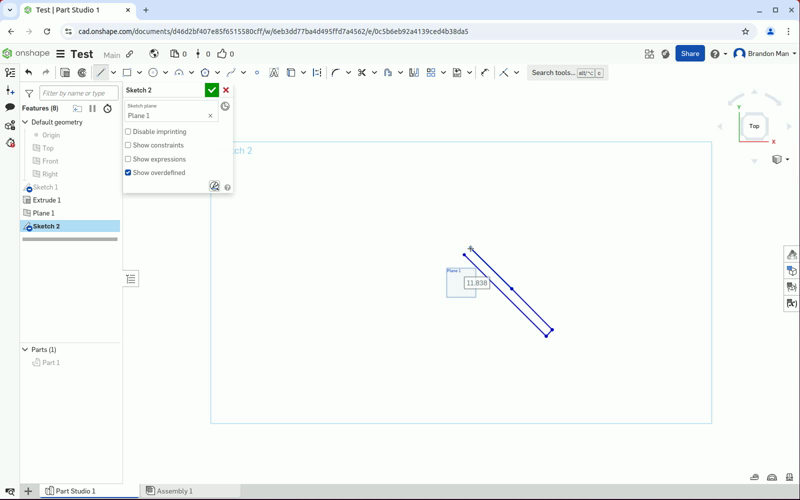
mouse_move(500, 248)
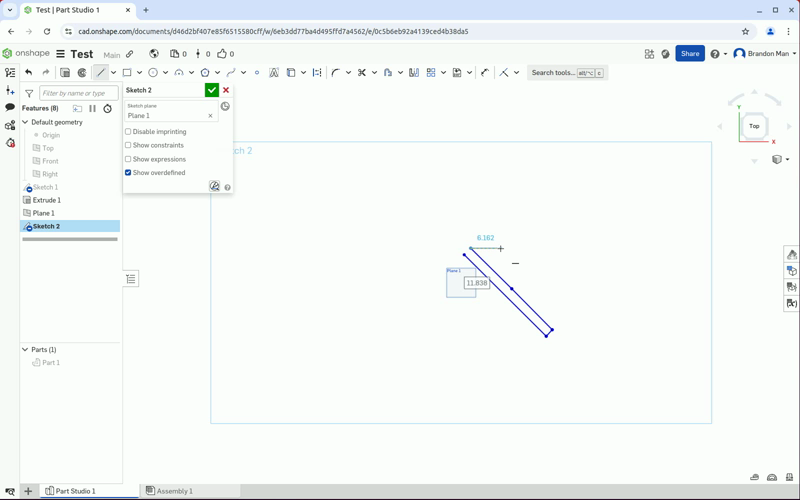
key_down(shift)
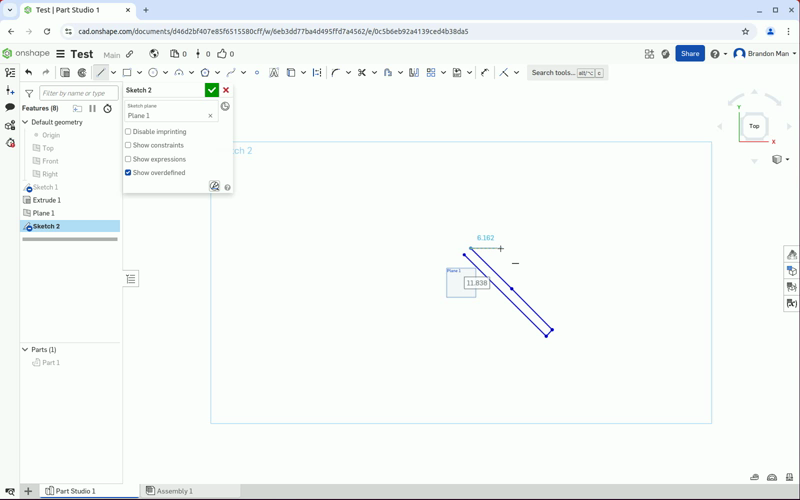
mouse_move(464, 254)
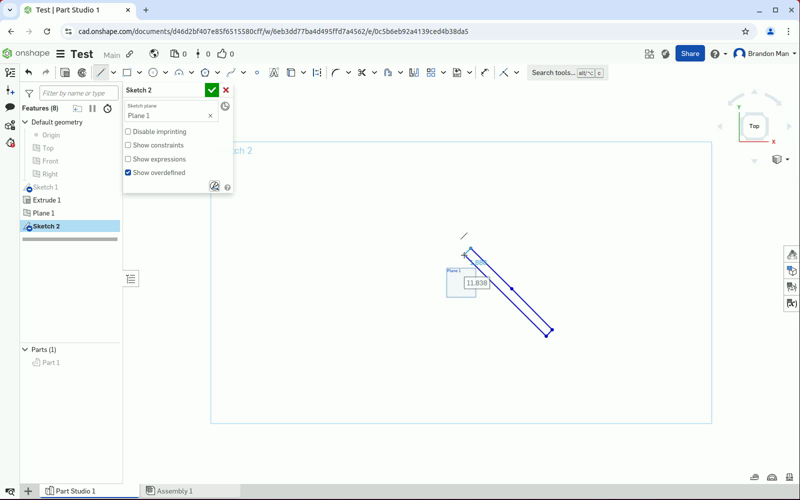
key_up(shift)
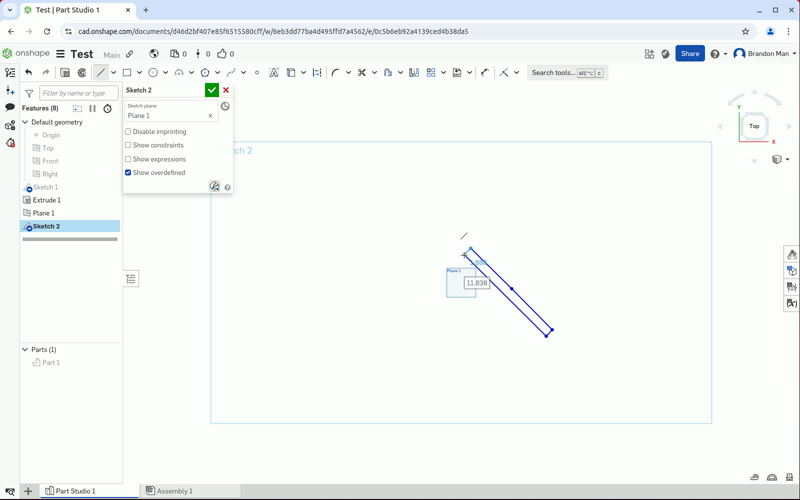
click(464, 254)
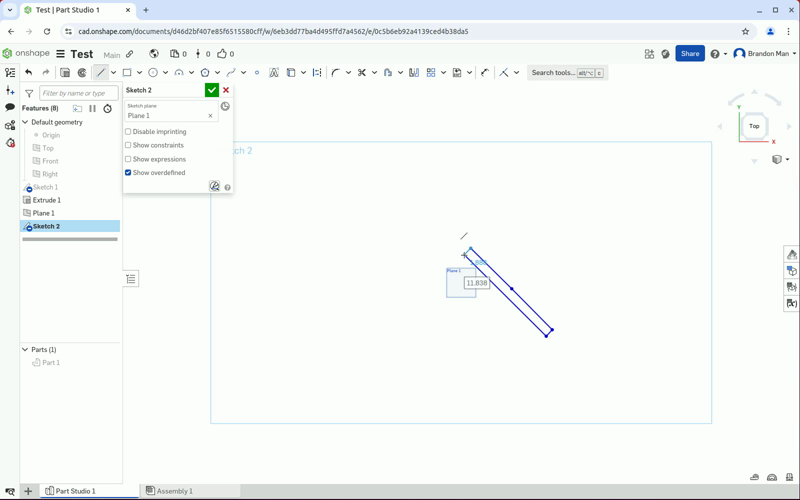
key(esc)
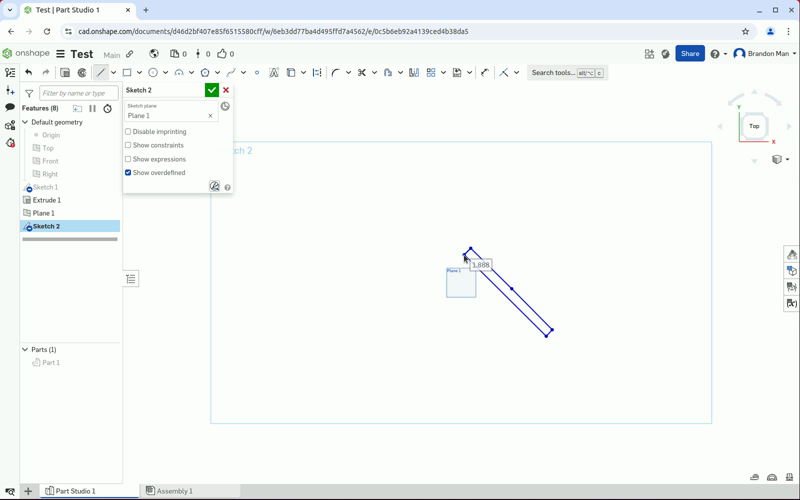
mouse_move(509, 295)
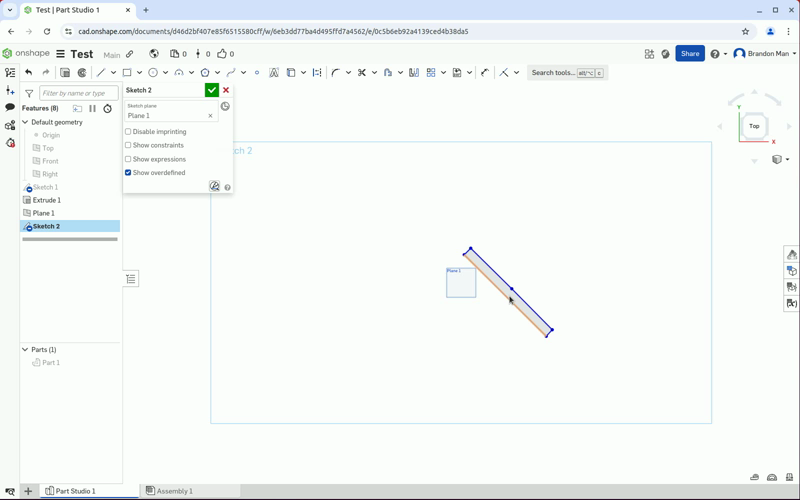
scroll(6)
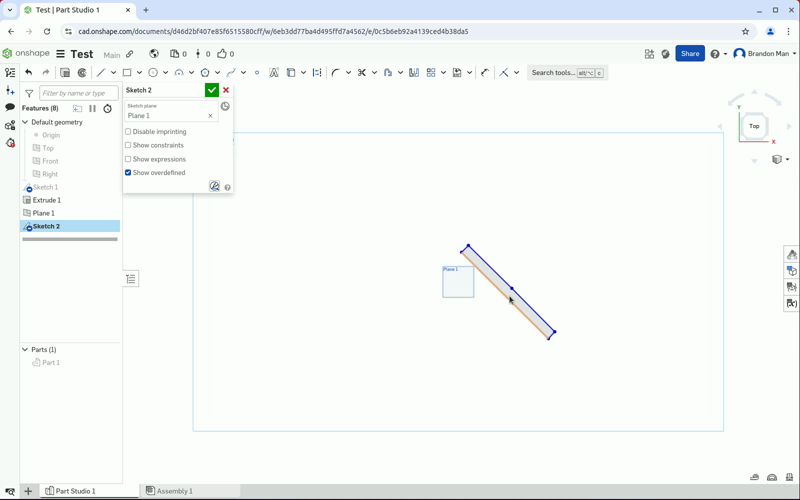
scroll(6)
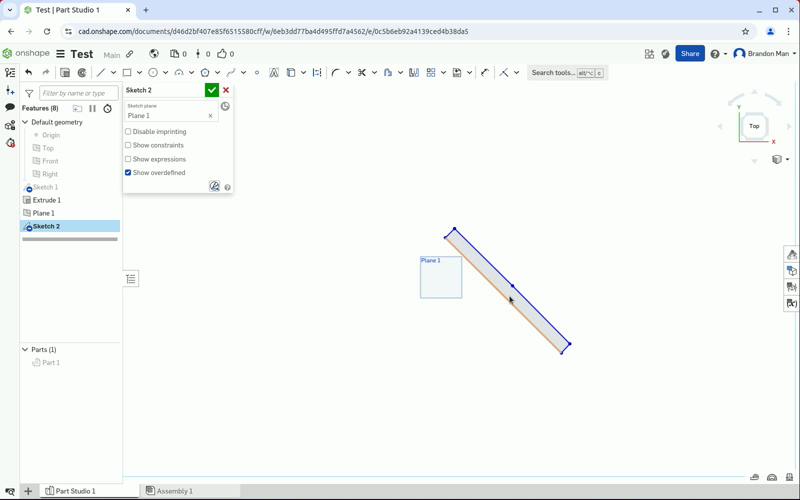
scroll(6)
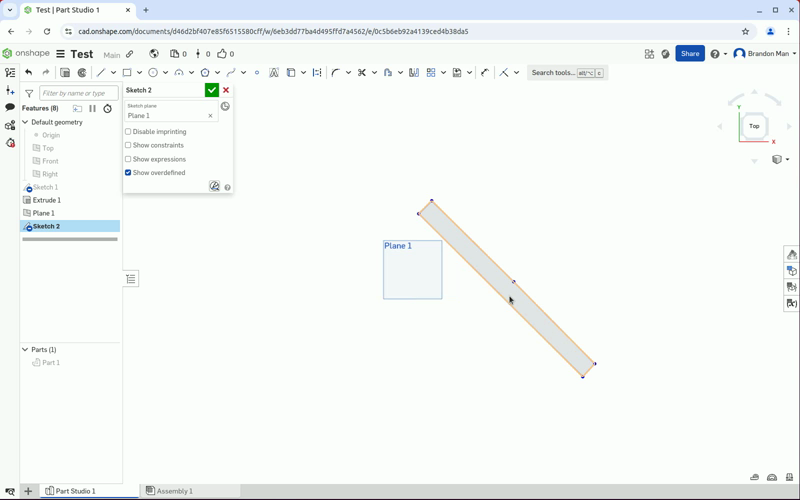
scroll(6)
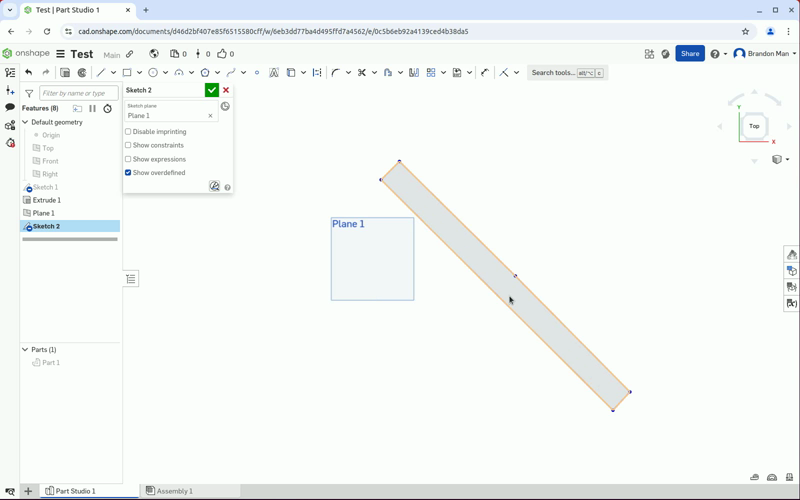
scroll(6)
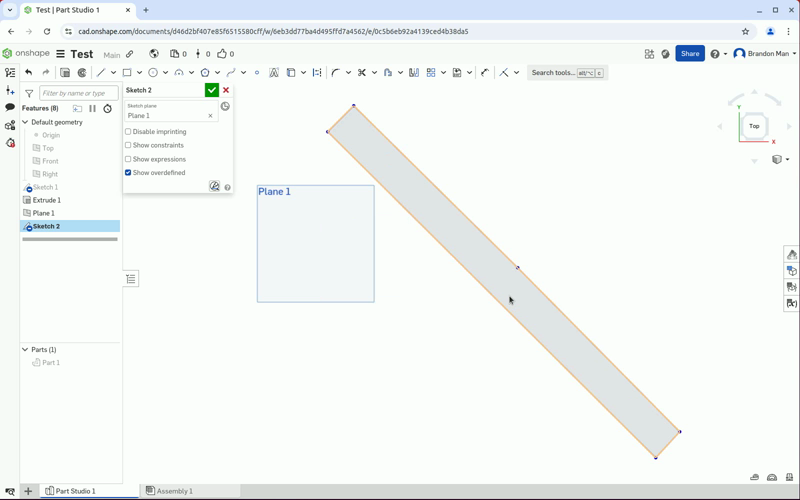
scroll(6)
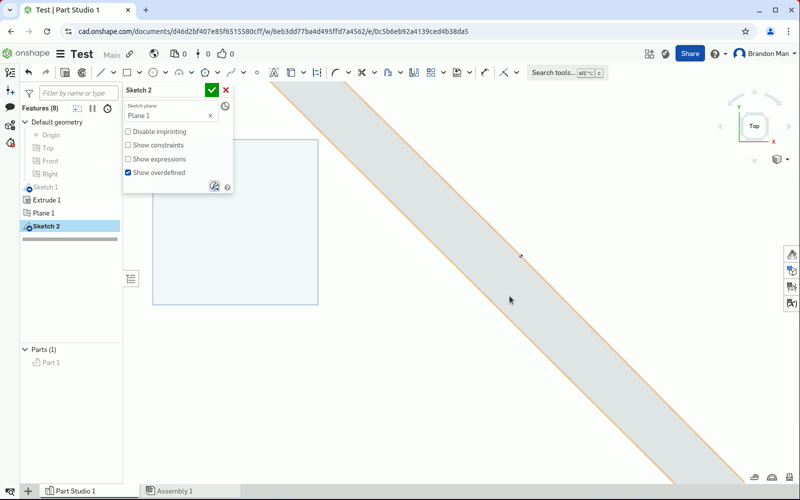
scroll(6)
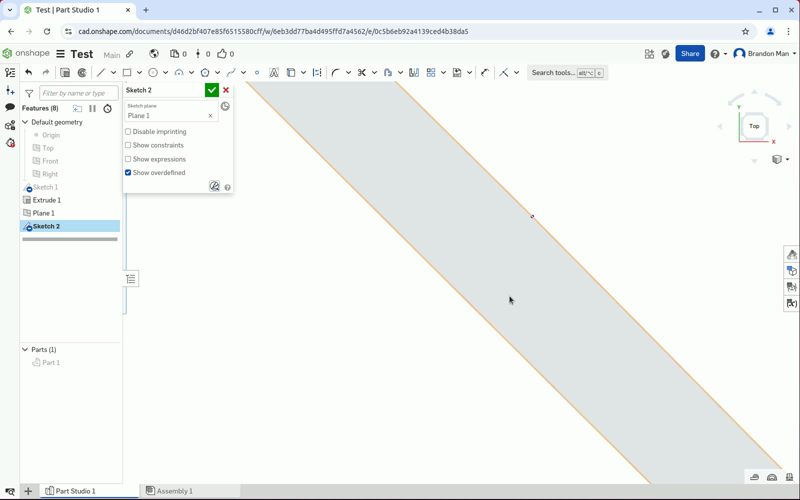
click(509, 295)
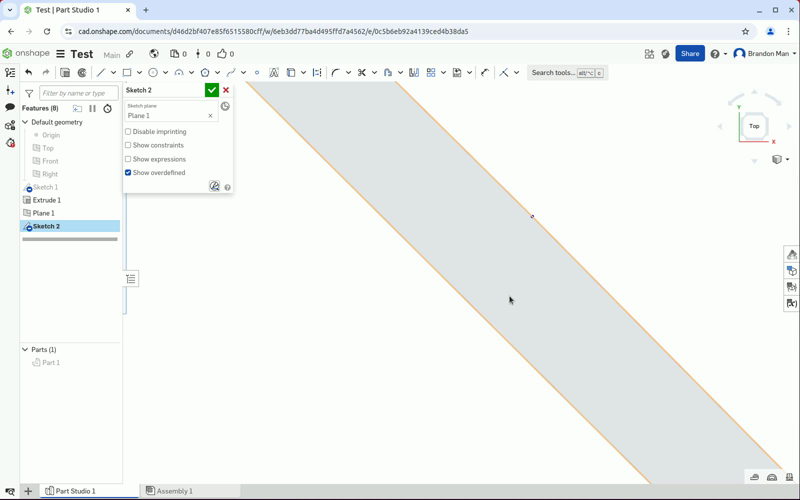
scroll(-6)
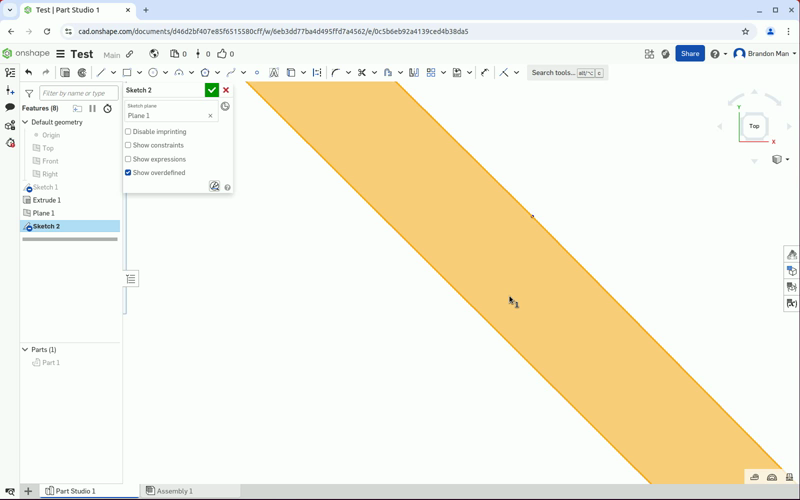
scroll(-6)
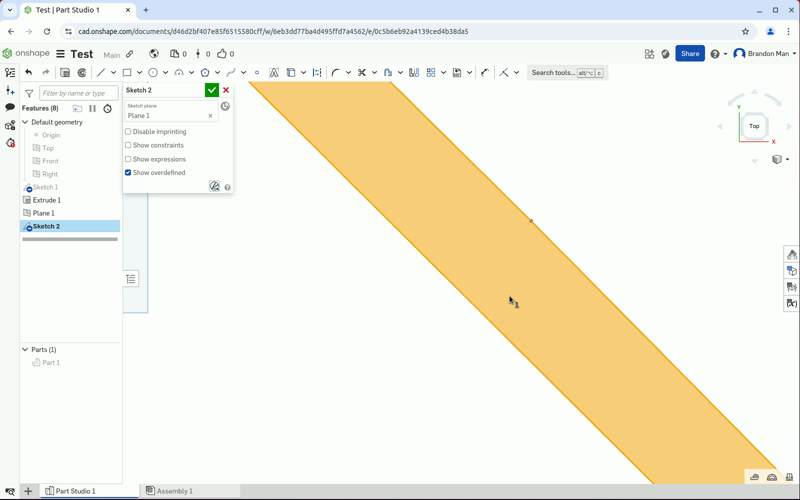
scroll(-6)
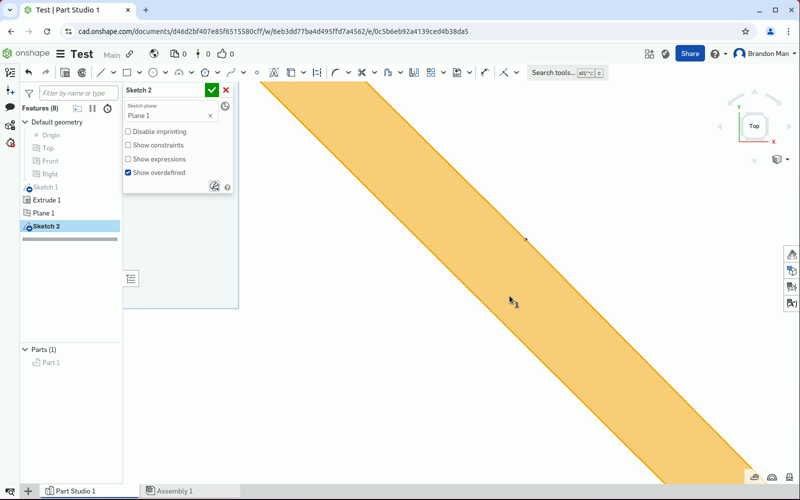
scroll(-6)
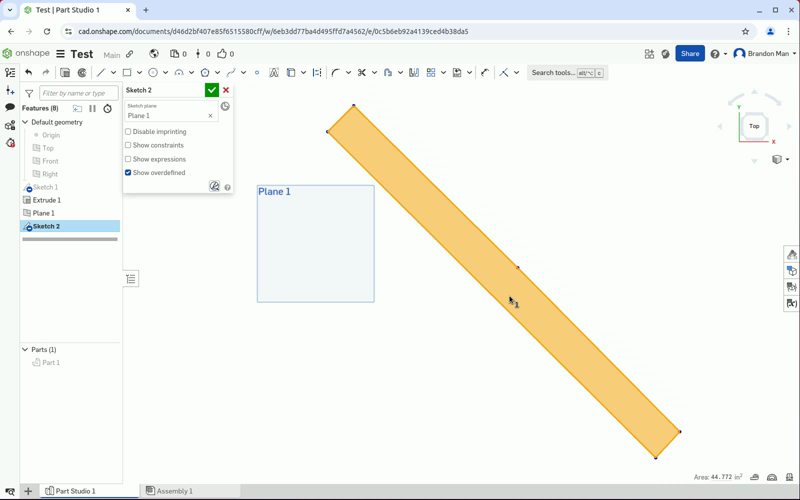
scroll(-6)
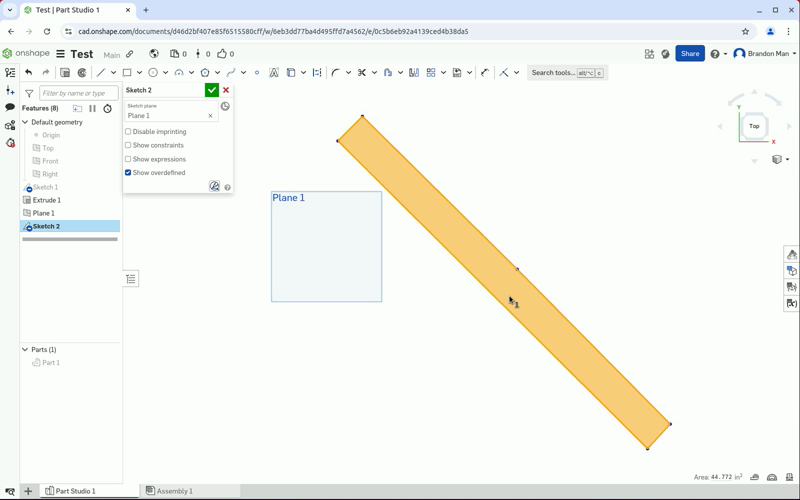
scroll(-6)
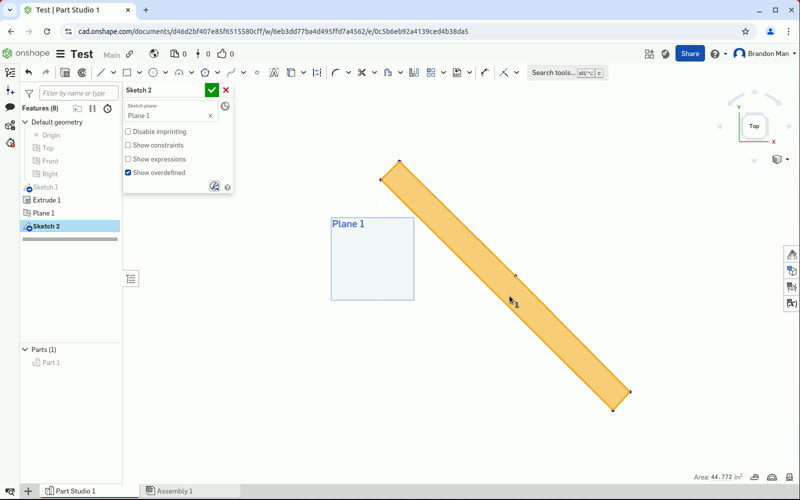
scroll(-6)
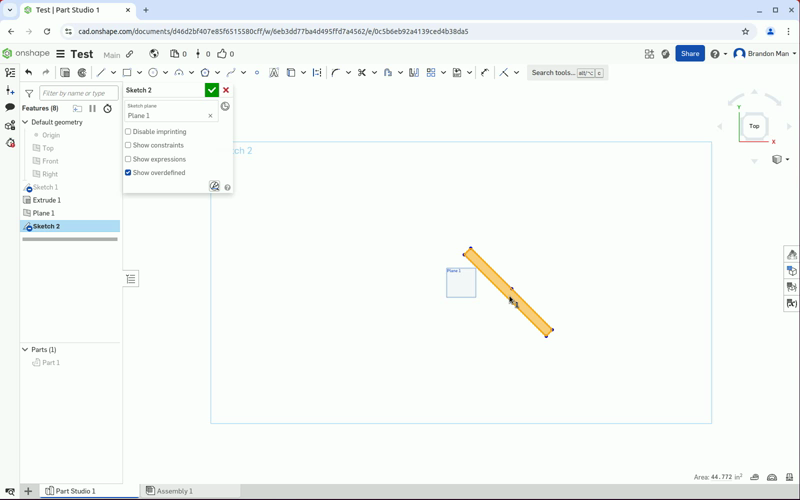
mouse_move(73, 352)
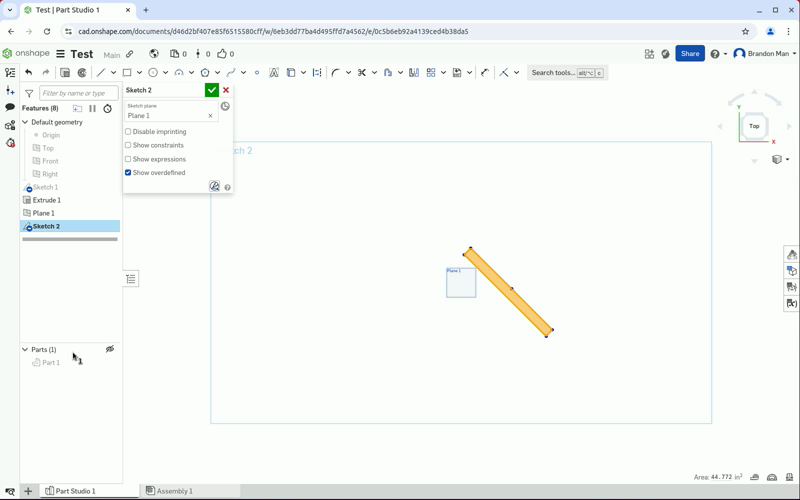
key(shift+y)
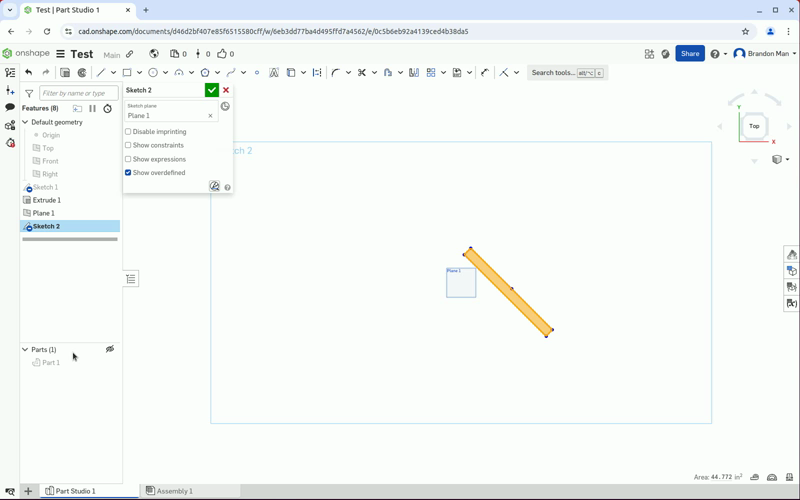
key(shift+e)
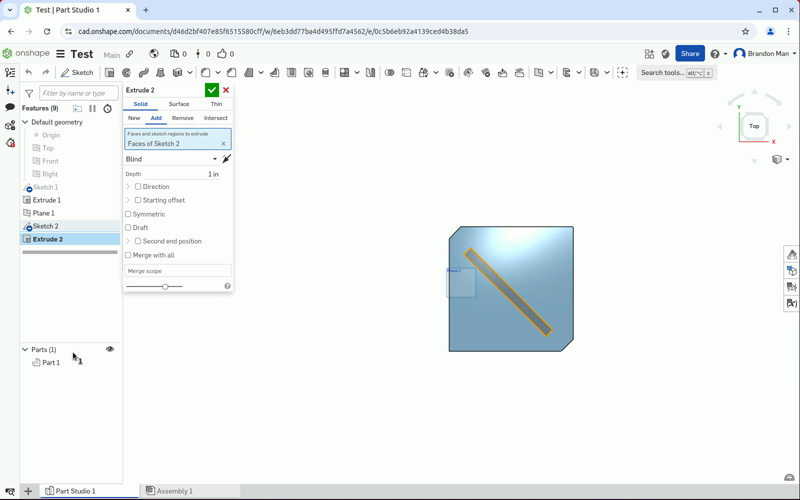
mouse_move(143, 106)
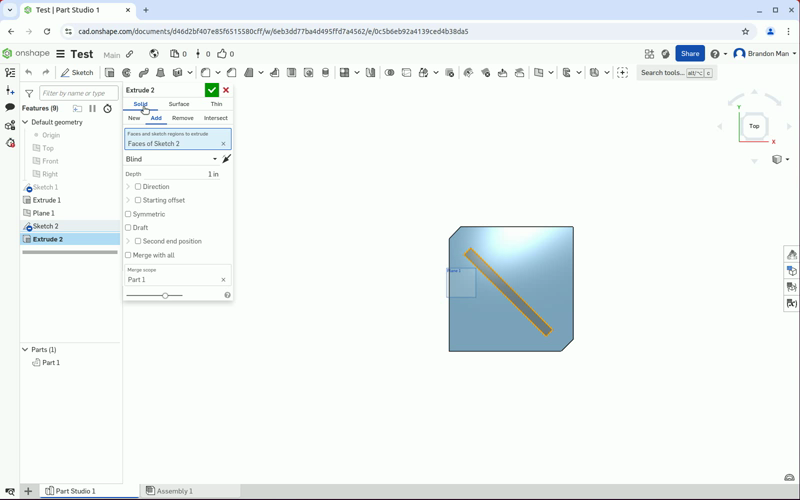
click(143, 106)
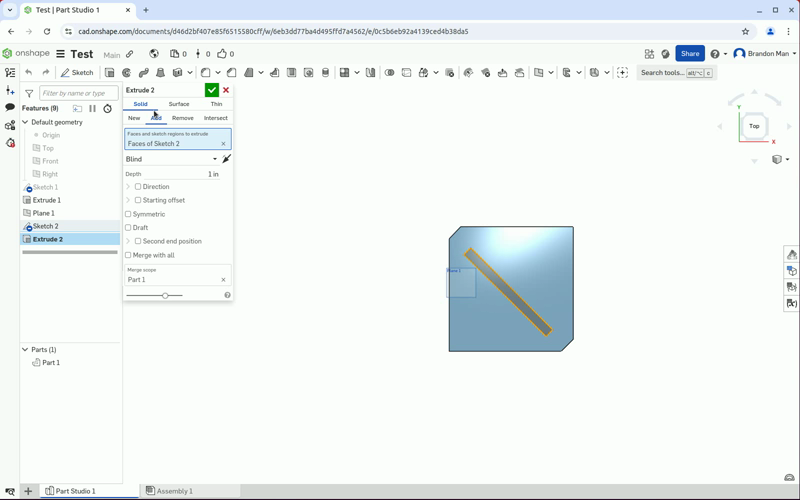
mouse_move(186, 120)
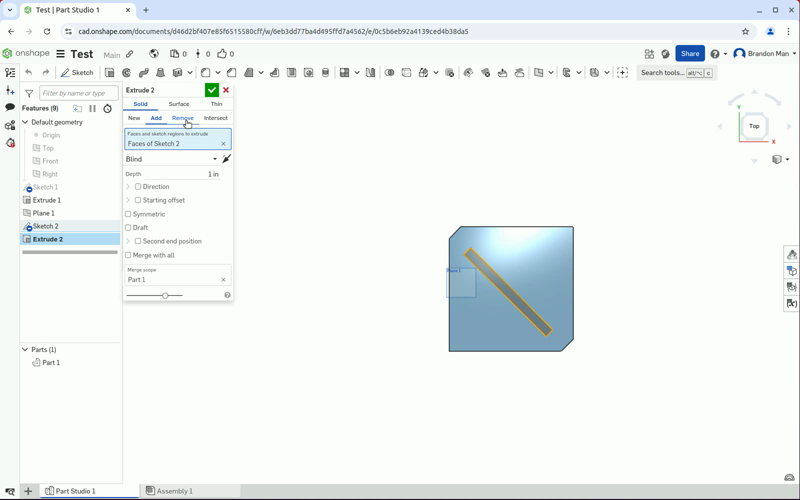
click(186, 120)
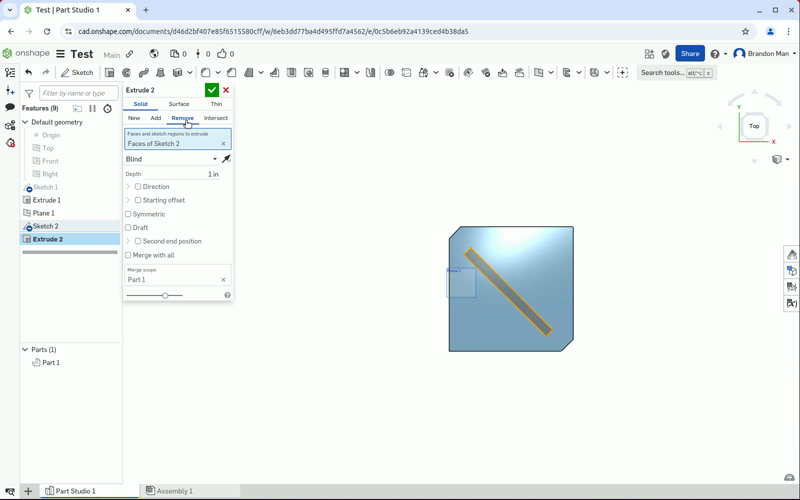
key(tab, 4)
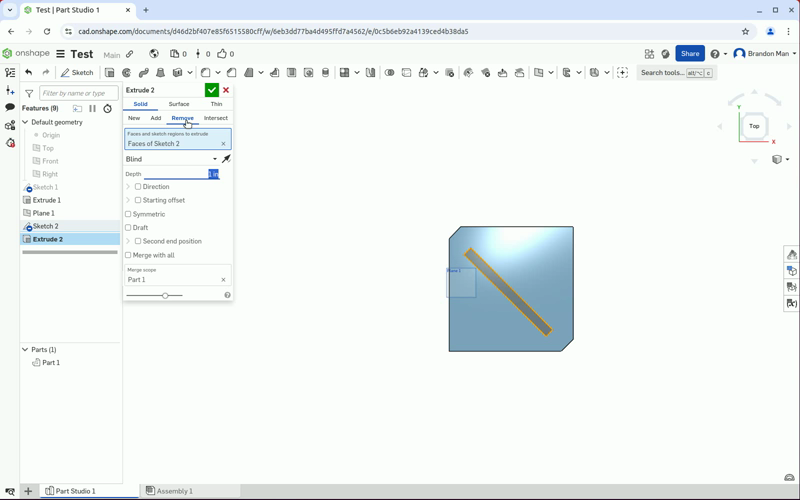
text(21.905)
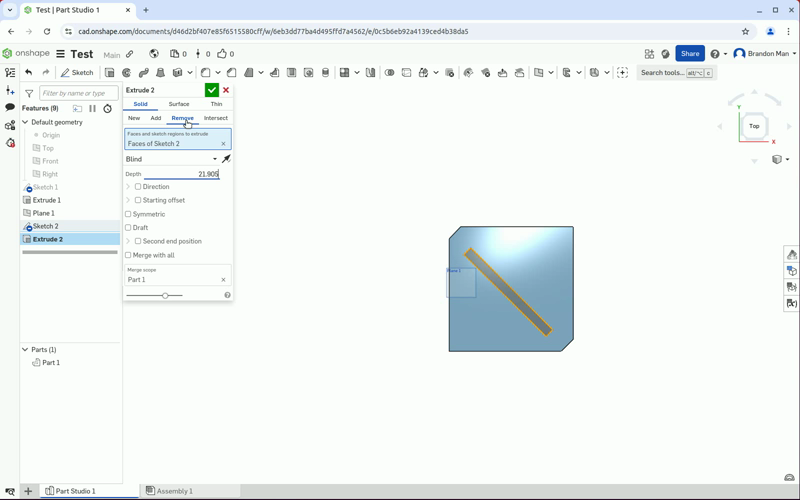
key(tab, 6)
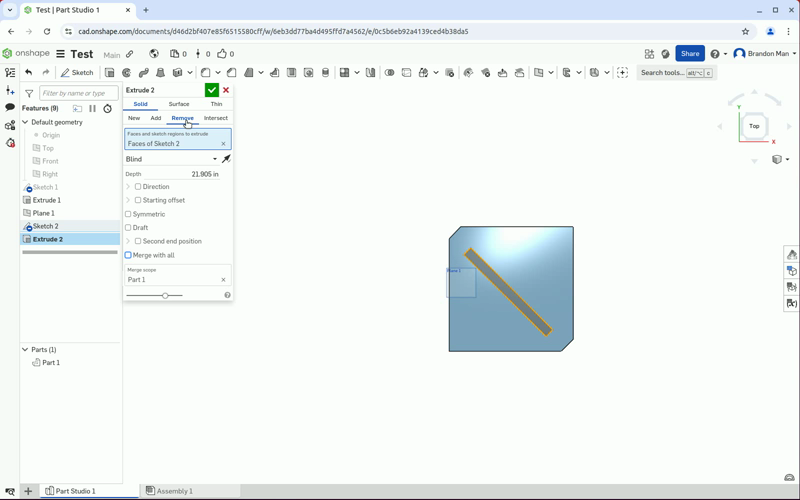
key(space)
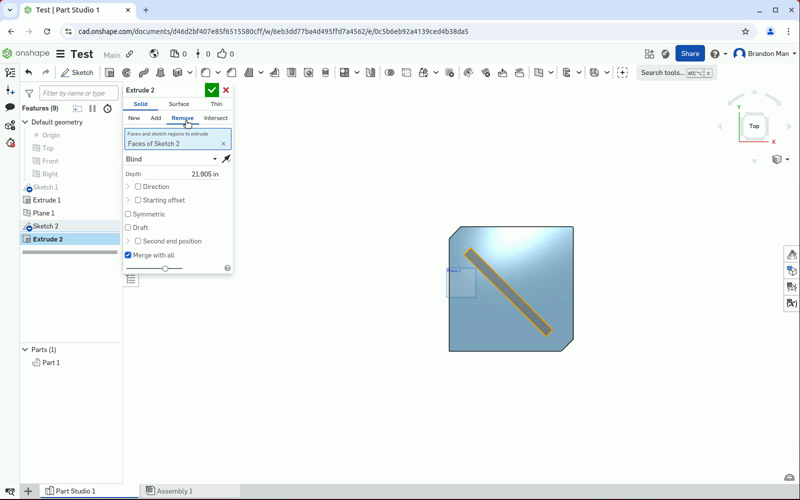
key(enter)
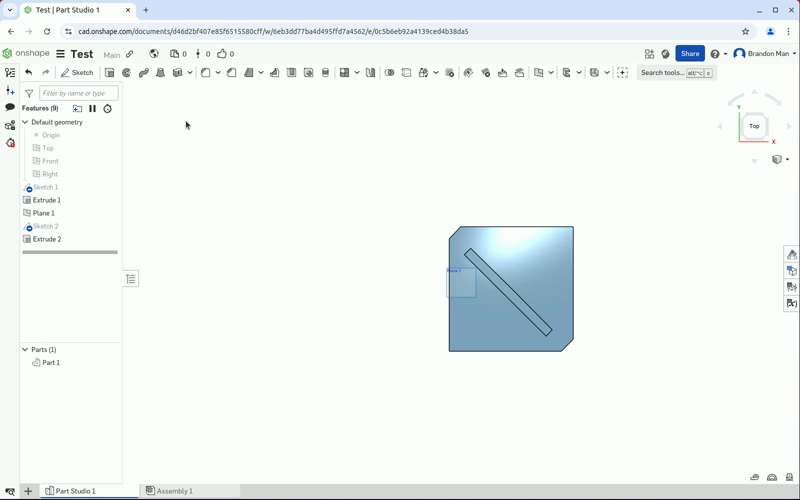
key(shift+h)
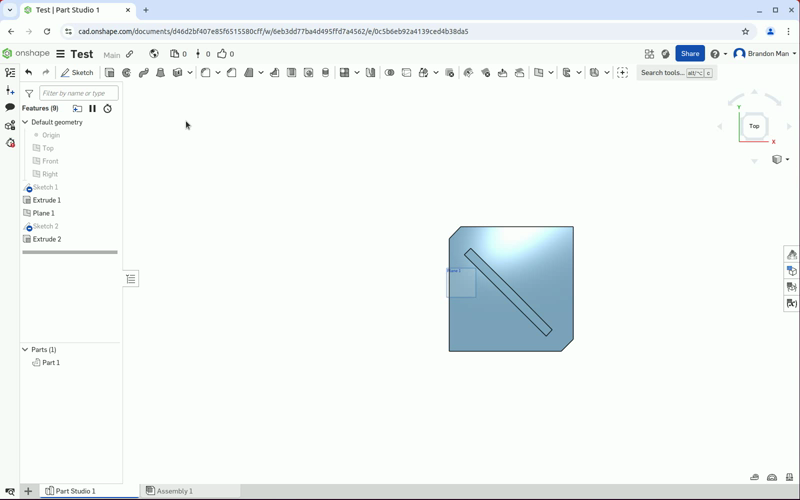
key(shift+h)
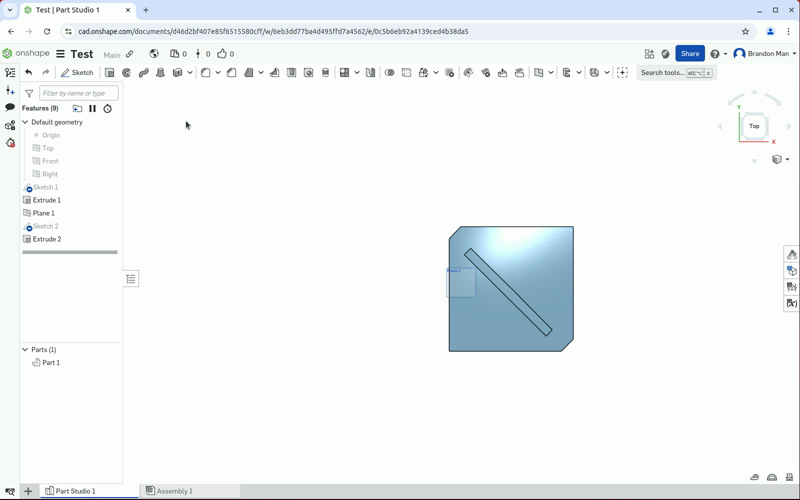
mouse_move(73, 189)
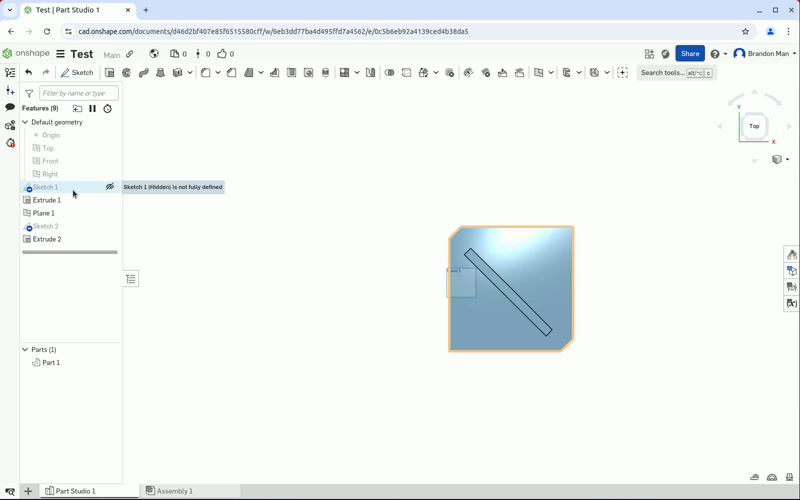
click(73, 189)
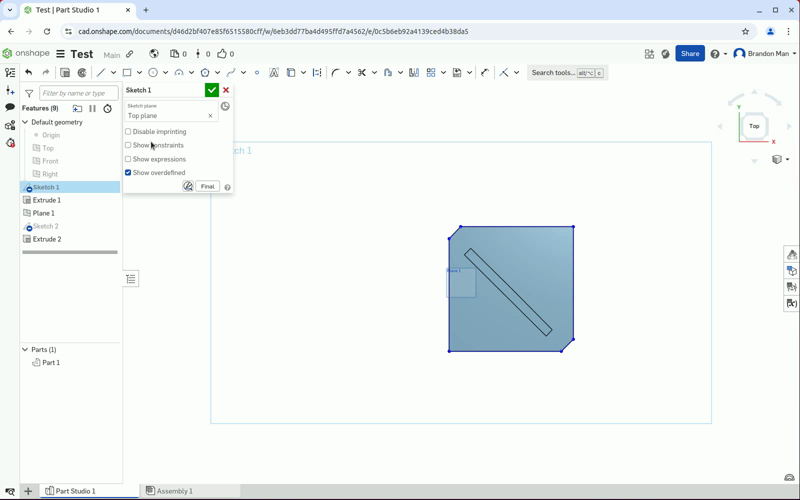
mouse_move(229, 92)
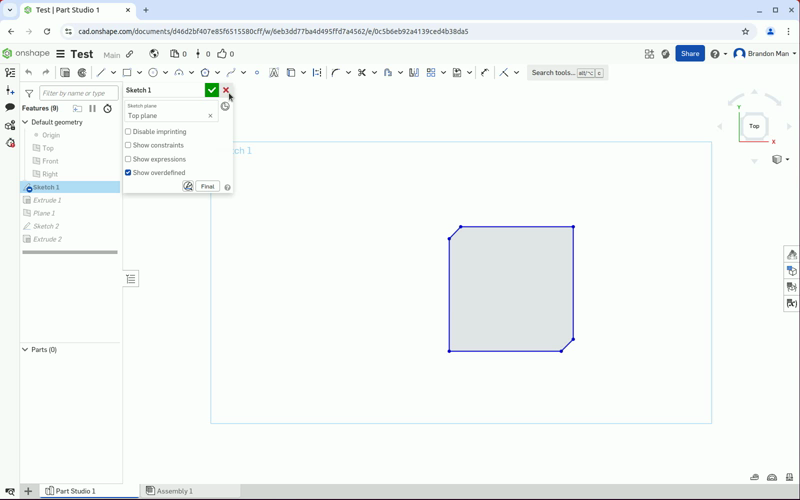
click(229, 92)
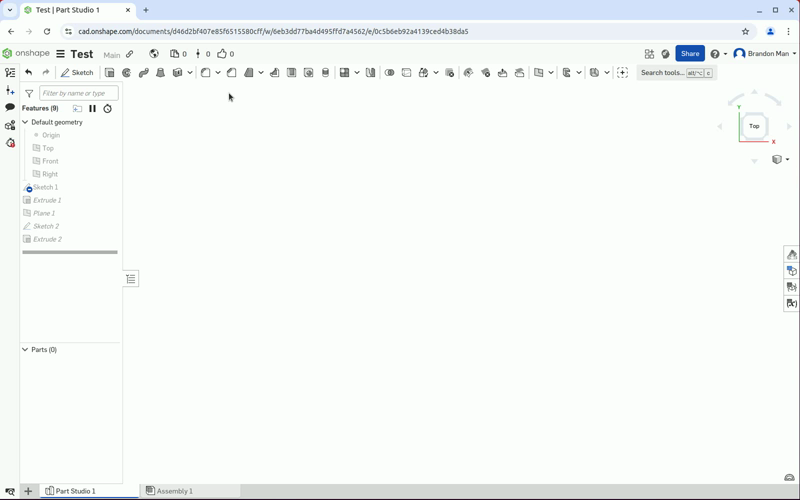
key(shift+s)
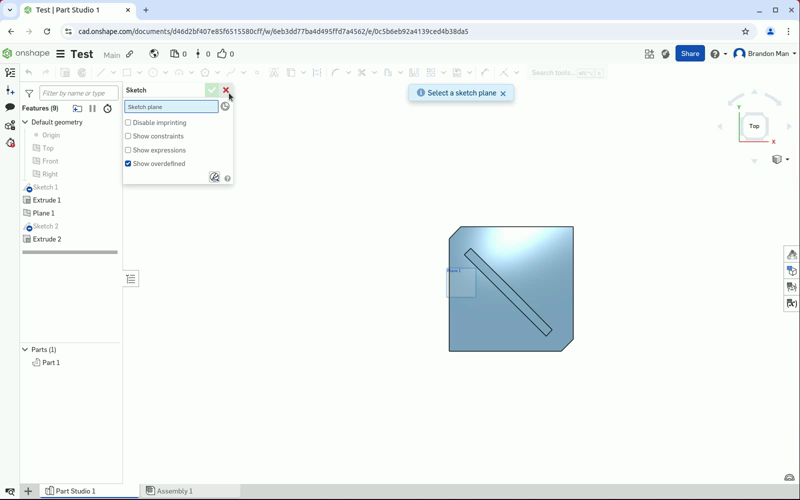
mouse_move(73, 215)
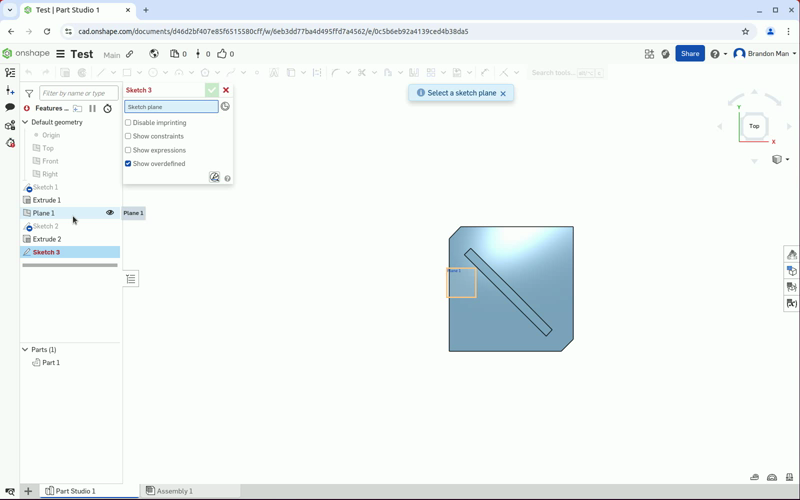
click(73, 215)
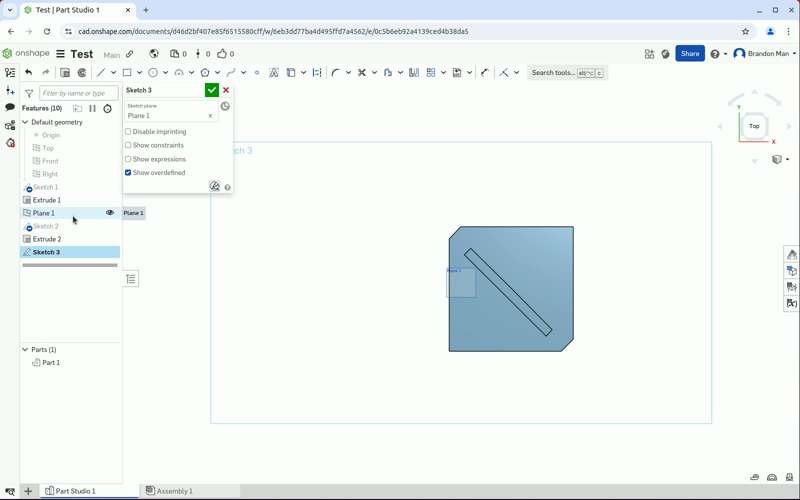
mouse_move(73, 352)
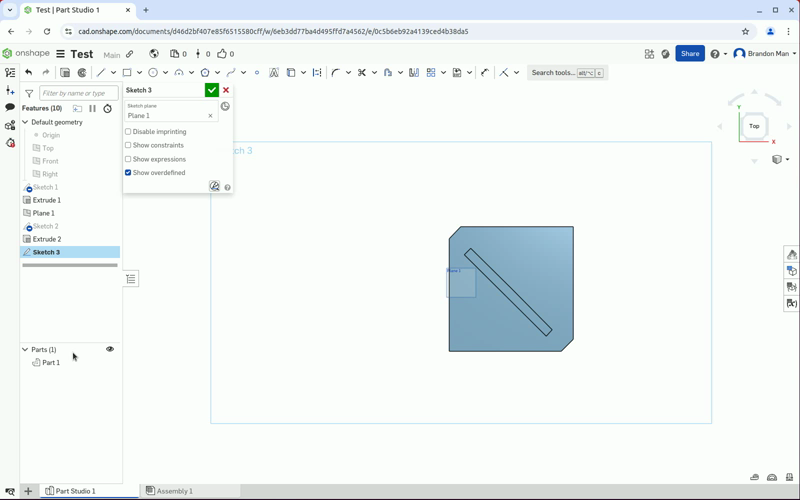
key(y)
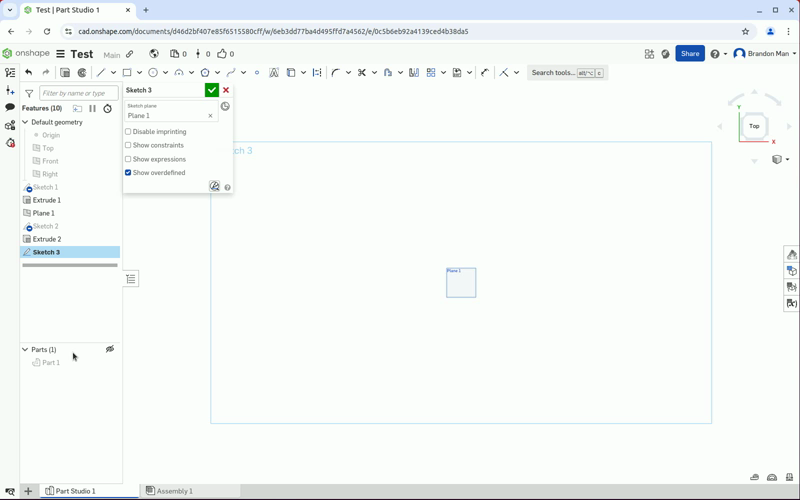
key(l)
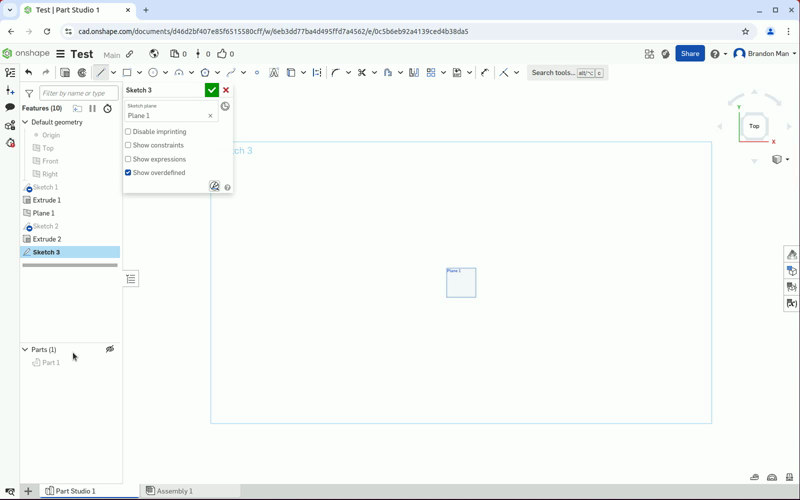
key_down(shift)
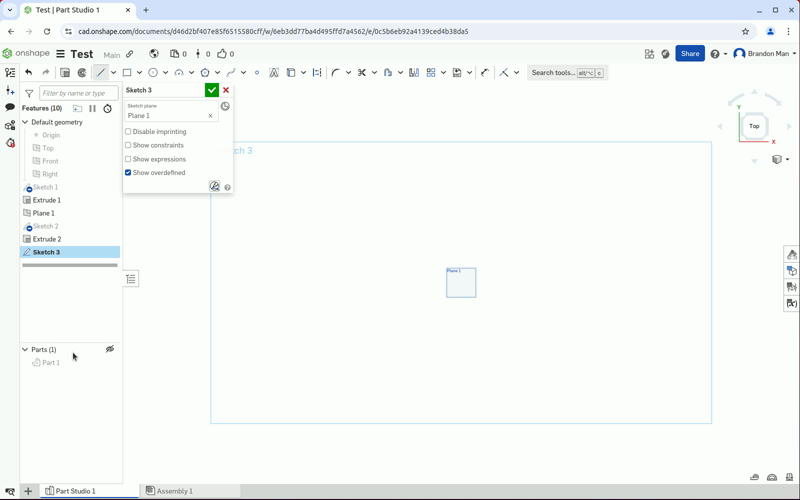
mouse_move(470, 247)
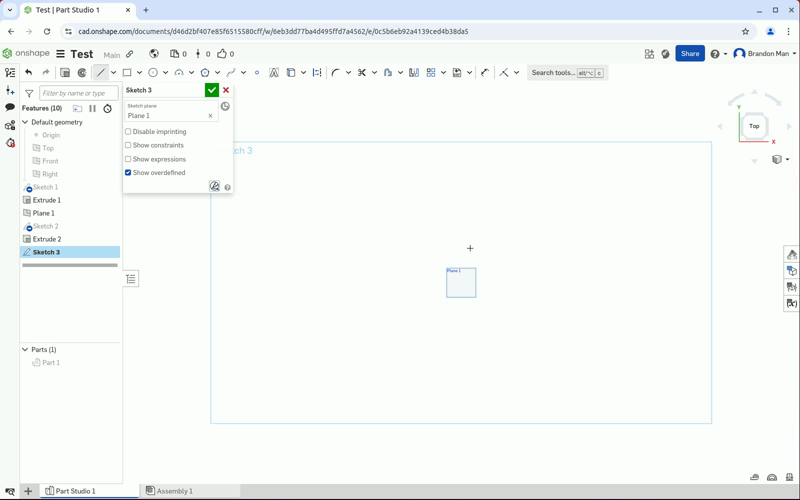
click(470, 247)
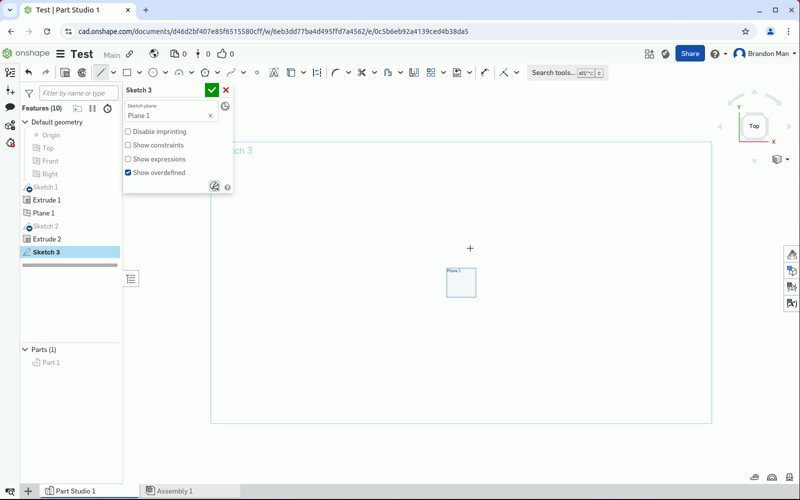
key_up(shift)
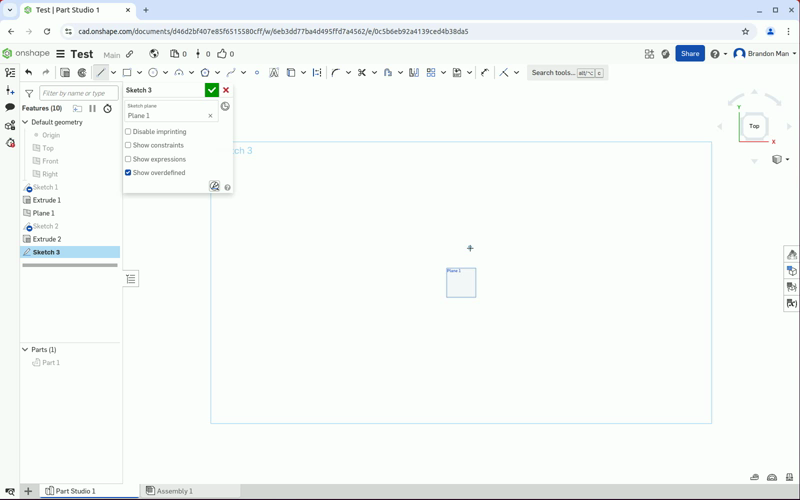
key_down(shift)
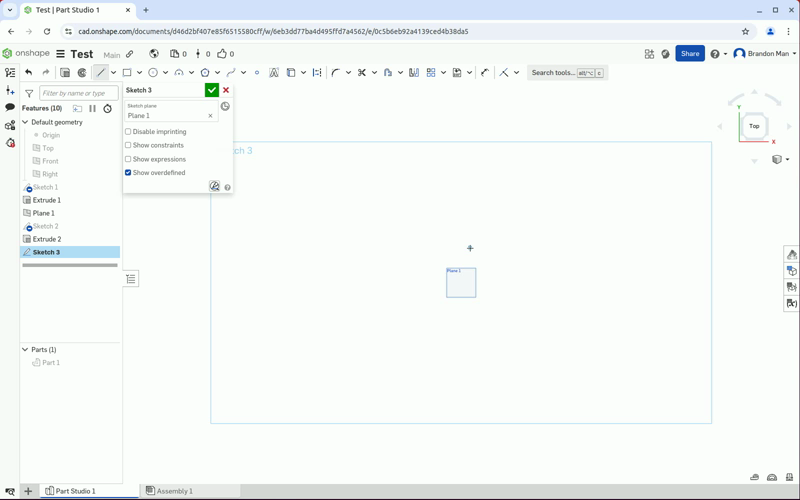
mouse_move(500, 247)
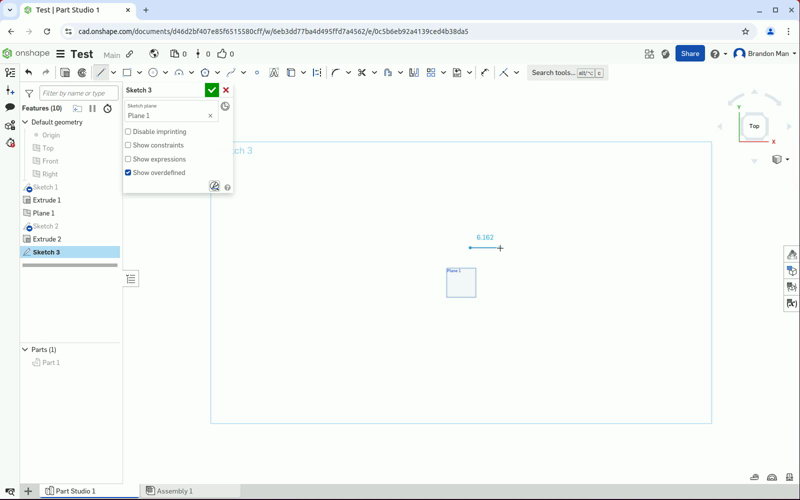
mouse_move(510, 288)
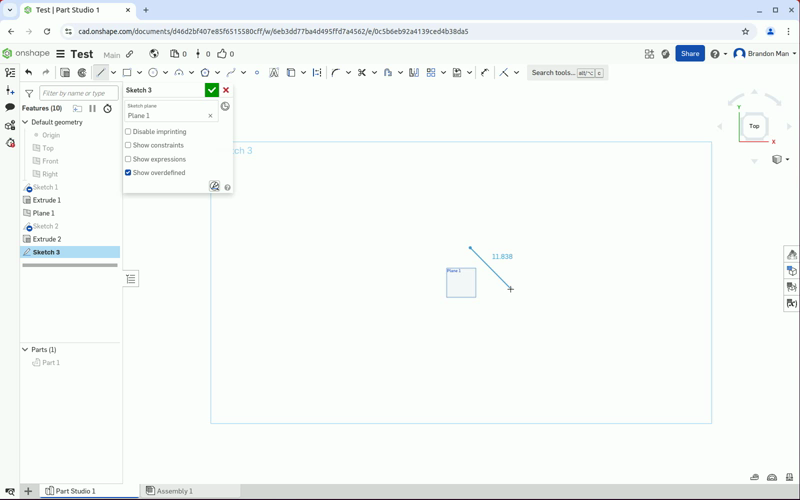
click(510, 288)
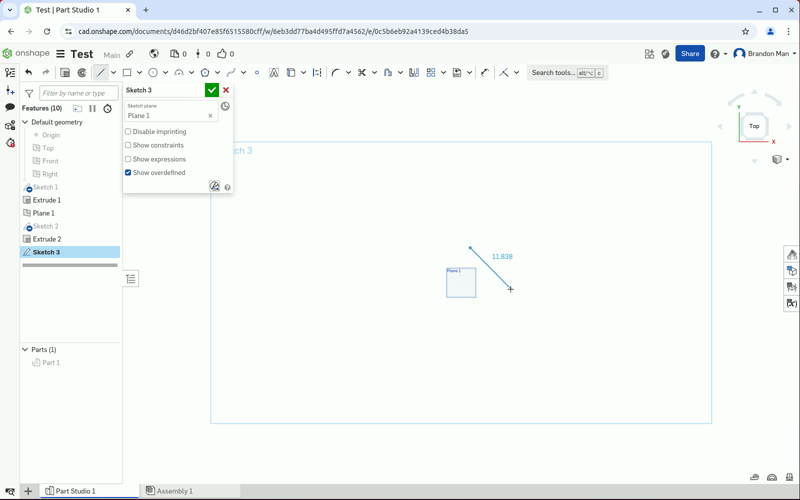
key_up(shift)
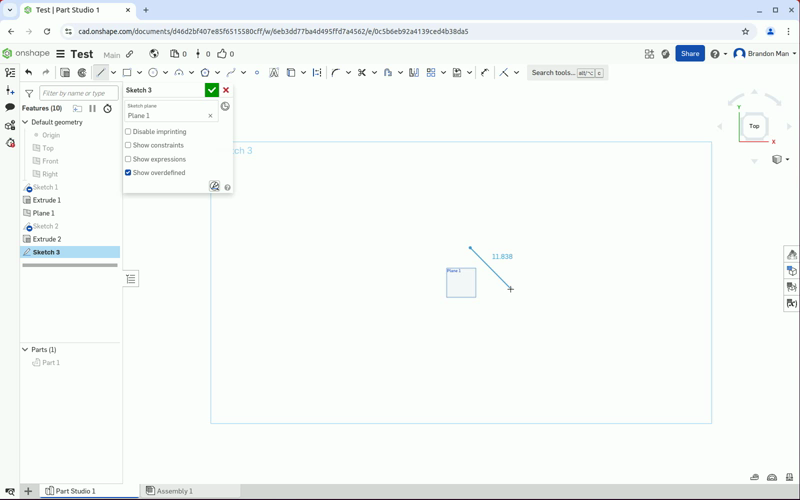
key_down(shift)
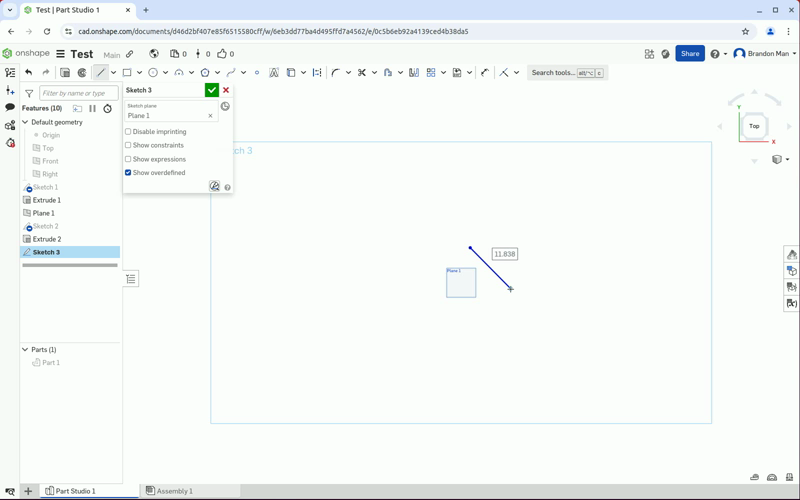
mouse_move(540, 288)
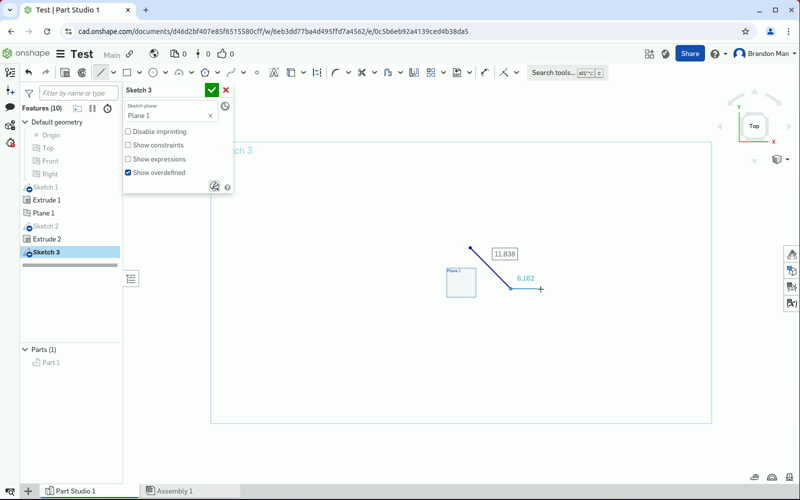
mouse_move(551, 329)
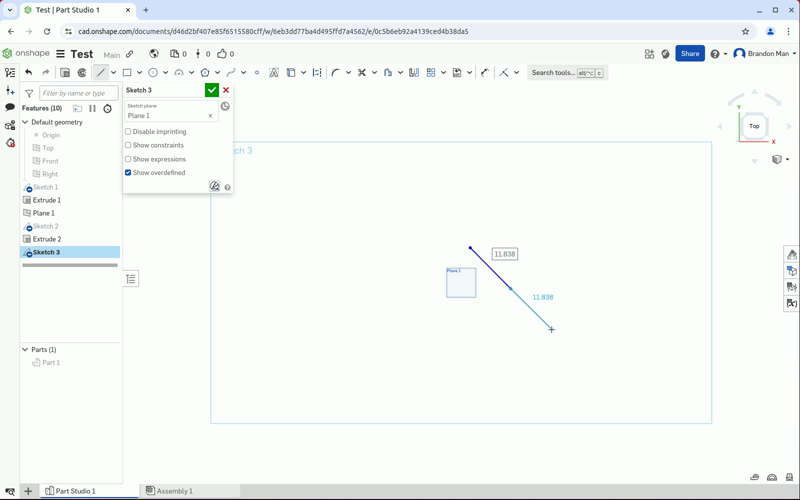
click(551, 329)
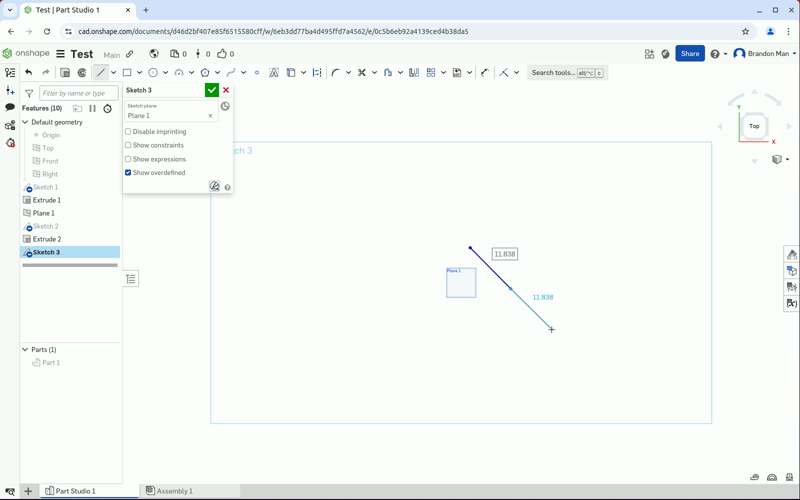
key_up(shift)
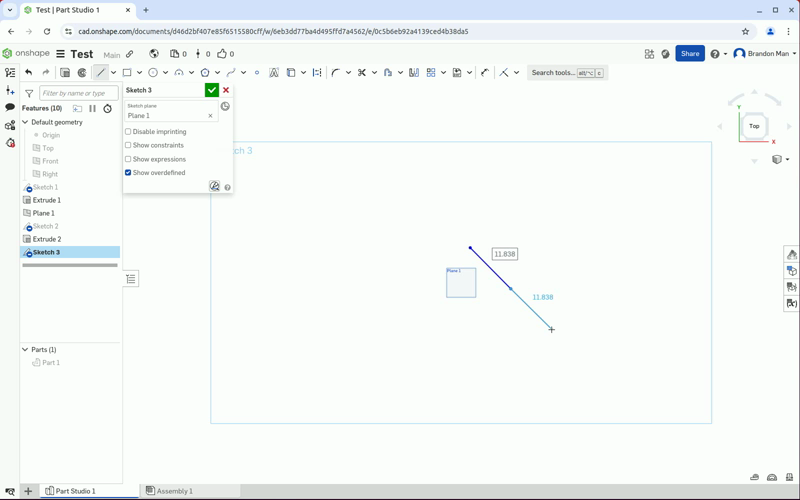
key_down(shift)
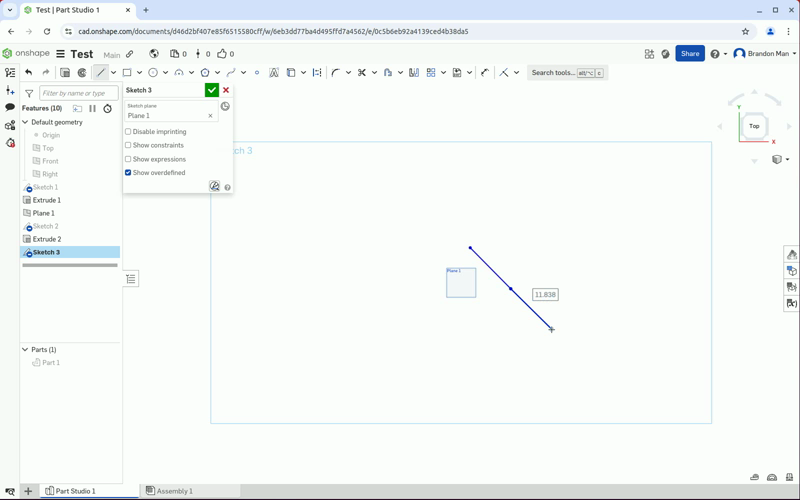
mouse_move(581, 329)
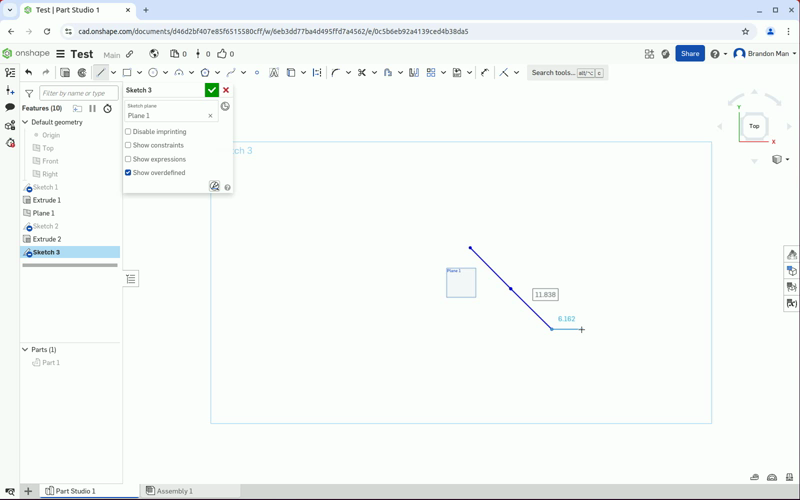
mouse_move(558, 322)
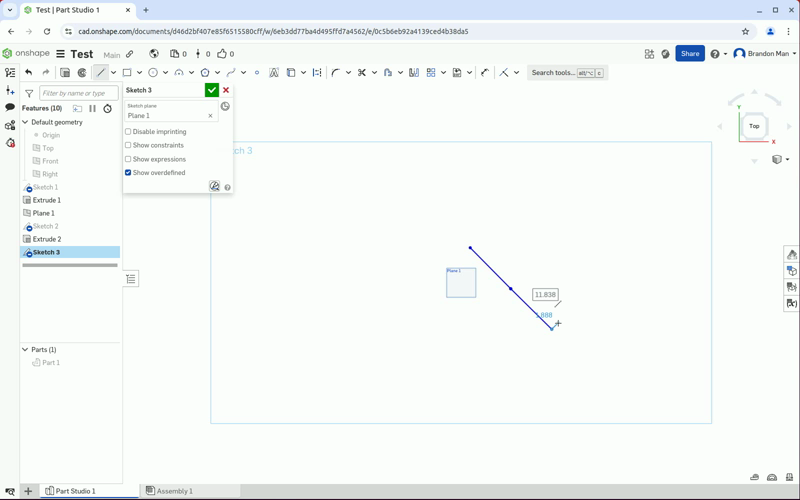
click(558, 322)
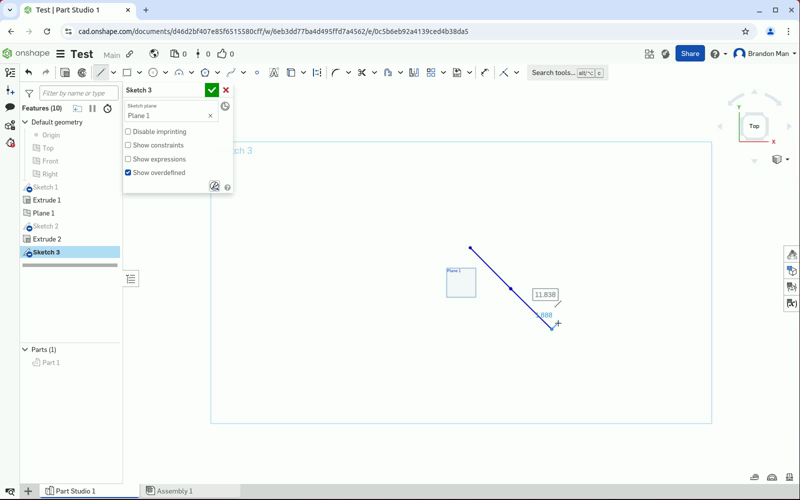
key_up(shift)
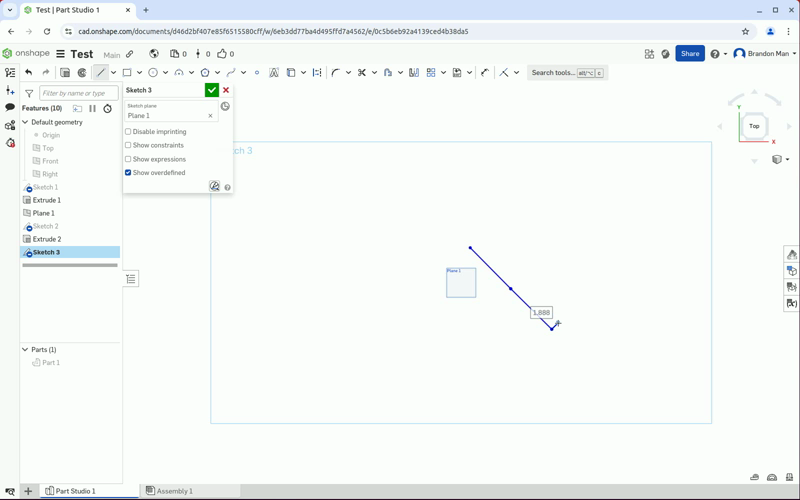
key_down(shift)
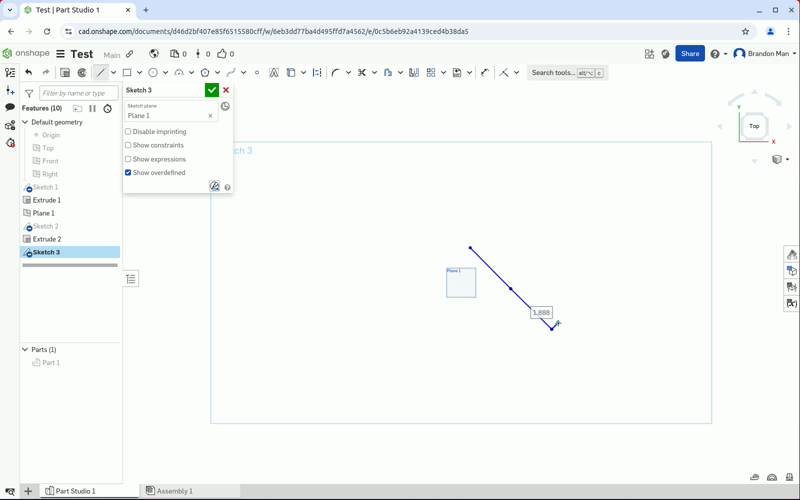
mouse_move(476, 241)
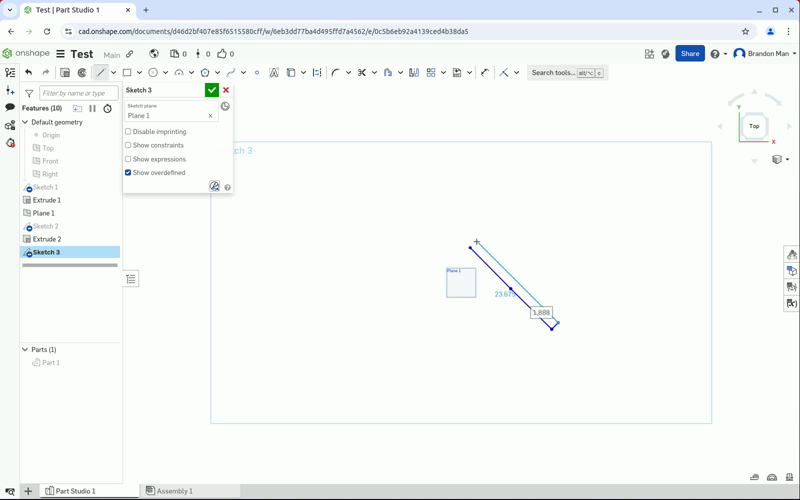
click(476, 241)
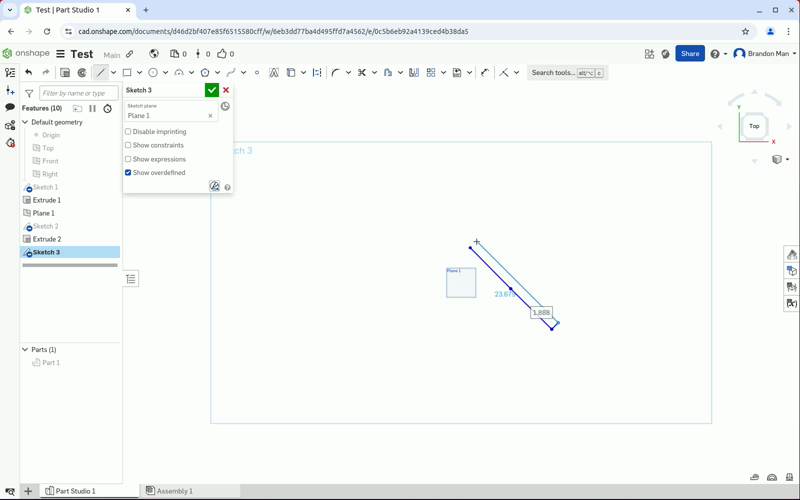
key_up(shift)
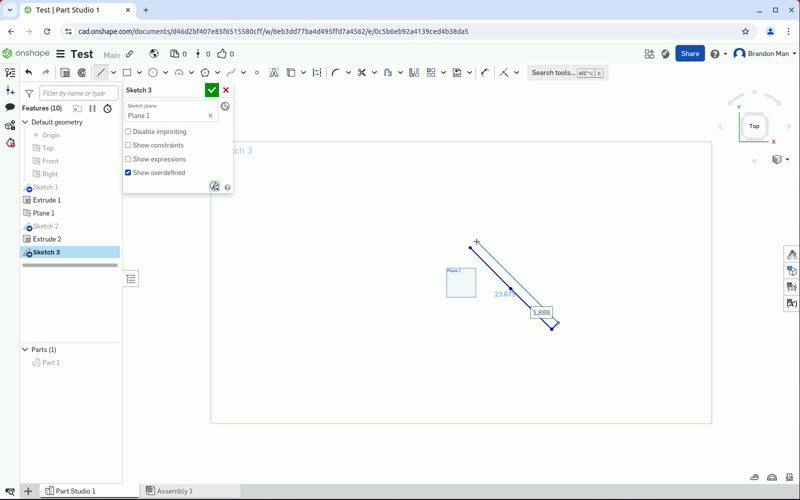
mouse_move(506, 241)
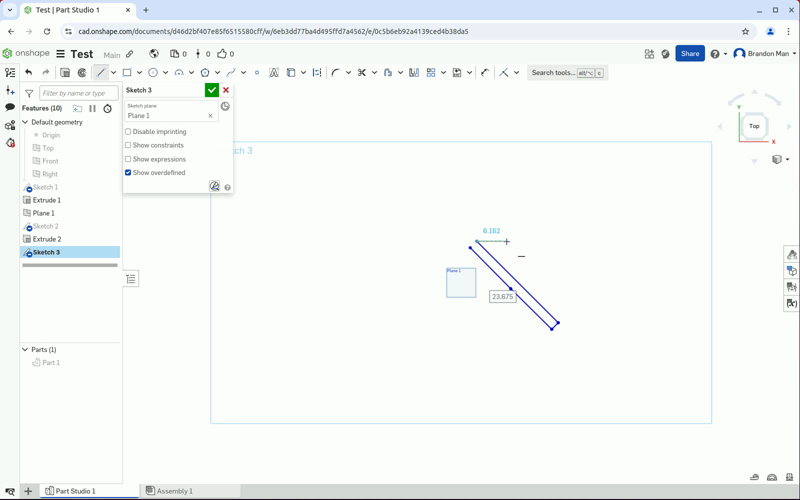
key_down(shift)
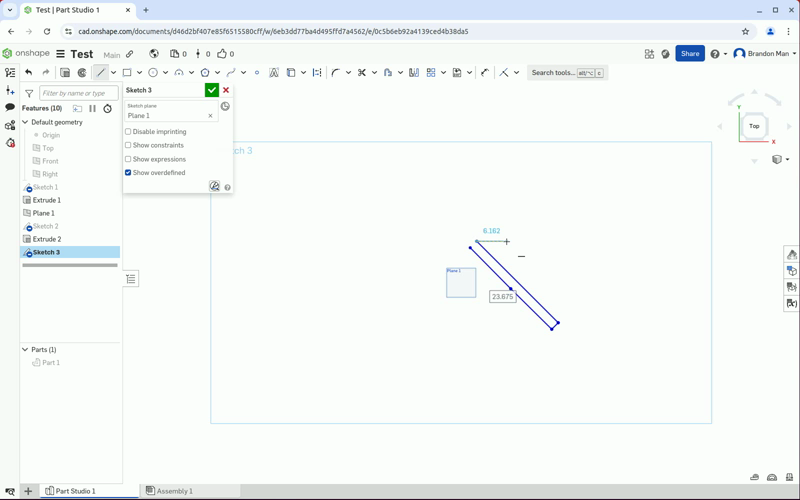
mouse_move(470, 247)
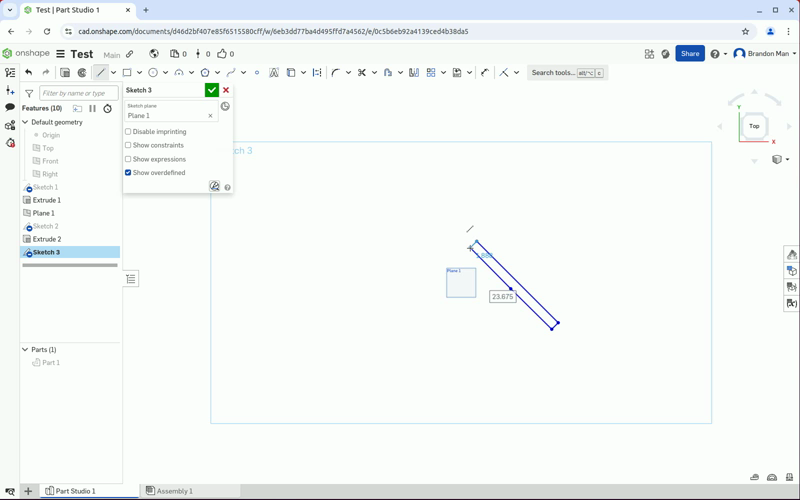
key_up(shift)
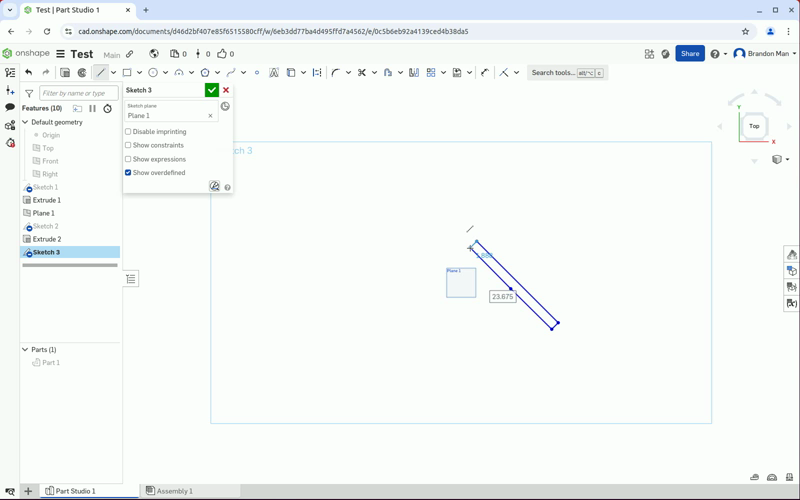
click(470, 247)
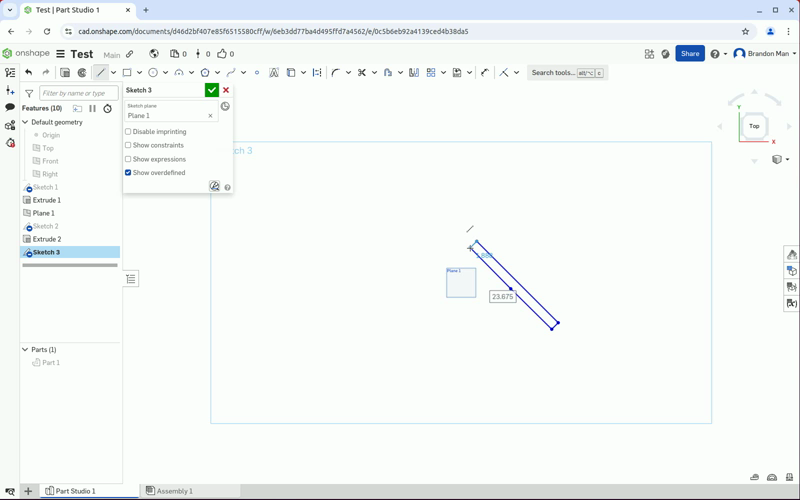
key(esc)
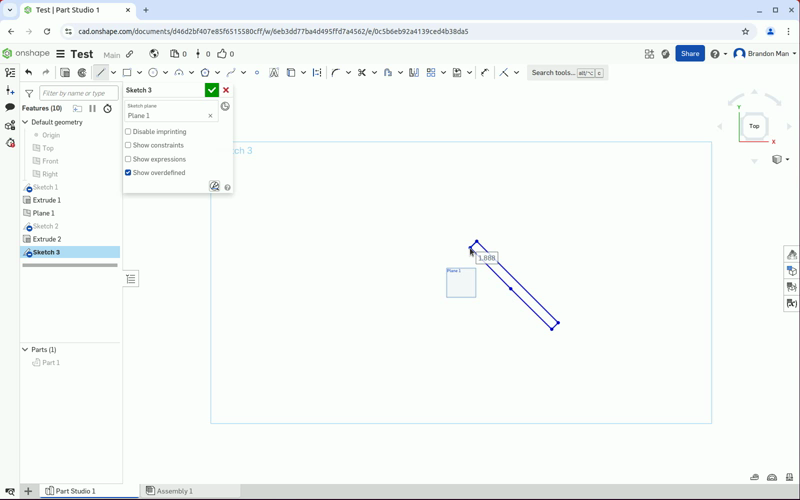
mouse_move(490, 266)
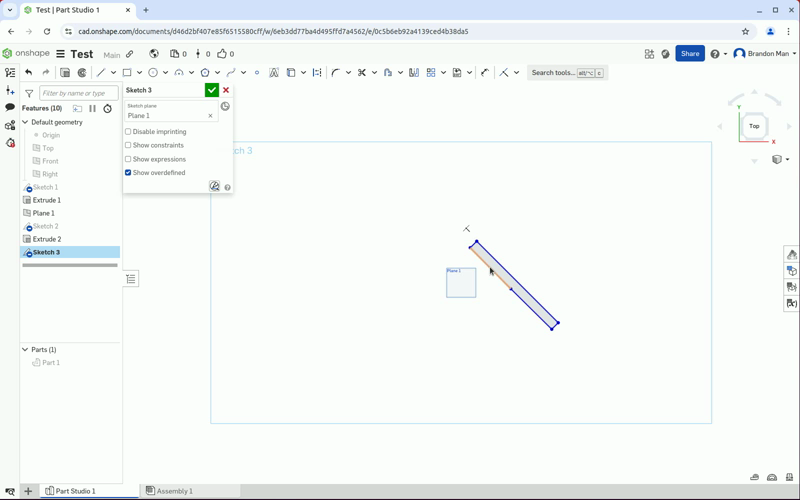
scroll(6)
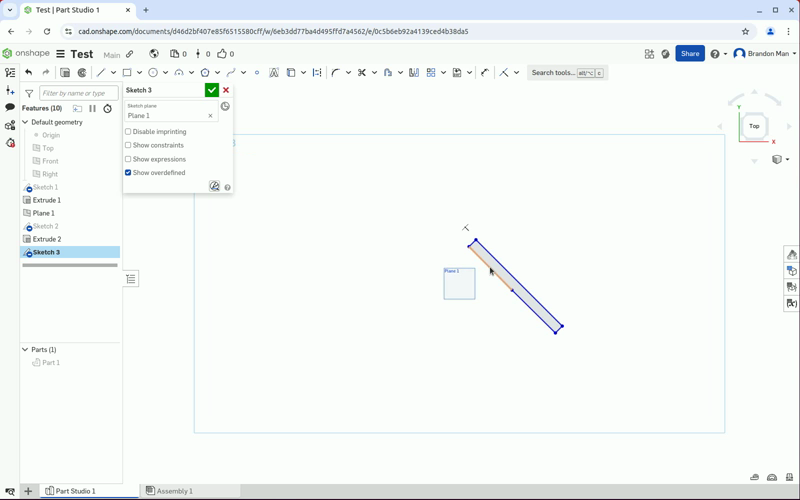
scroll(6)
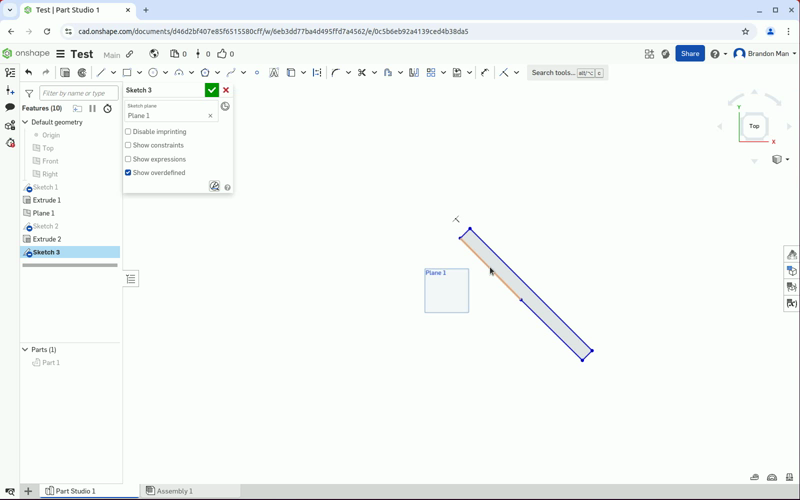
scroll(6)
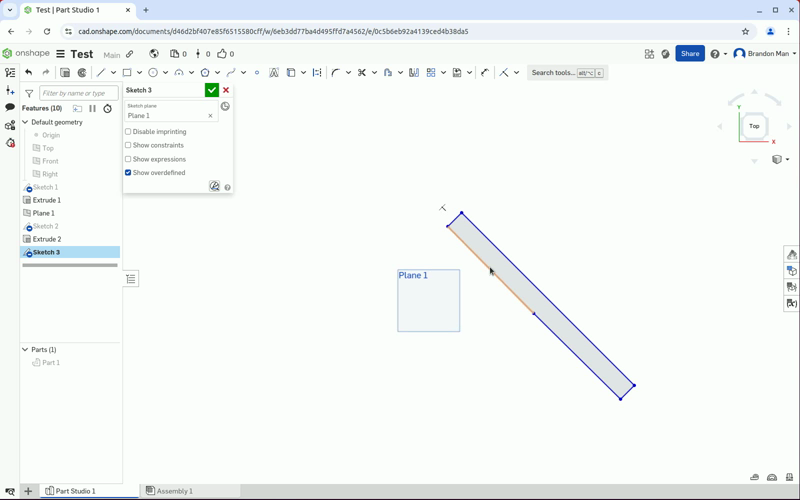
scroll(6)
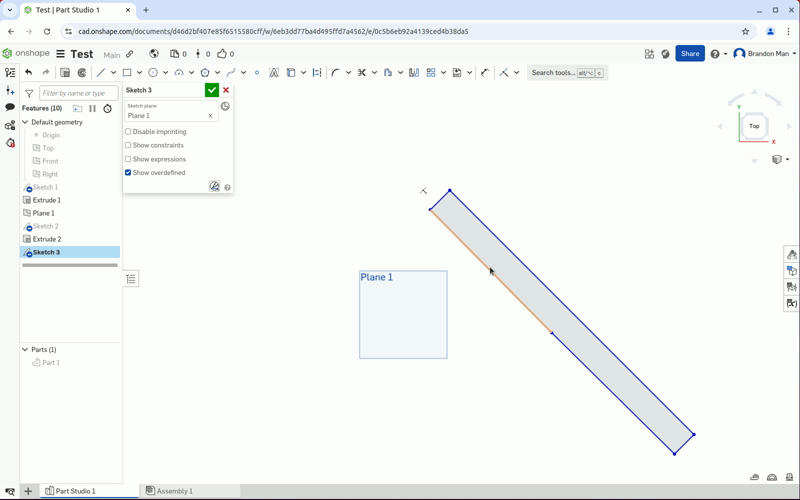
scroll(6)
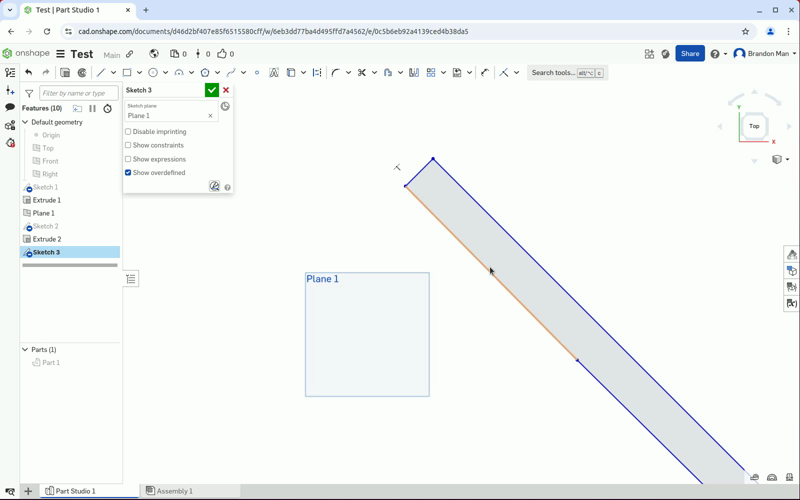
scroll(6)
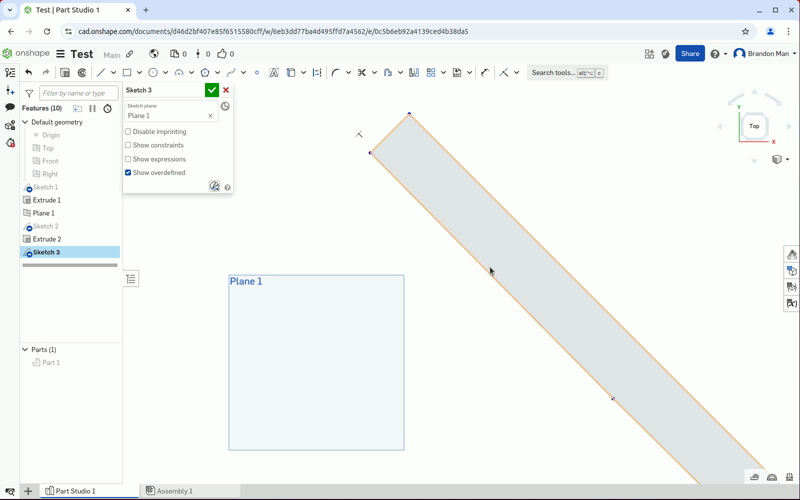
scroll(6)
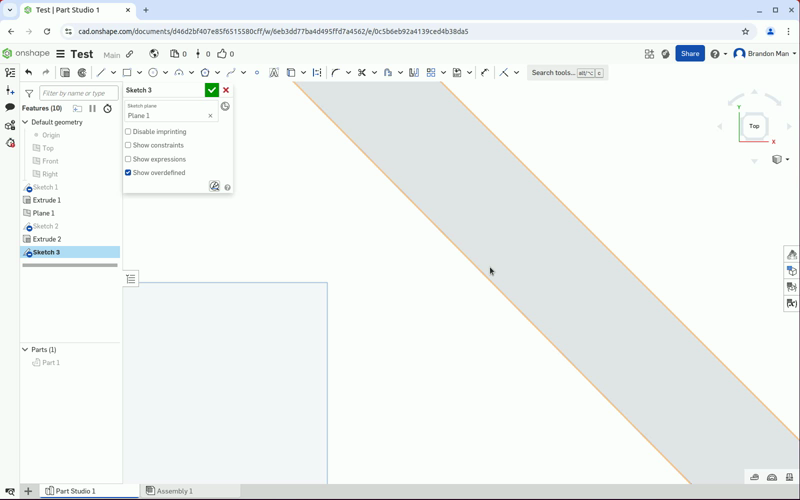
click(490, 266)
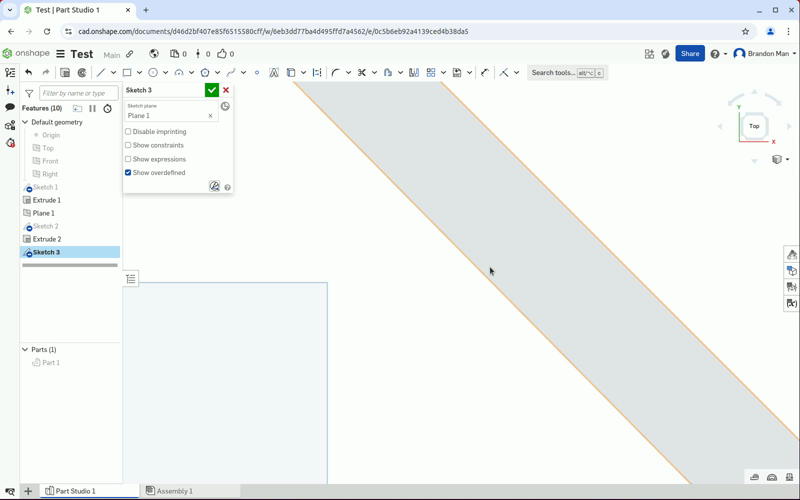
scroll(-6)
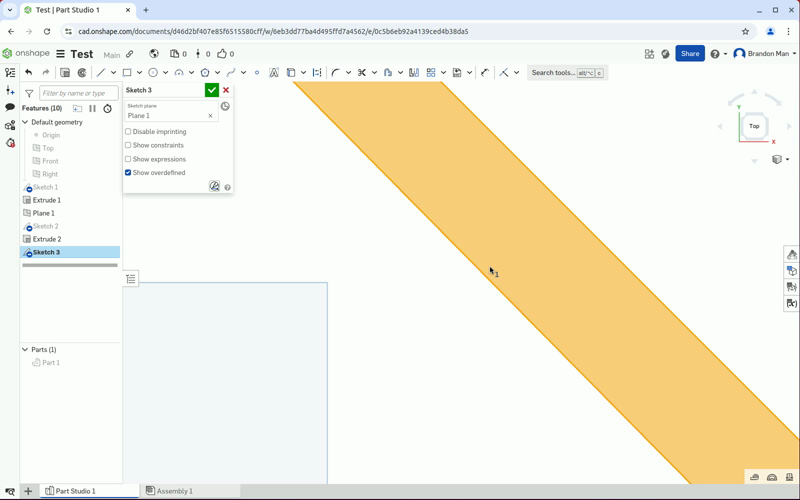
scroll(-6)
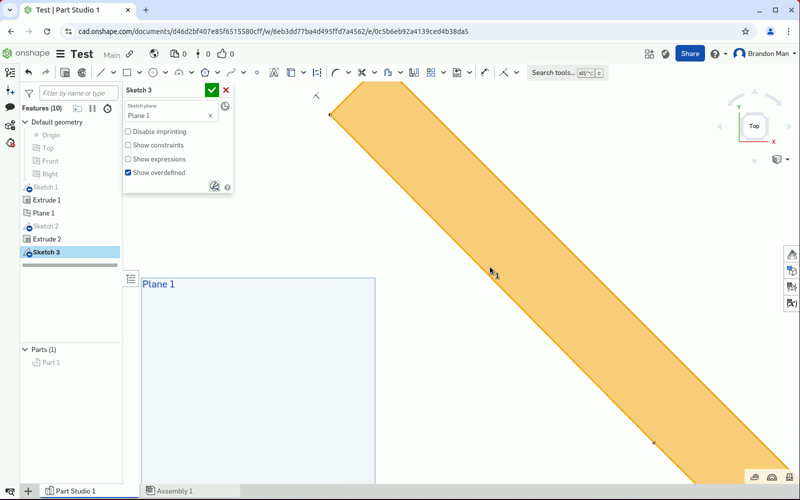
scroll(-6)
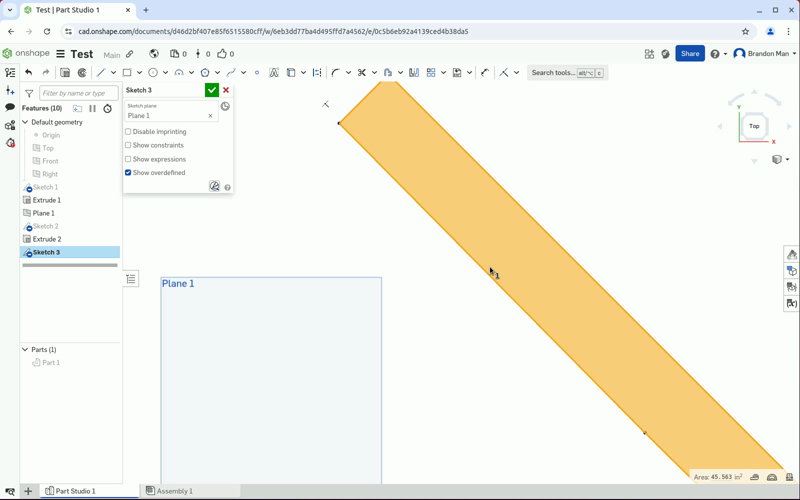
scroll(-6)
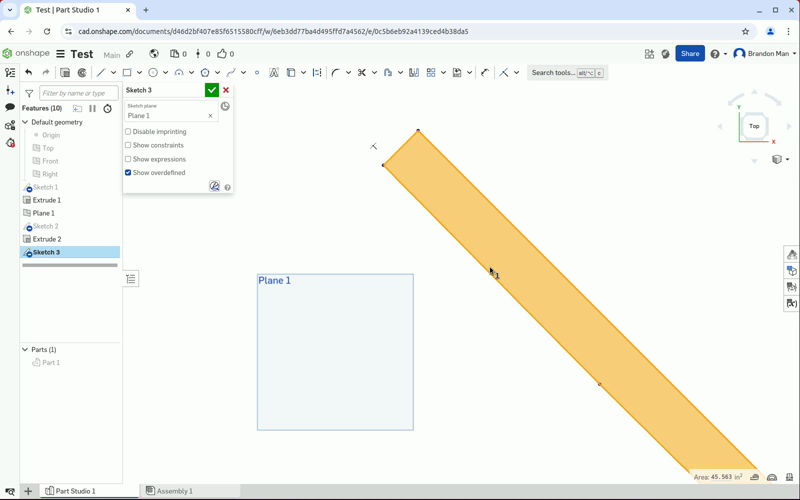
scroll(-6)
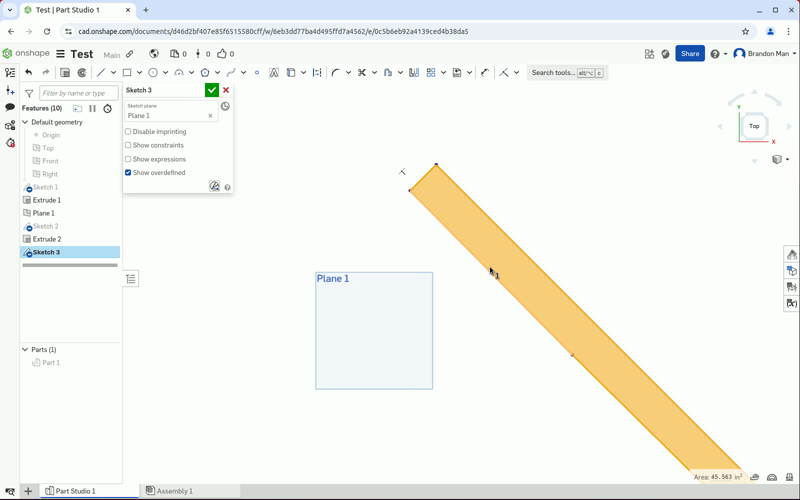
scroll(-6)
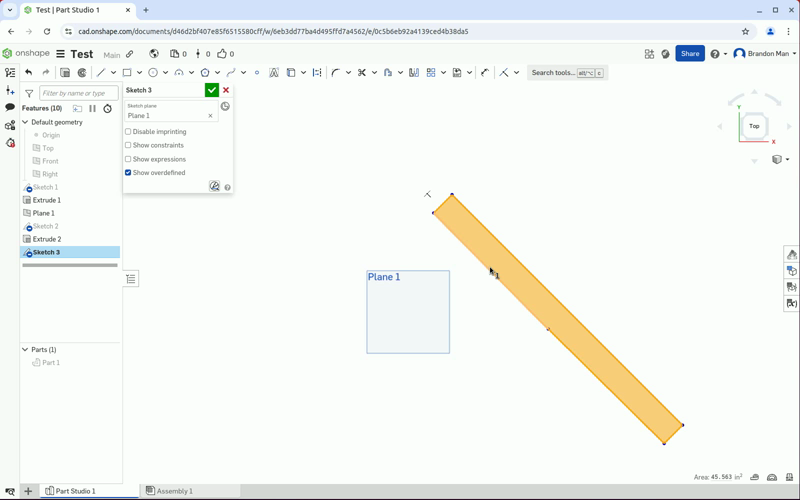
scroll(-6)
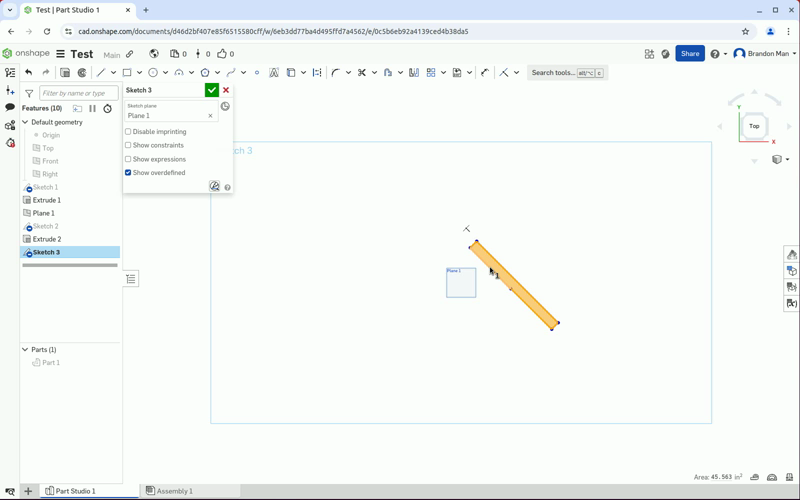
mouse_move(73, 352)
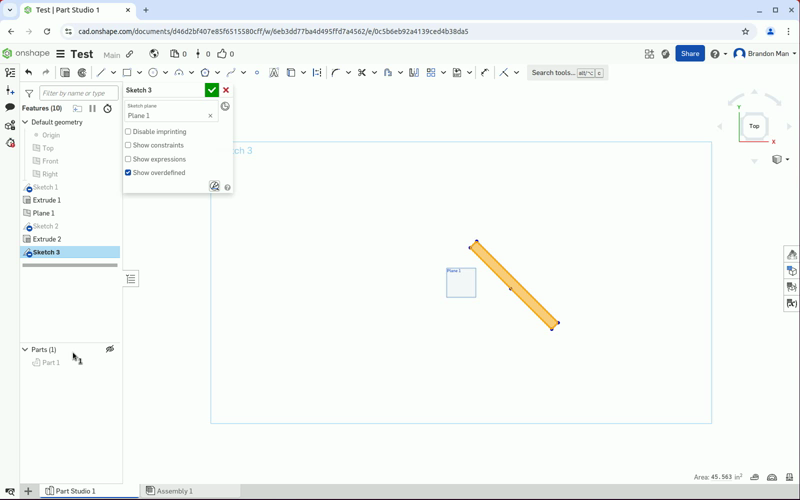
key(shift+y)
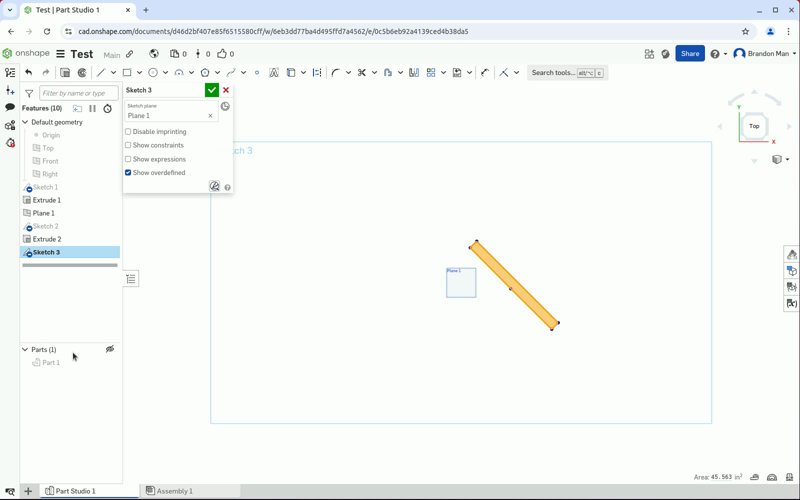
key(shift+e)
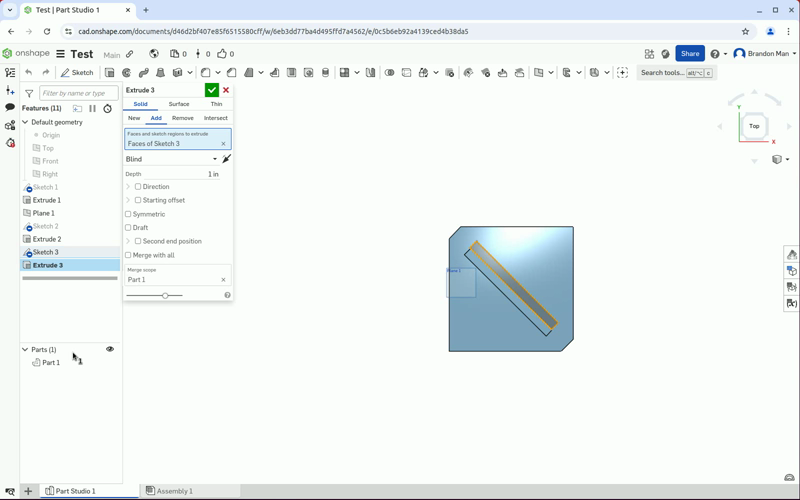
mouse_move(143, 106)
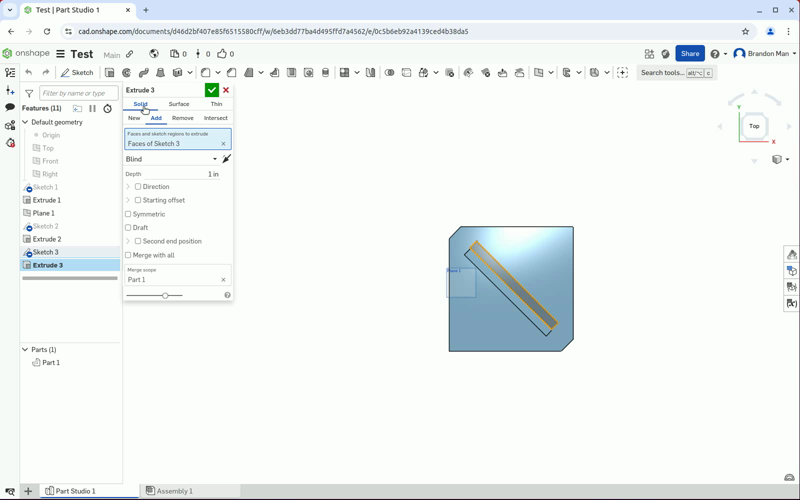
click(143, 106)
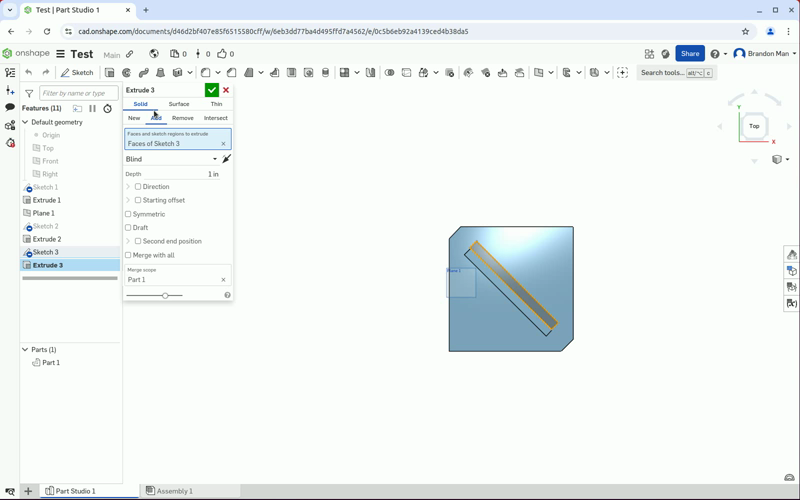
mouse_move(186, 120)
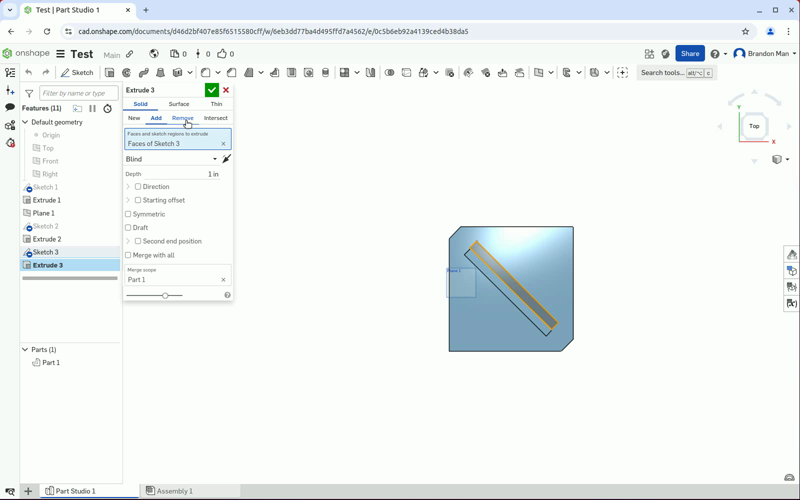
click(186, 120)
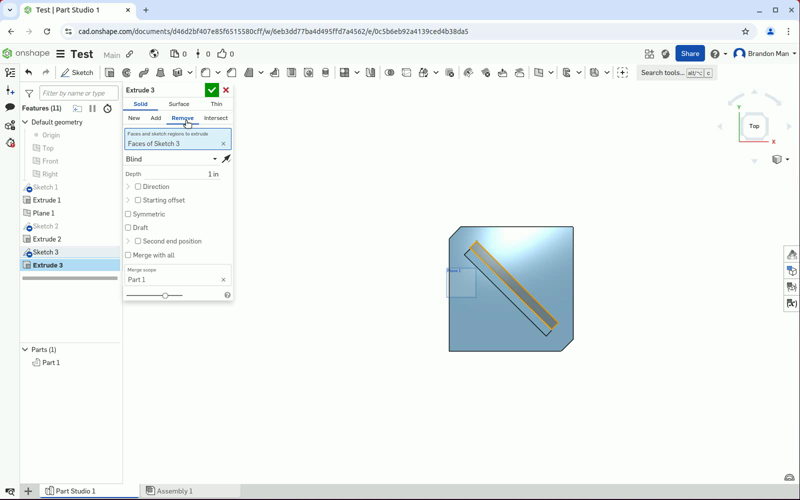
key(tab, 4)
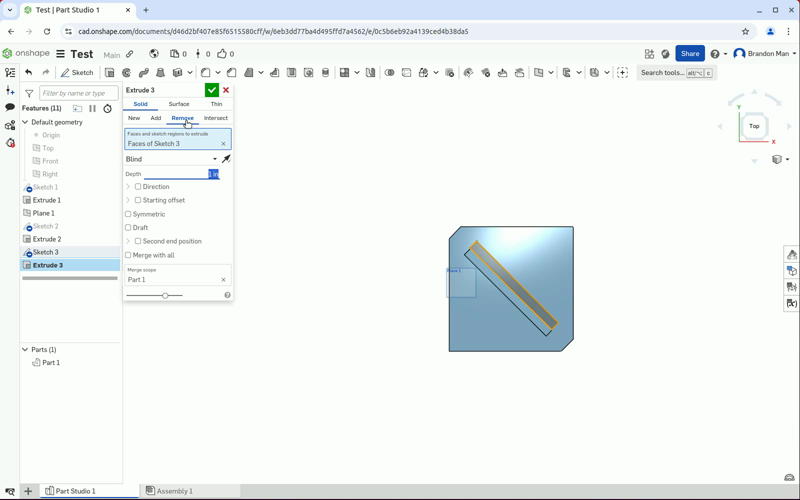
text(21.905)
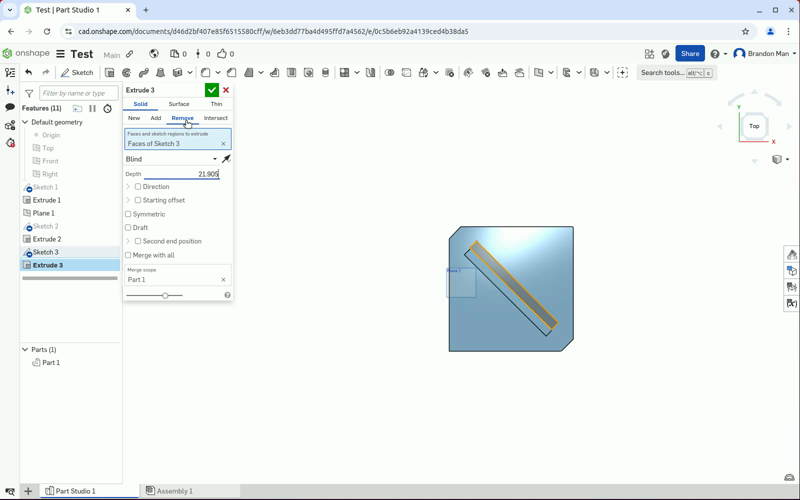
key(tab, 6)
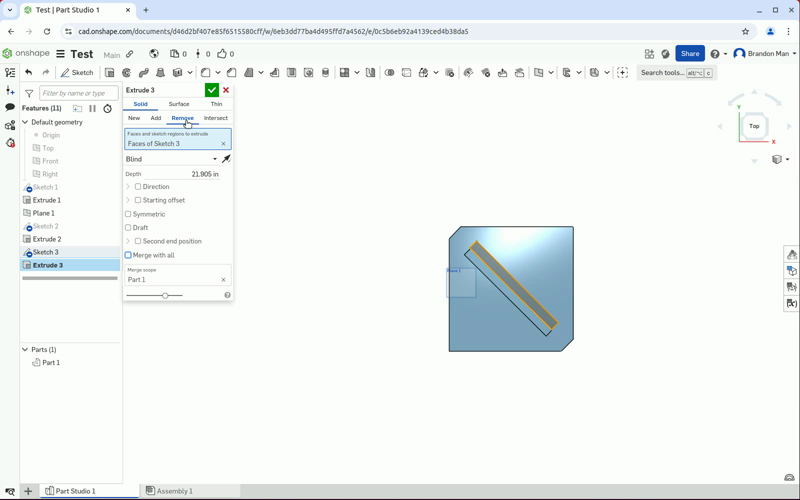
key(space)
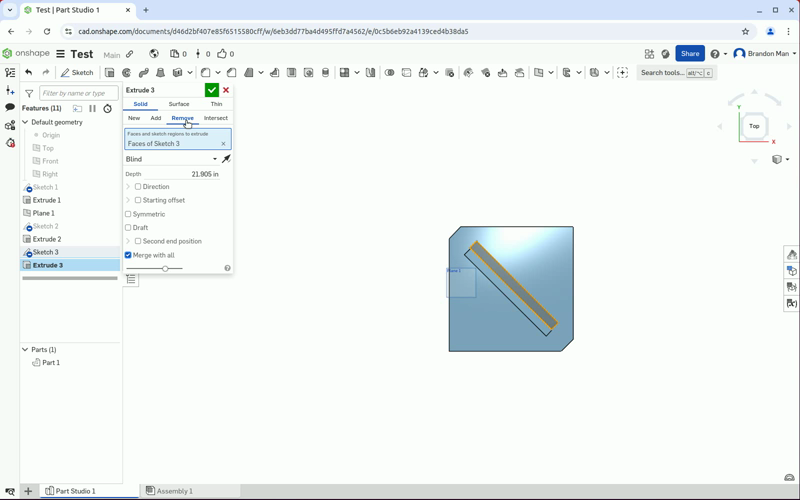
key(enter)
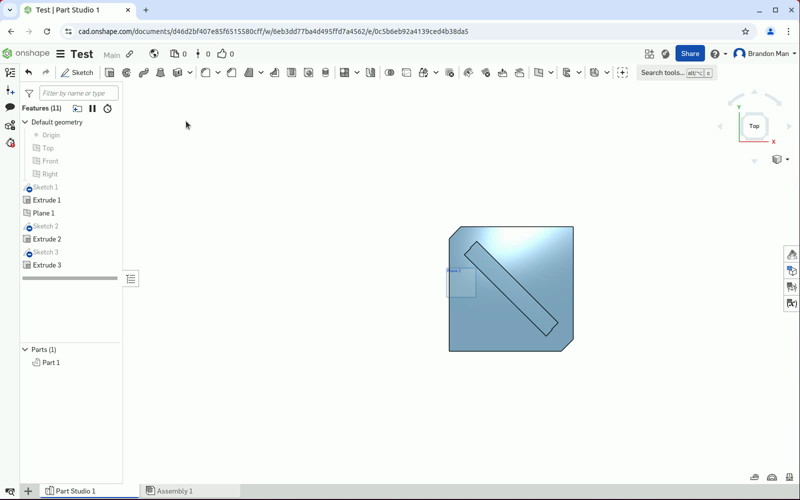
key(shift+h)
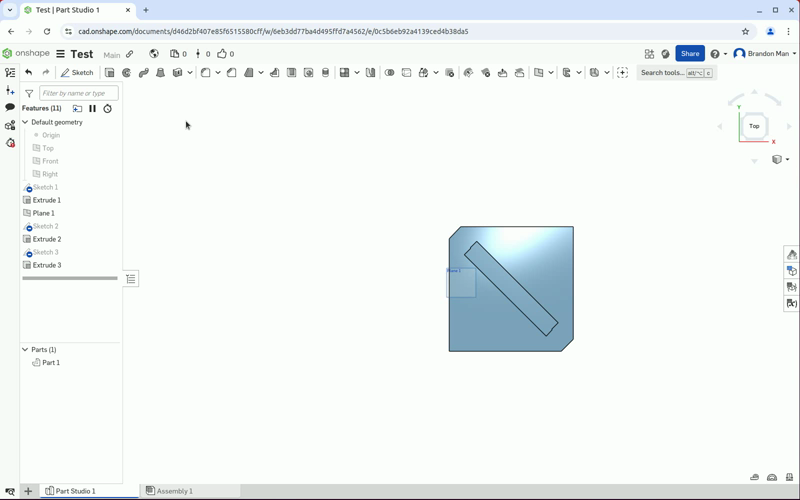
key(shift+h)
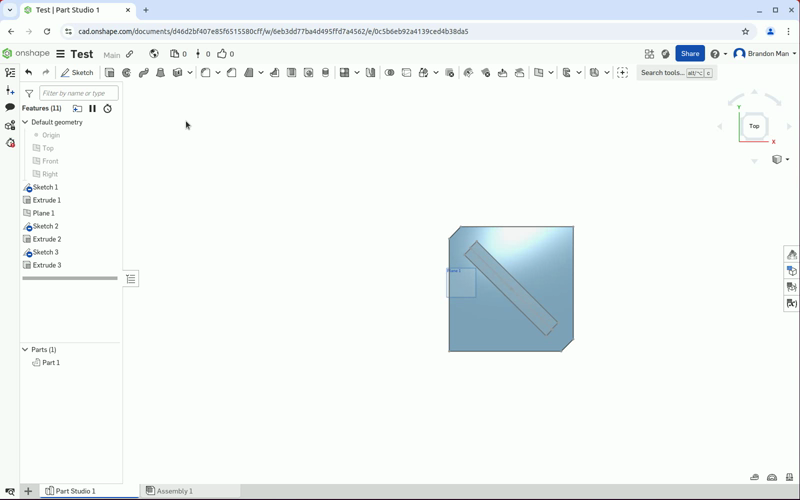
key(shift+7)
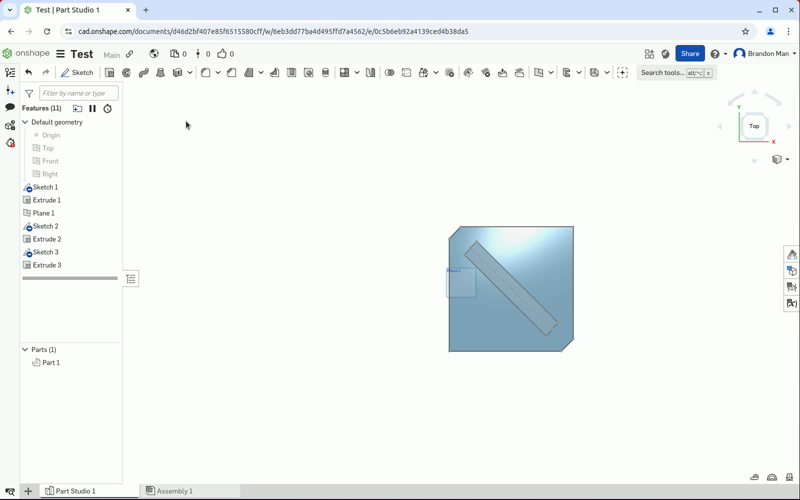
key(up, 3)
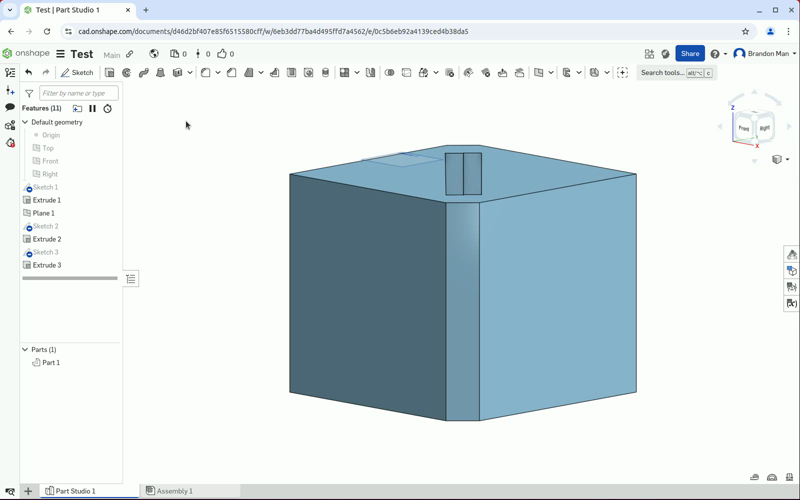
key(left, 3)
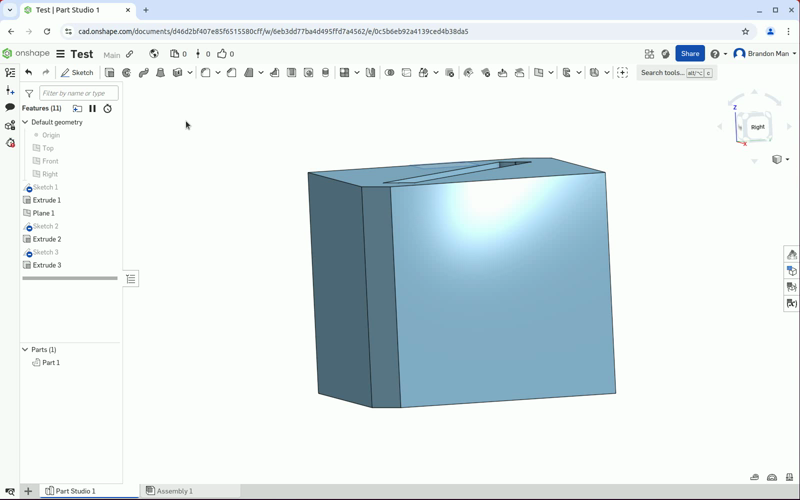
key(right, 3)
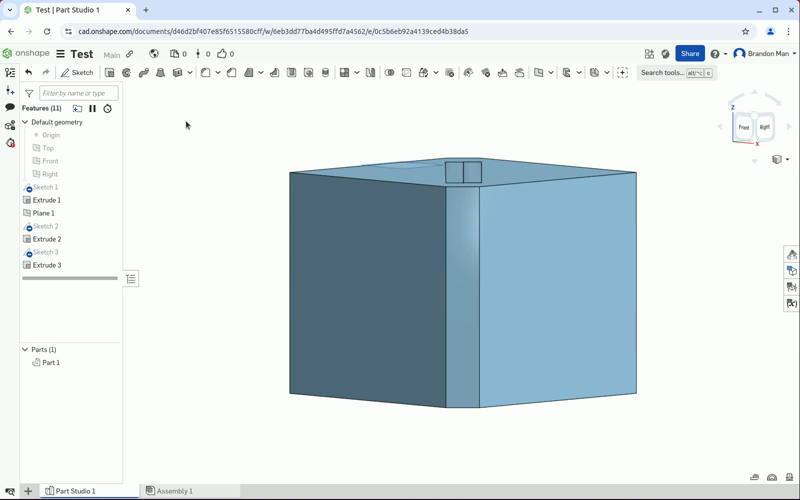
key(down, 3)
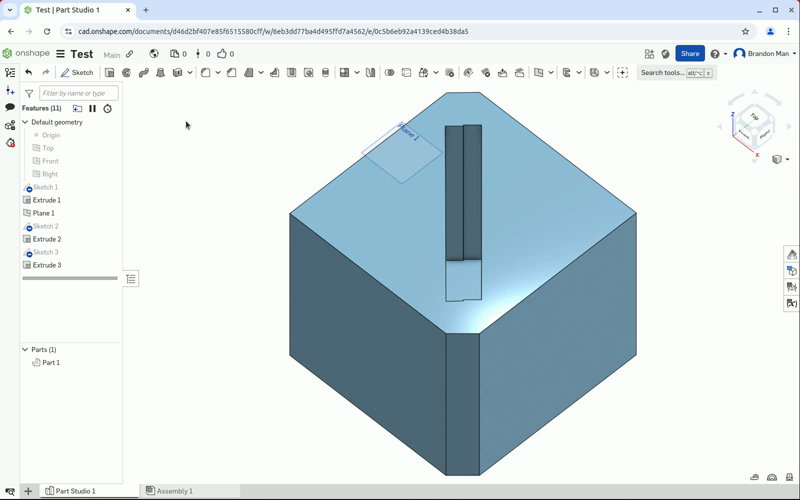
mouse_move(73, 189)
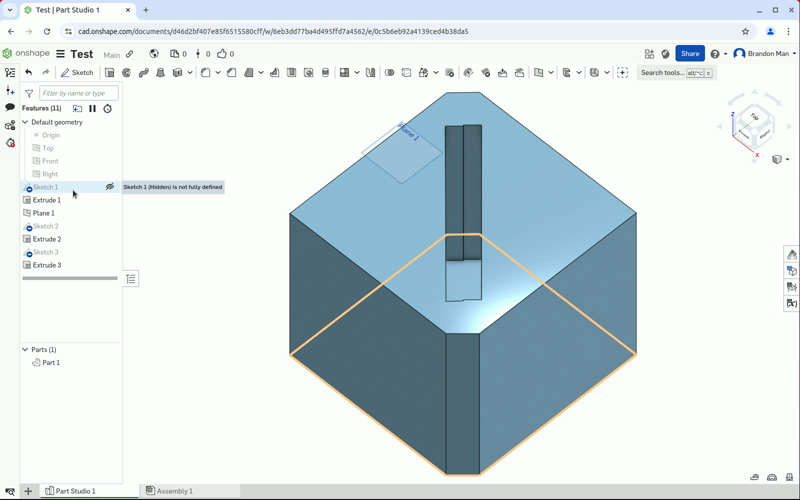
click(73, 189)